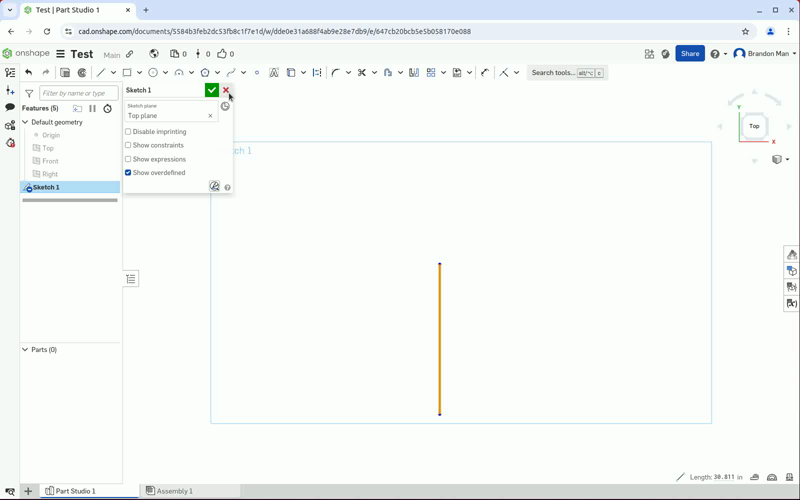
key(shift+h)
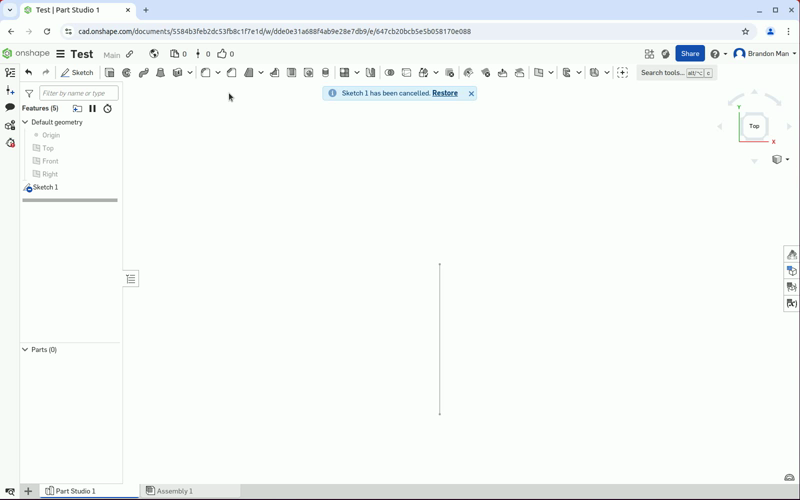
mouse_move(73, 352)
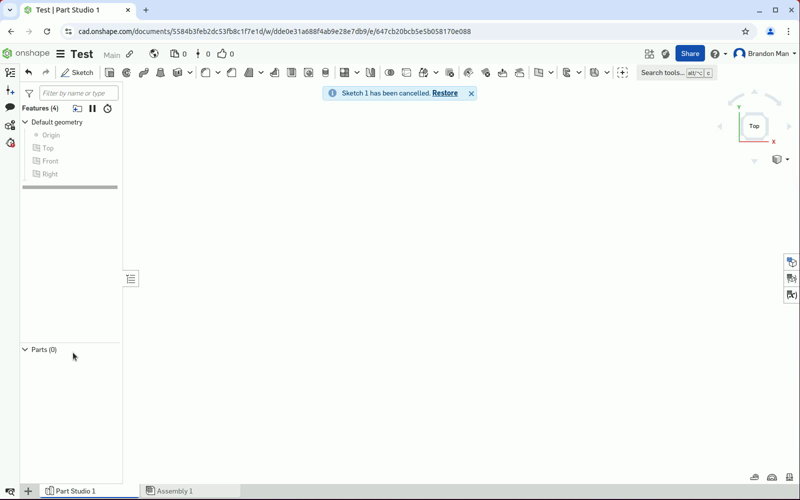
key(y)
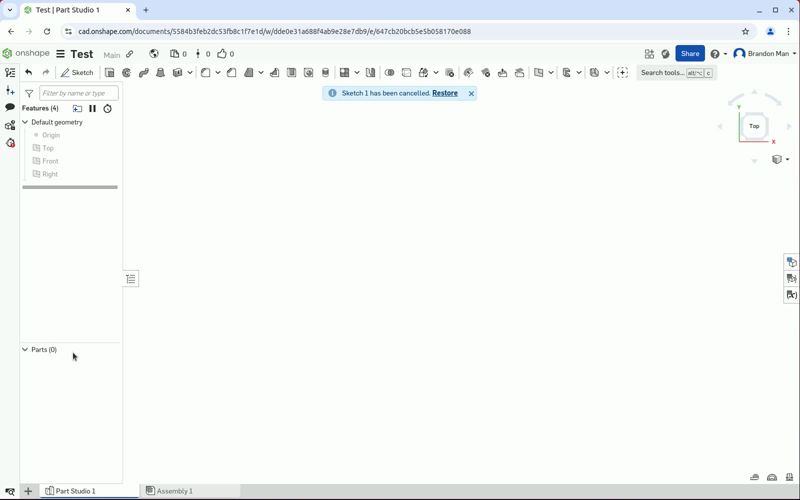
key(shift+p)
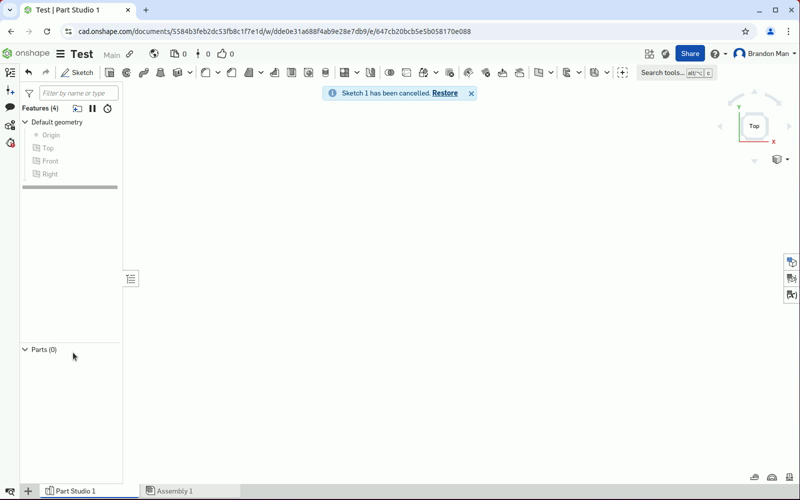
key(space)
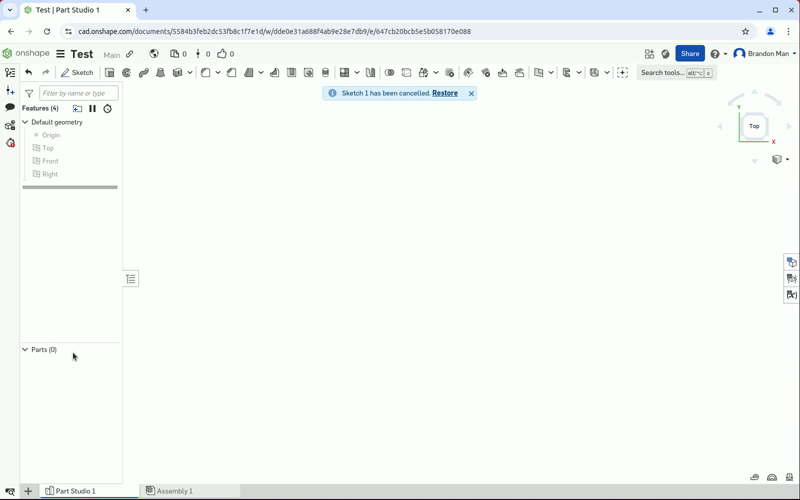
key_down(shift)
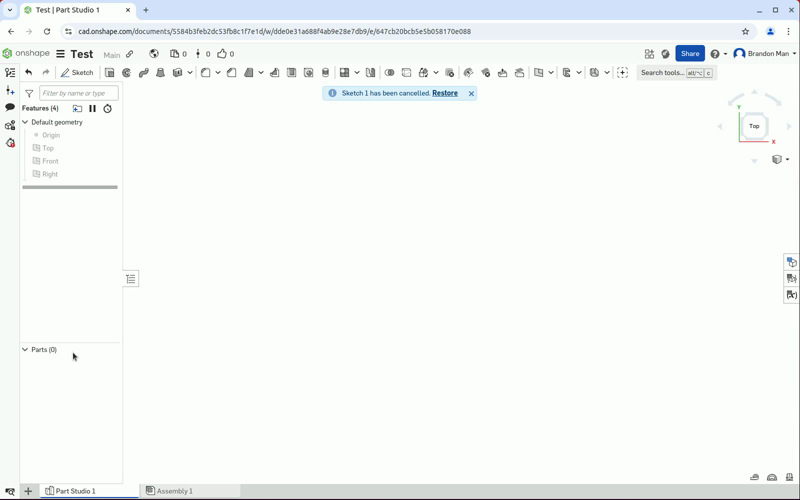
key(up)
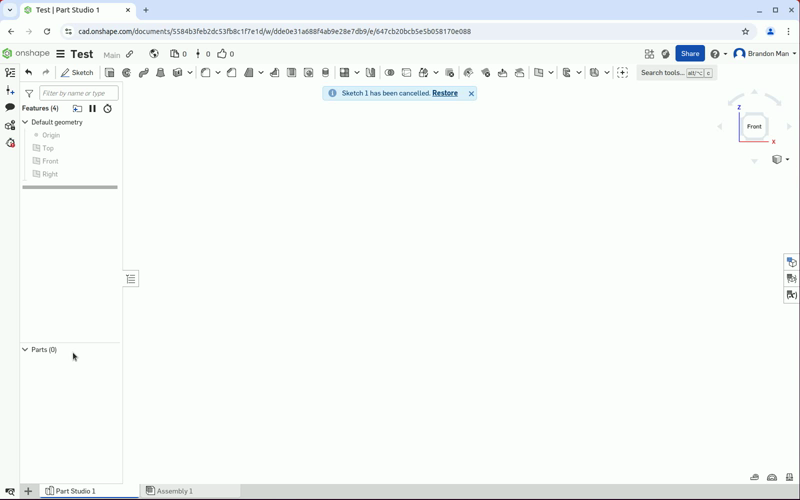
key_up(shift)
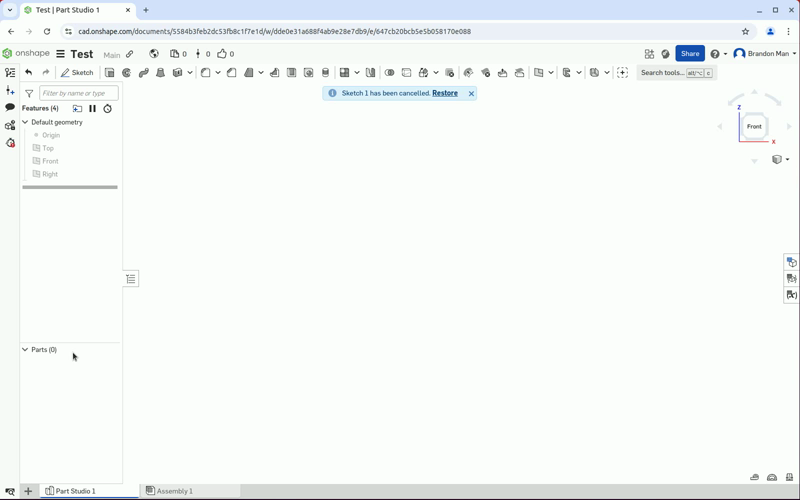
mouse_move(73, 352)
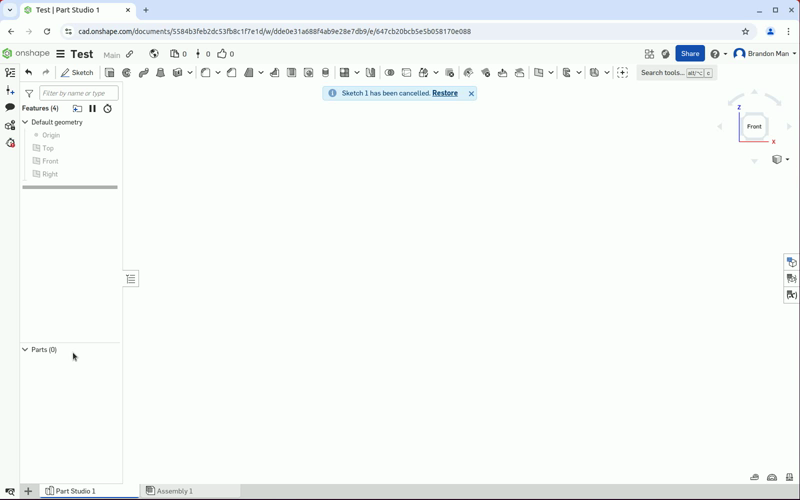
key(shift+y)
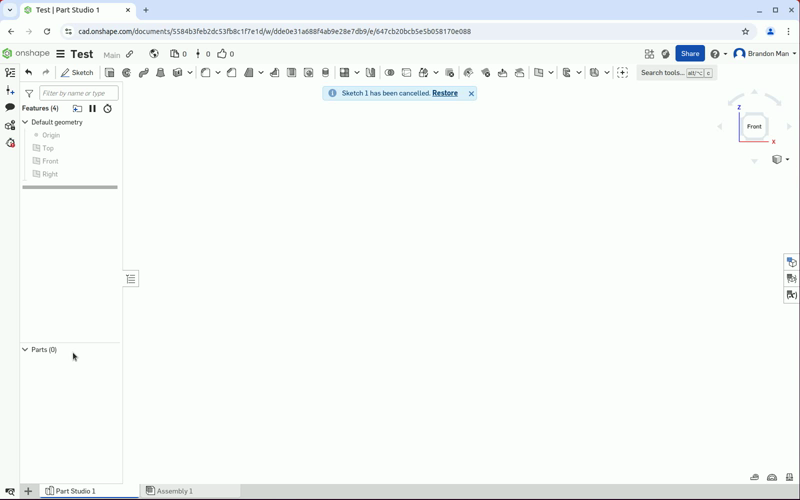
key(shift+s)
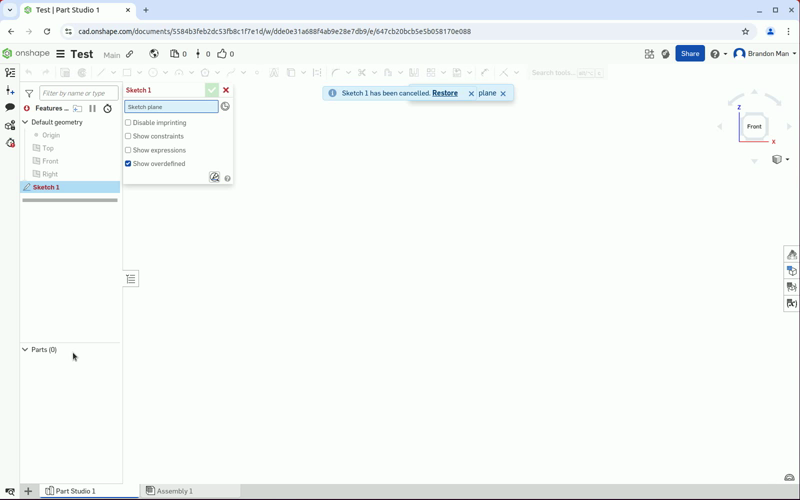
mouse_move(73, 163)
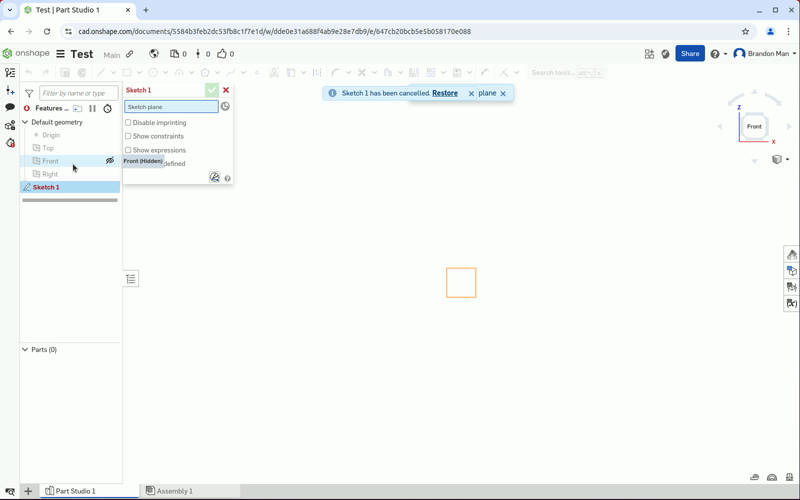
click(73, 163)
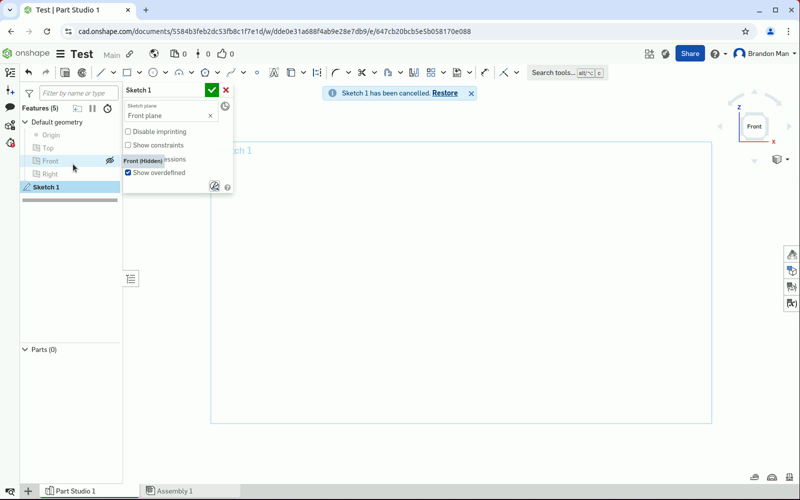
mouse_move(73, 352)
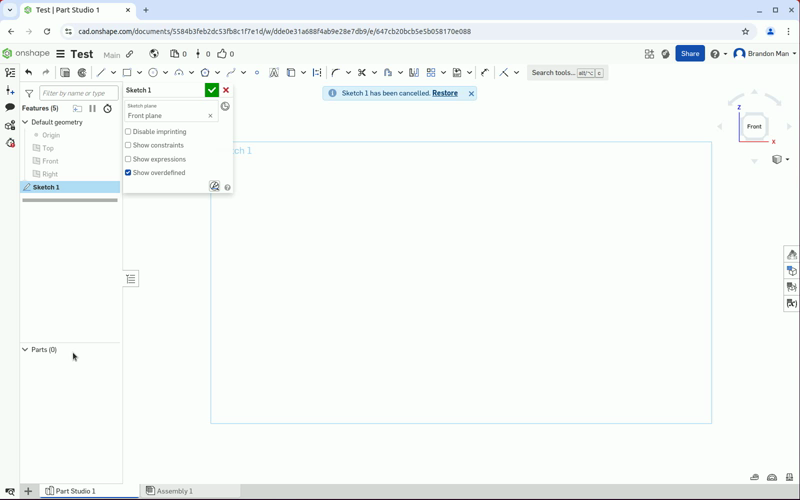
key(y)
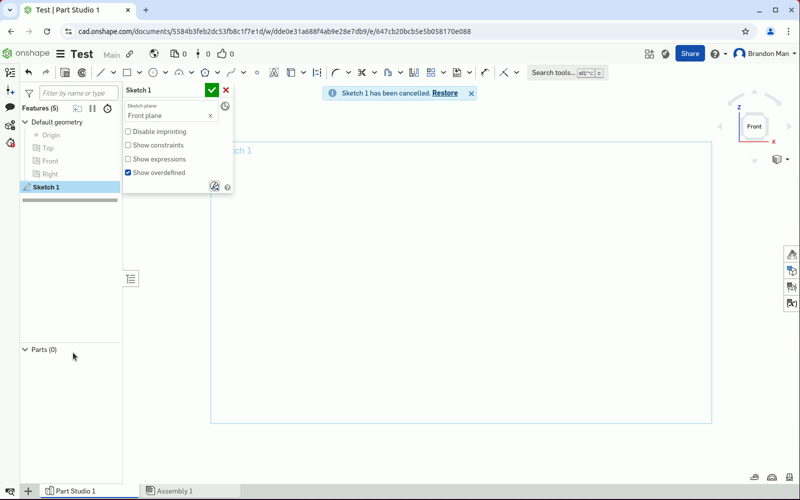
key(a)
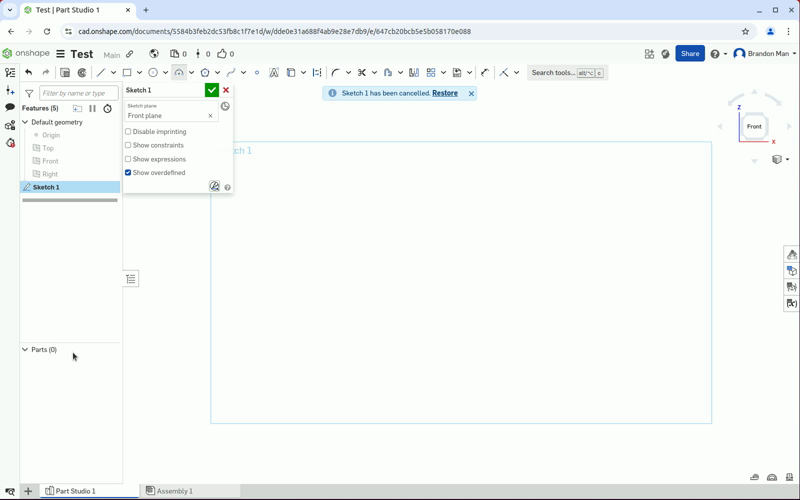
key_down(shift)
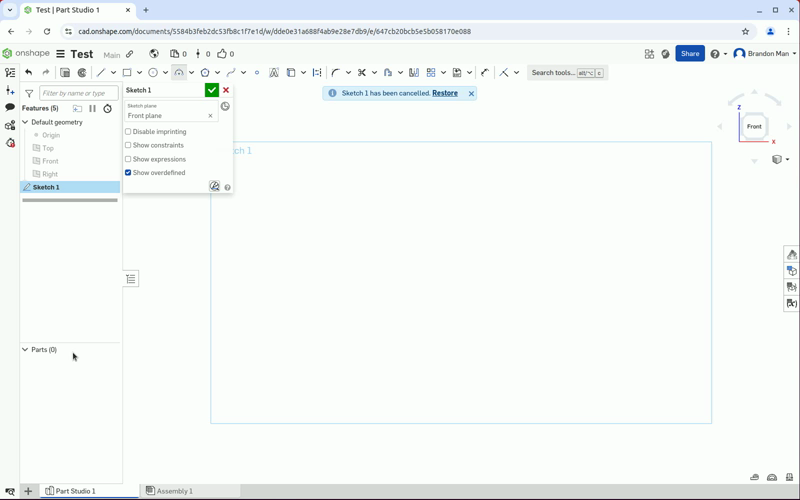
mouse_move(348, 270)
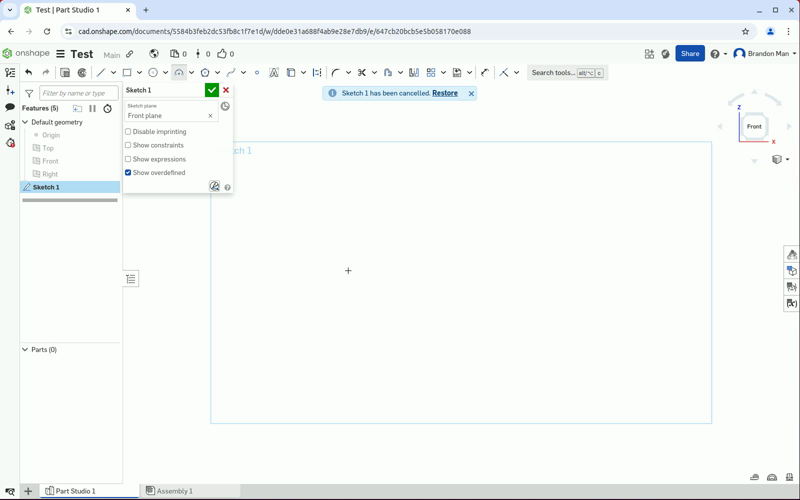
click(348, 270)
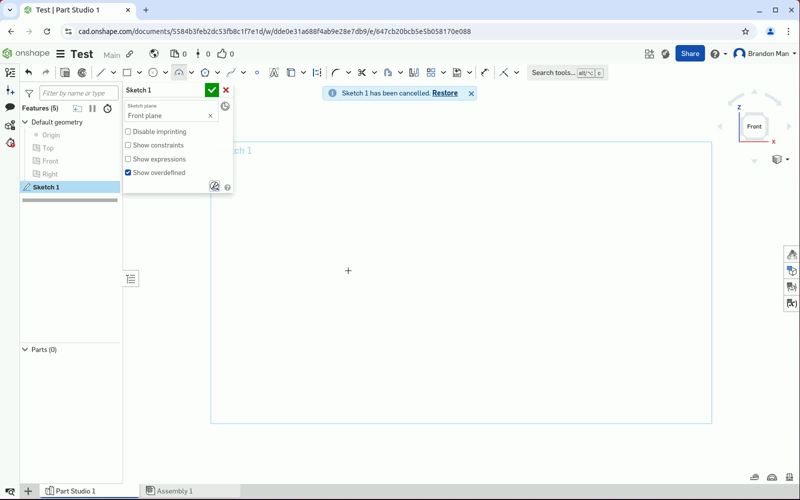
key_up(shift)
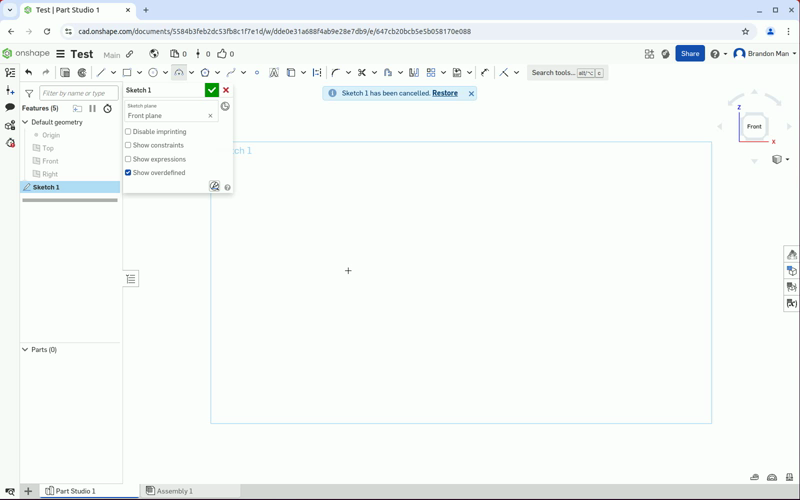
key_down(shift)
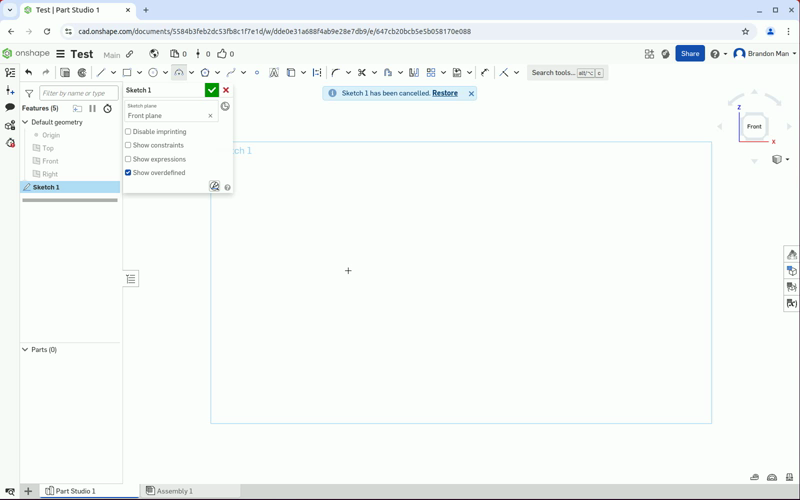
mouse_move(447, 369)
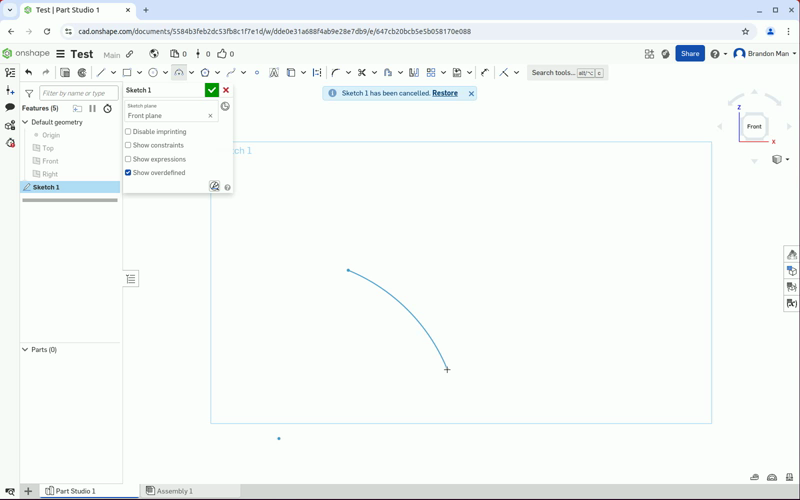
click(447, 369)
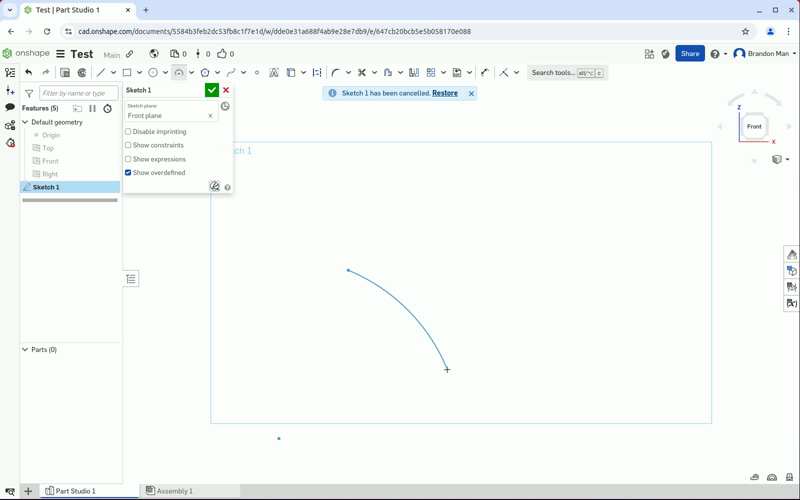
mouse_move(377, 339)
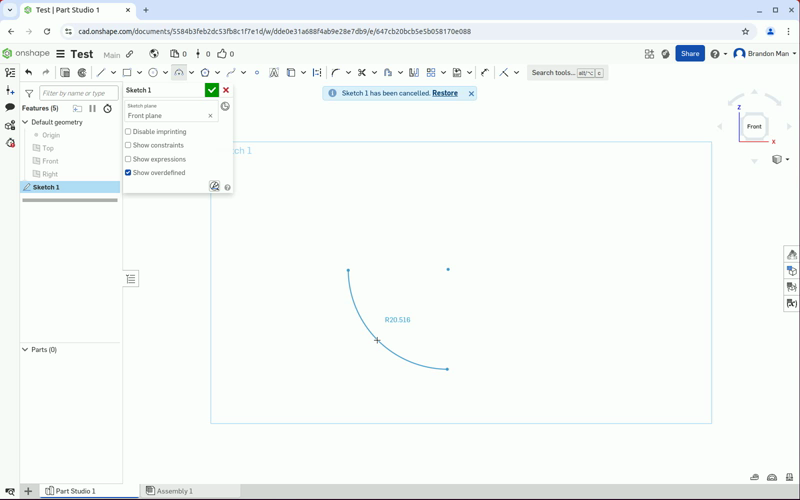
click(377, 339)
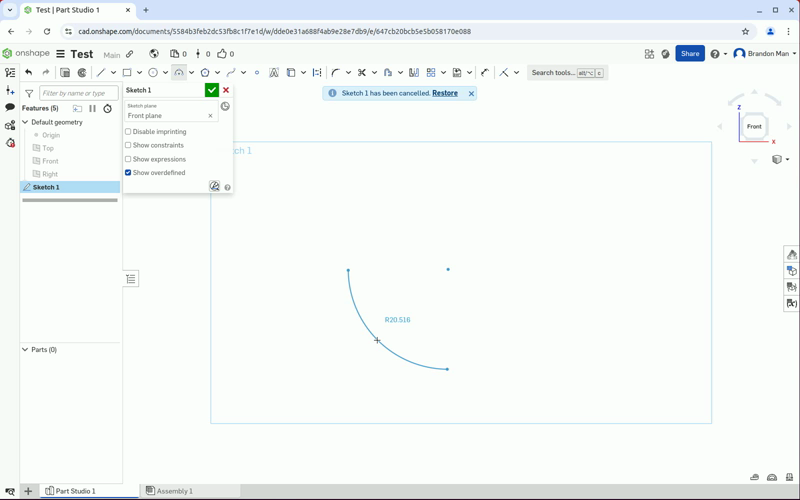
key_up(shift)
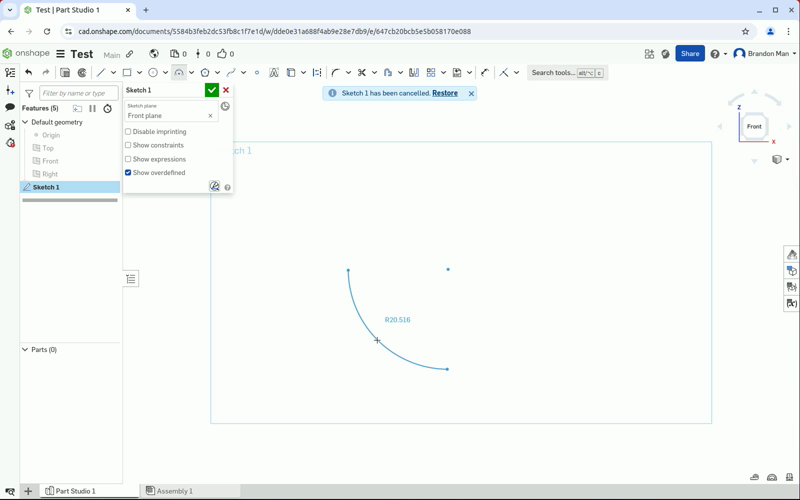
key(esc)
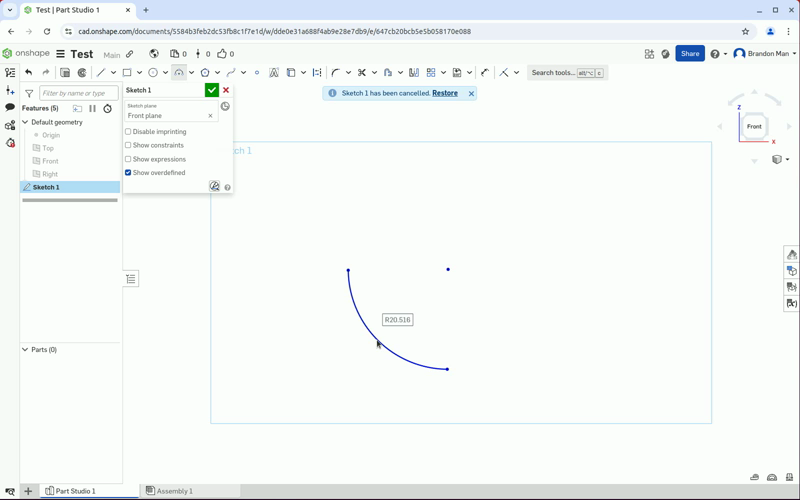
key(l)
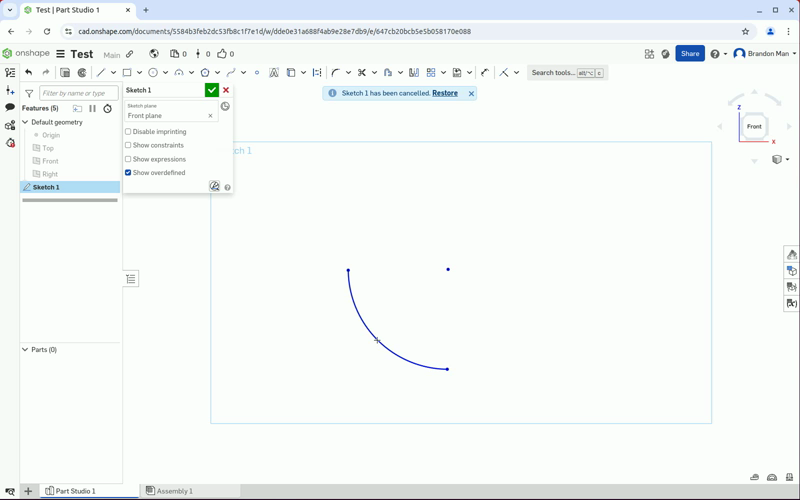
mouse_move(447, 369)
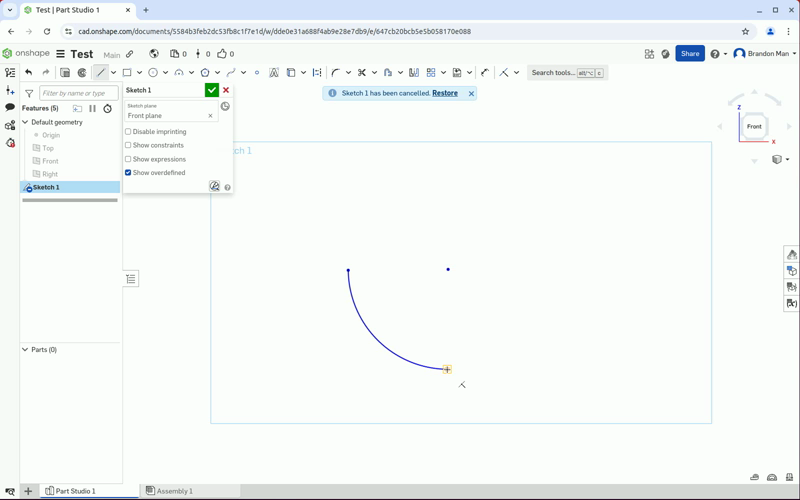
click(447, 369)
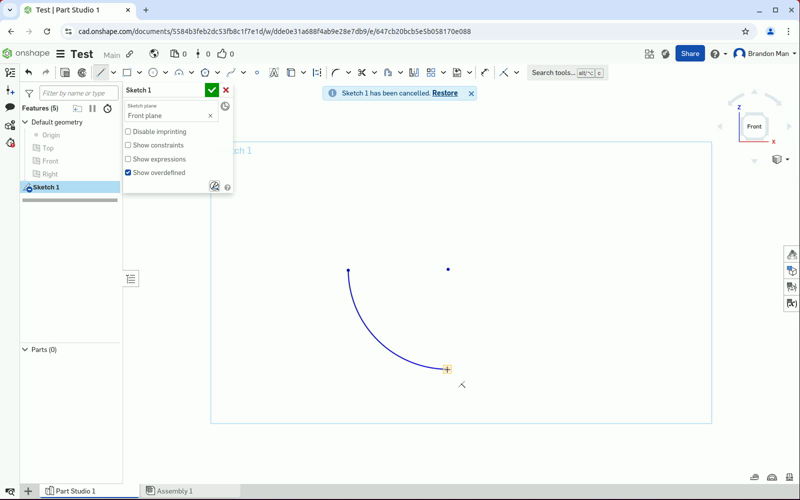
key_down(shift)
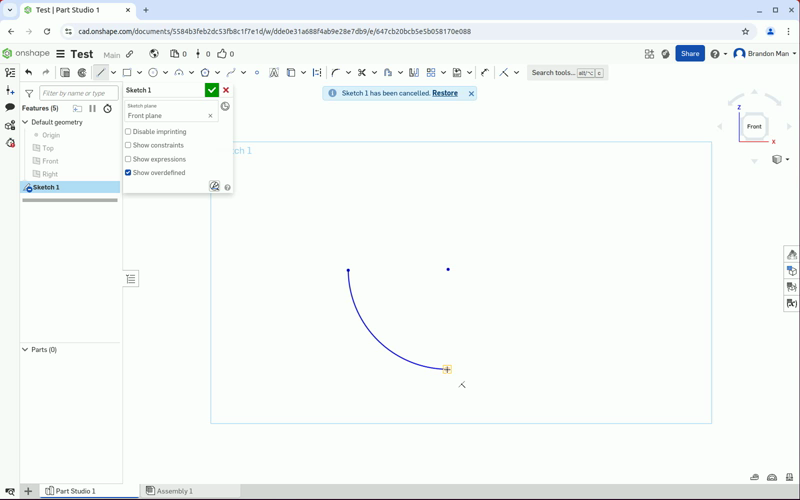
mouse_move(477, 369)
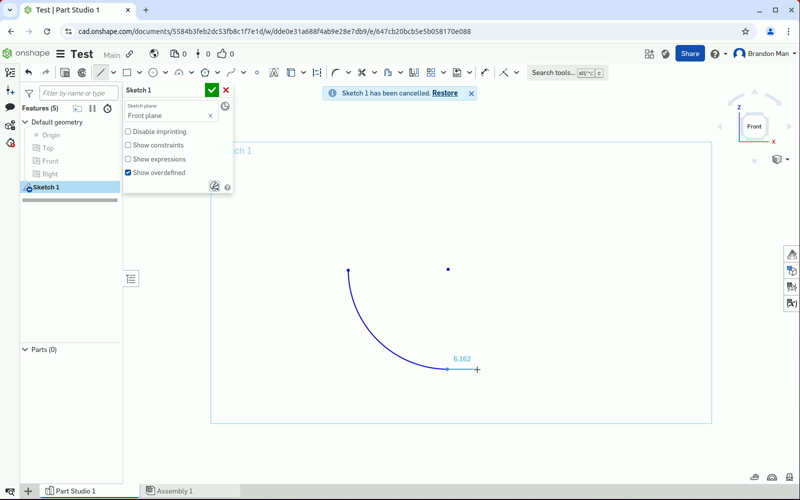
mouse_move(473, 369)
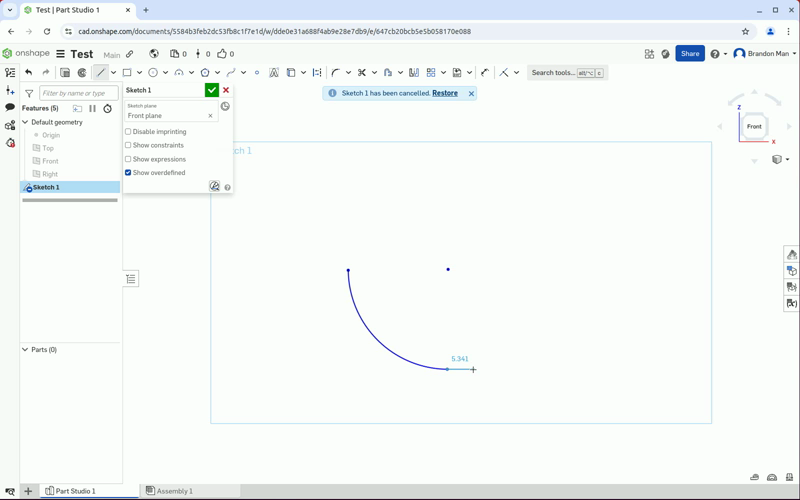
click(473, 369)
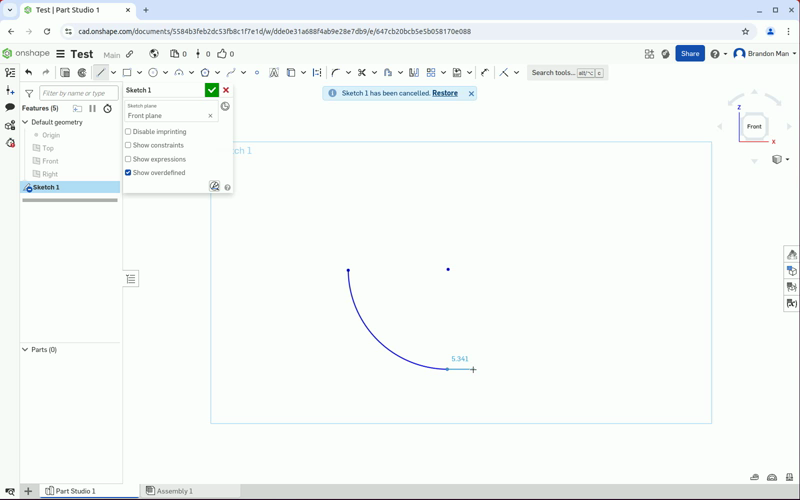
key_up(shift)
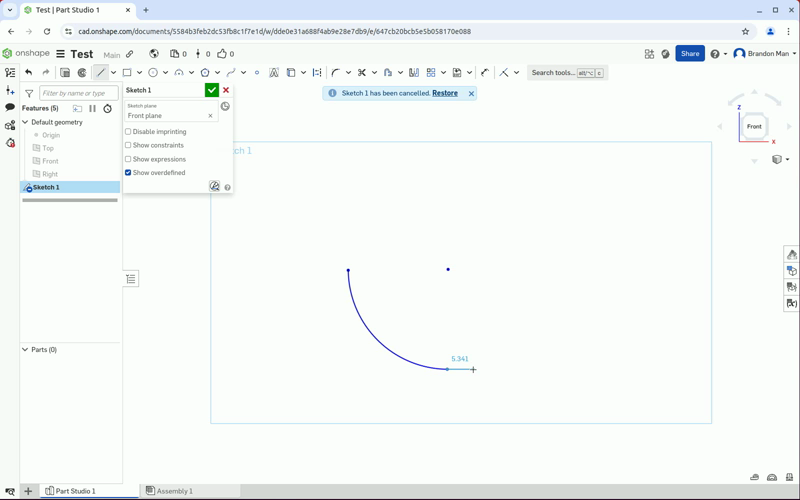
key(esc)
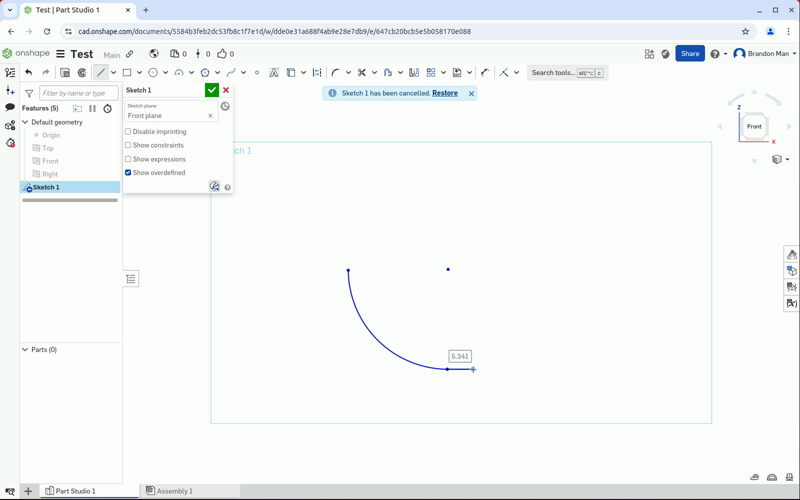
key(a)
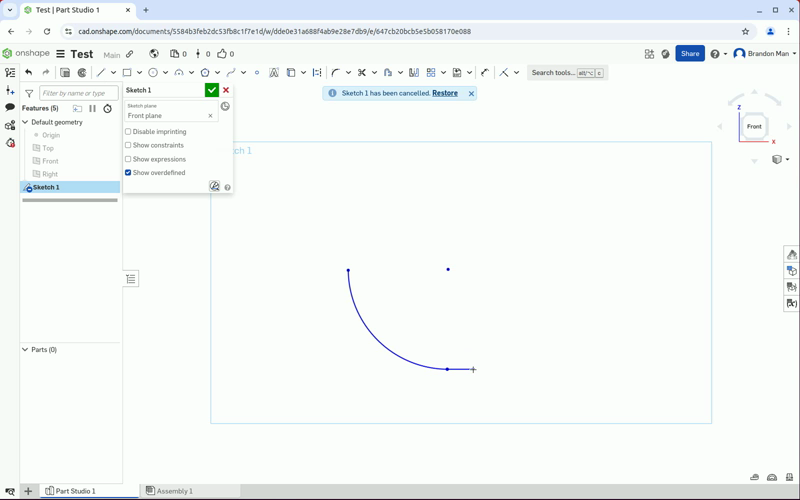
mouse_move(473, 369)
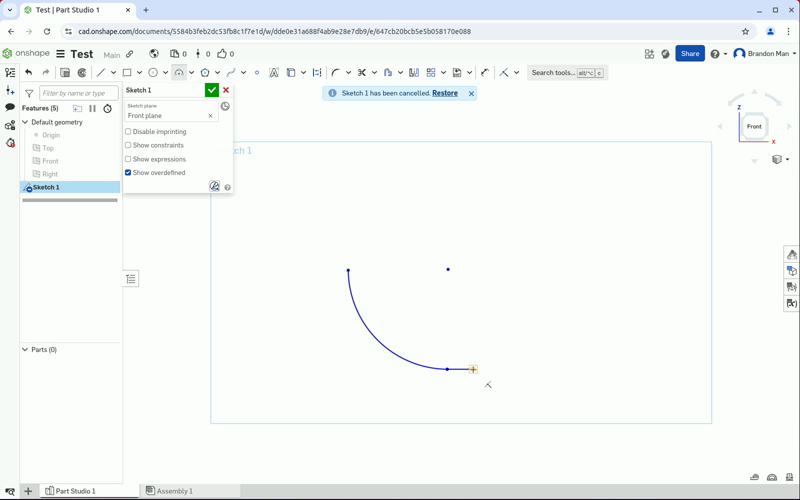
click(473, 369)
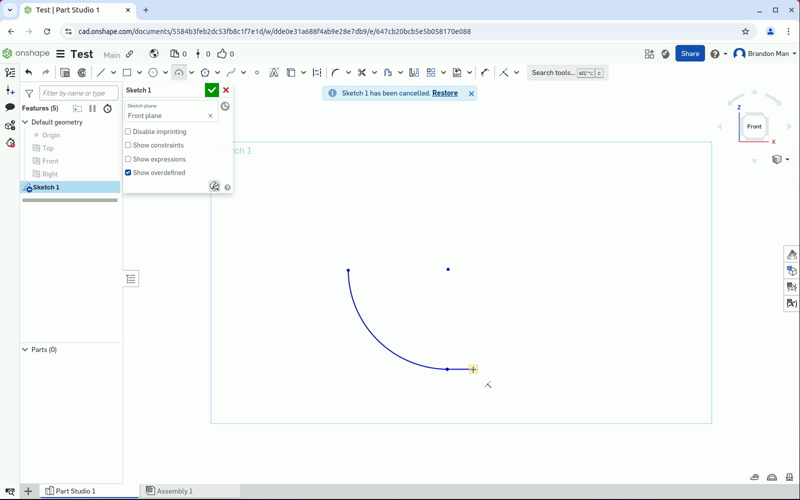
key_down(shift)
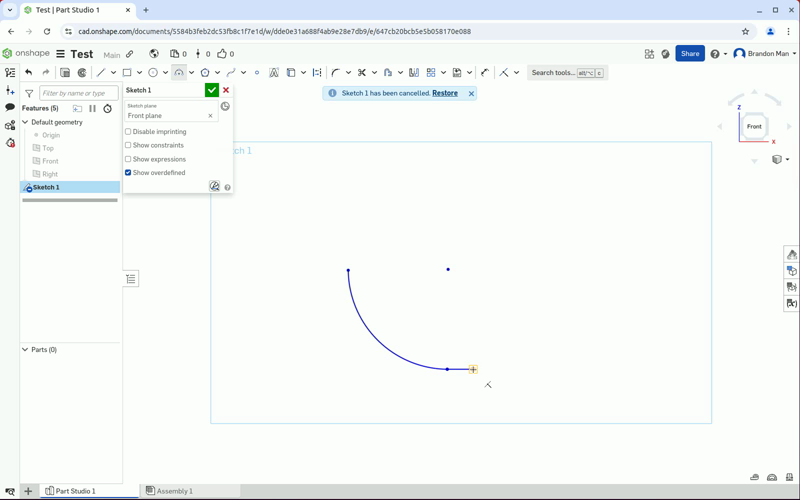
mouse_move(572, 270)
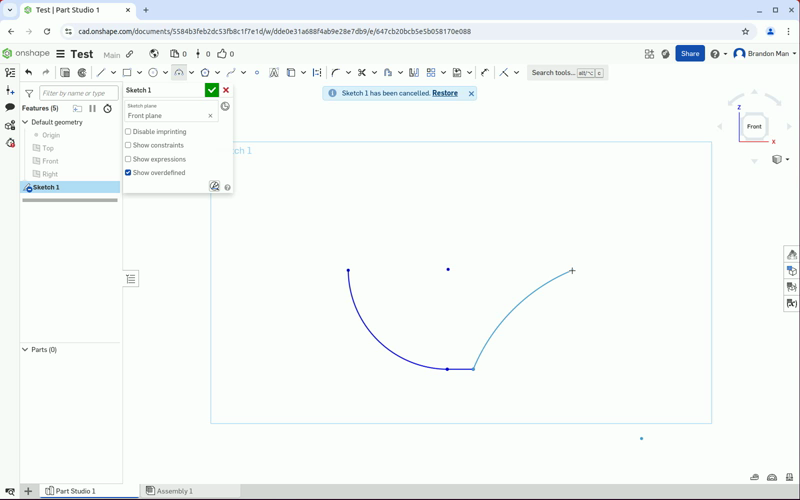
click(572, 270)
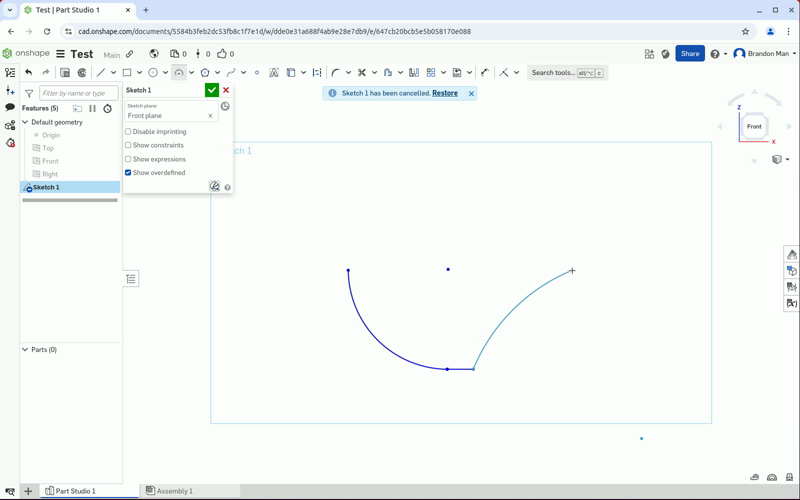
mouse_move(543, 339)
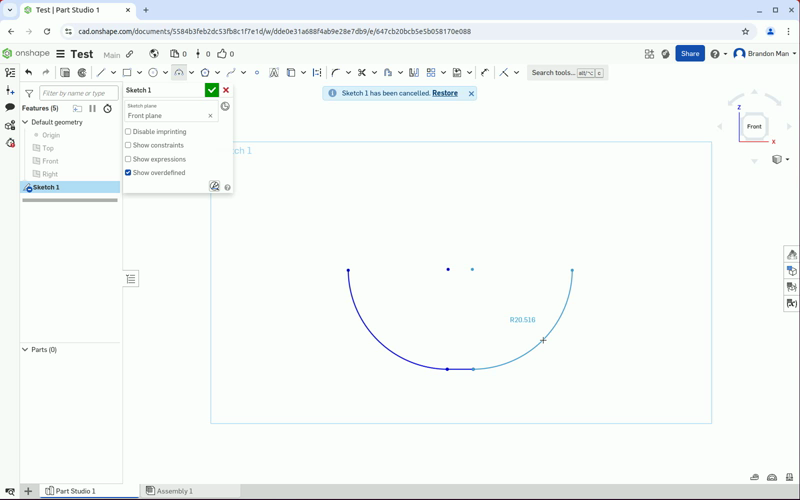
click(543, 339)
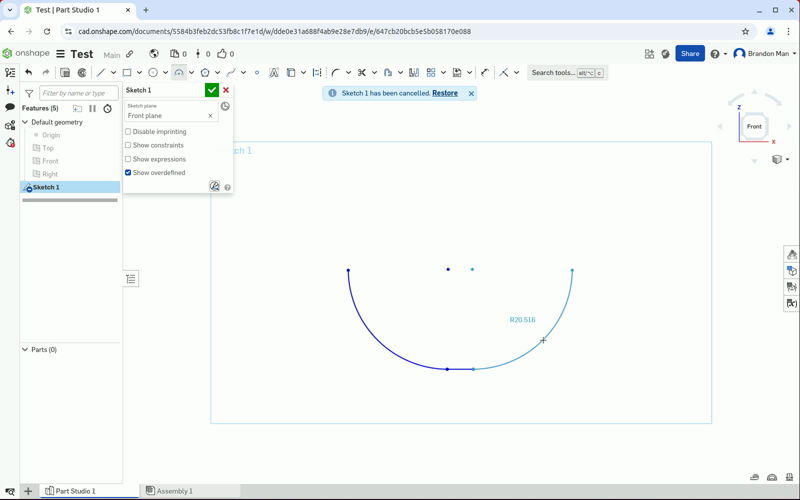
key_up(shift)
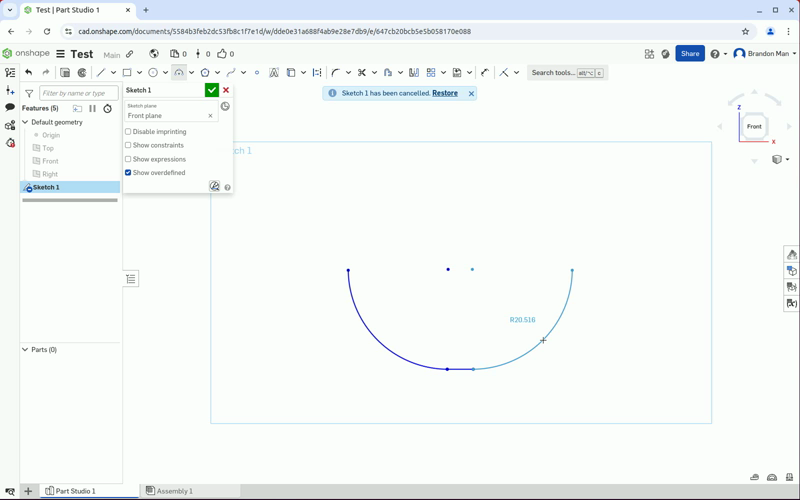
key(esc)
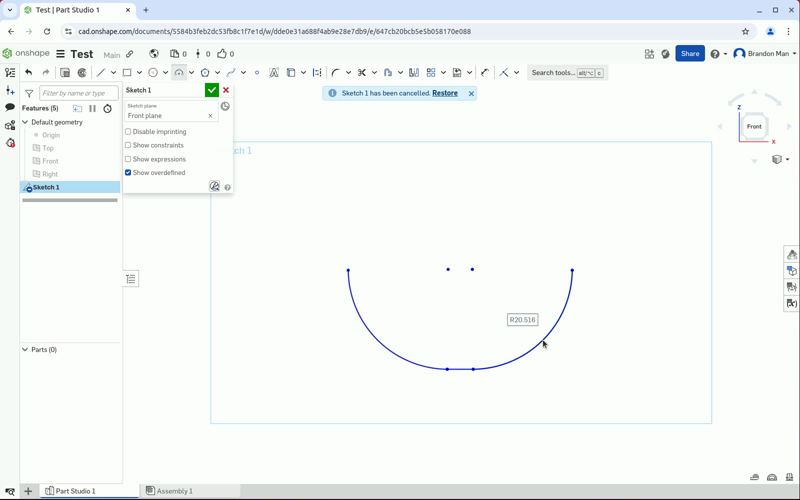
key(l)
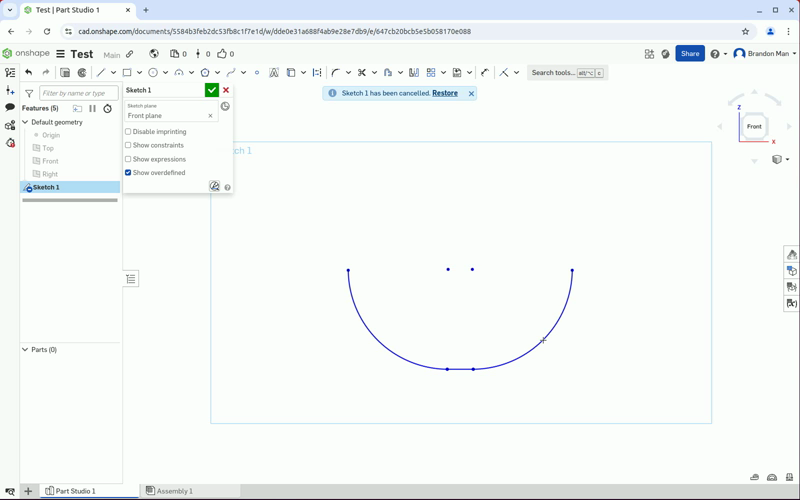
mouse_move(572, 270)
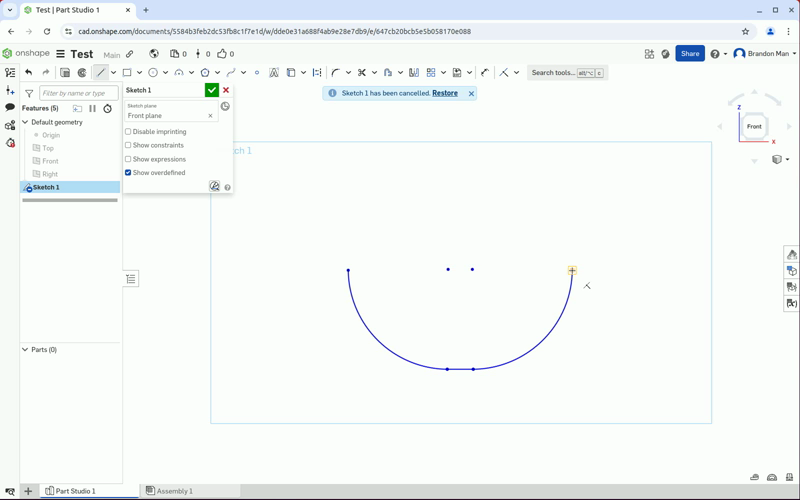
click(572, 270)
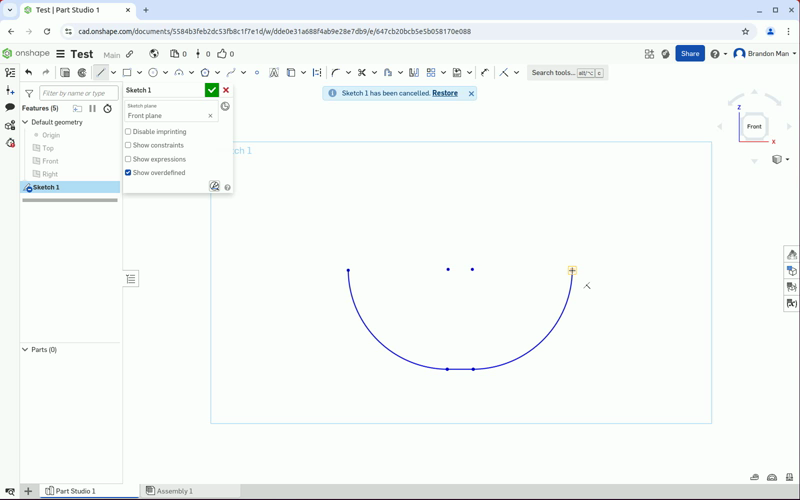
key_down(shift)
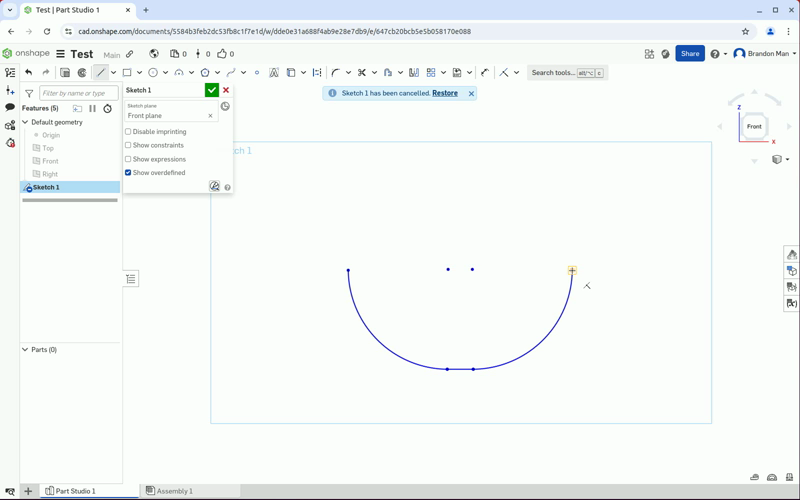
mouse_move(589, 270)
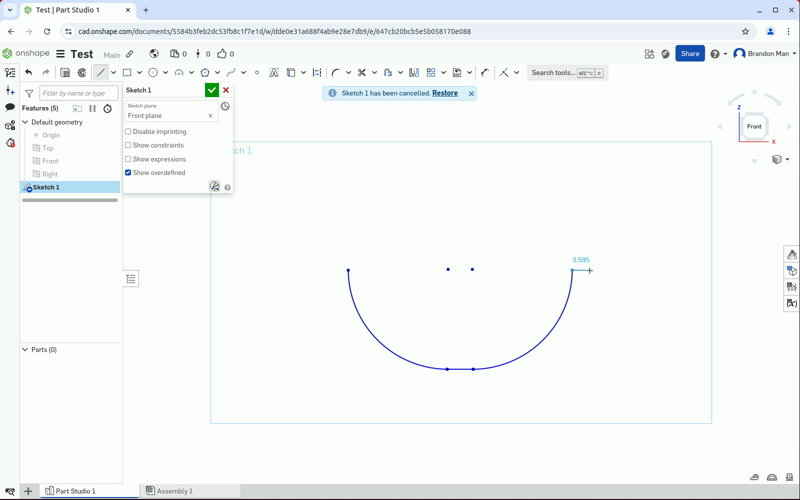
mouse_move(572, 253)
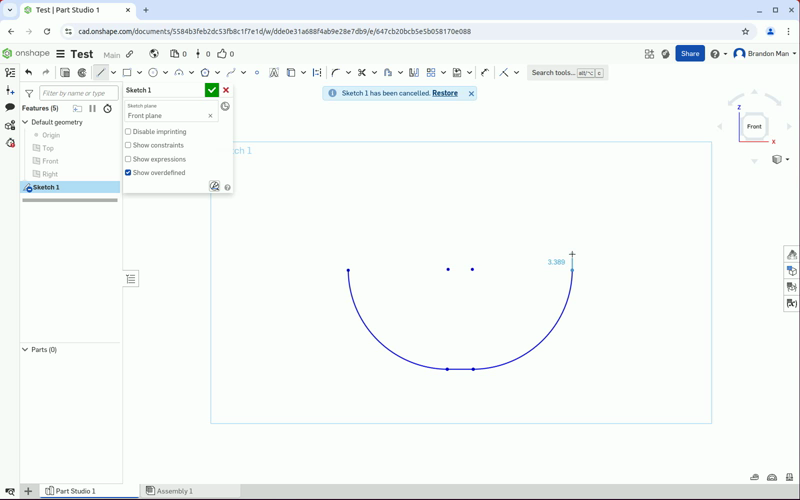
click(572, 253)
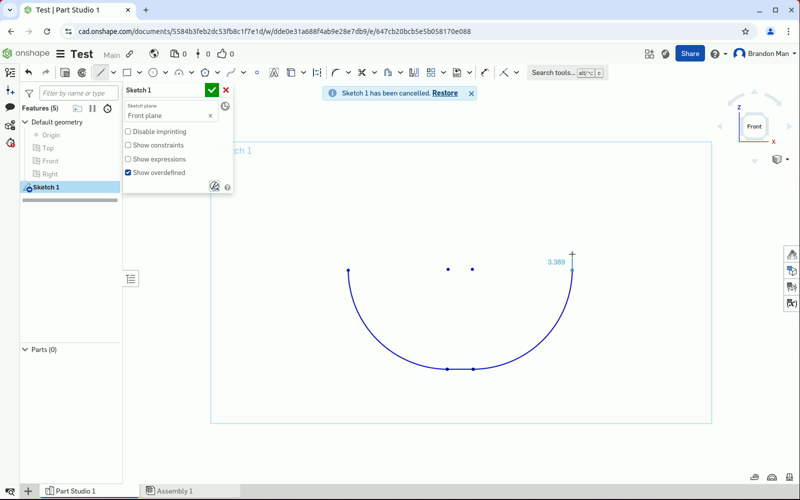
key_up(shift)
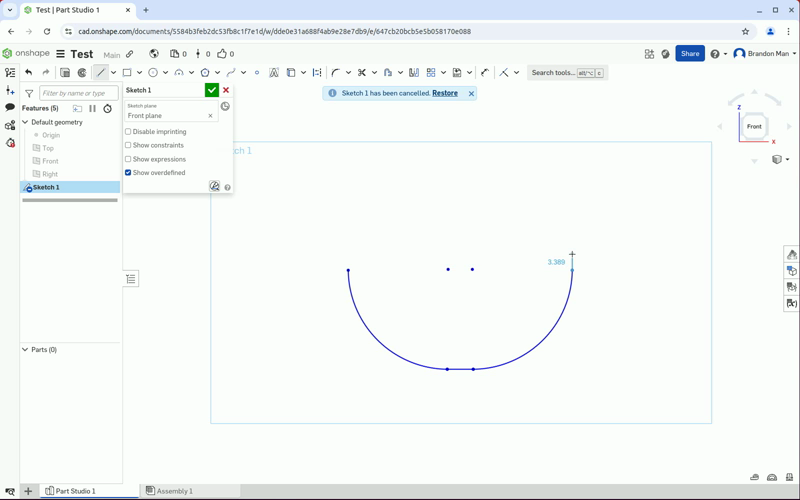
key(esc)
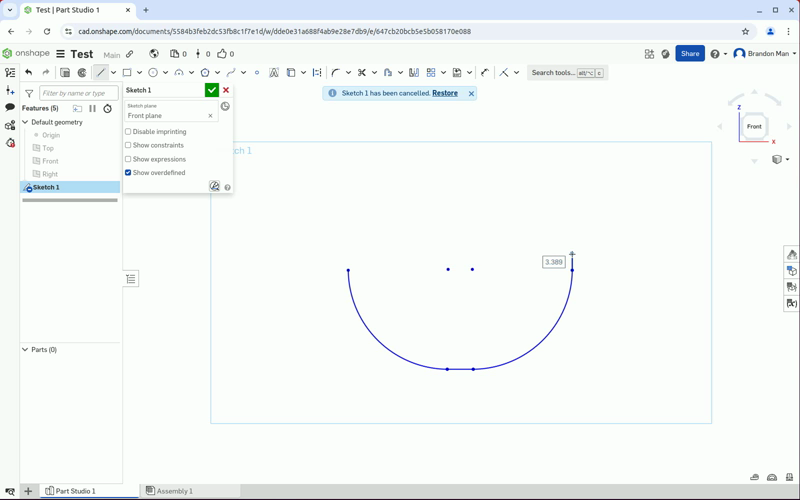
key(a)
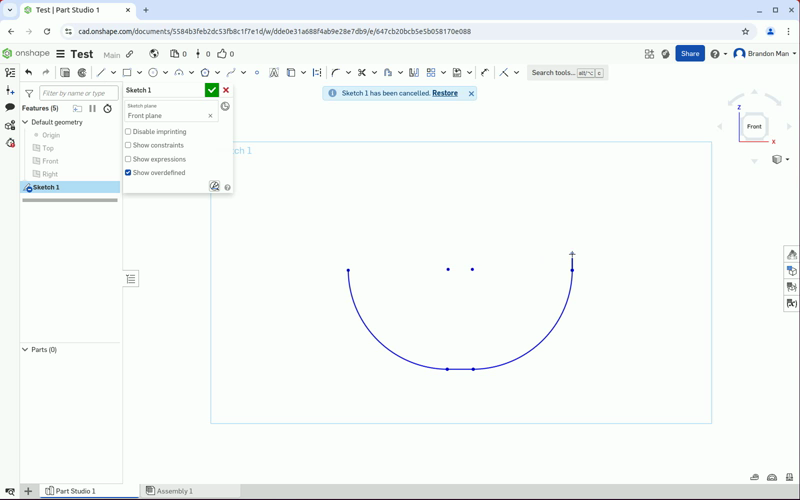
mouse_move(572, 253)
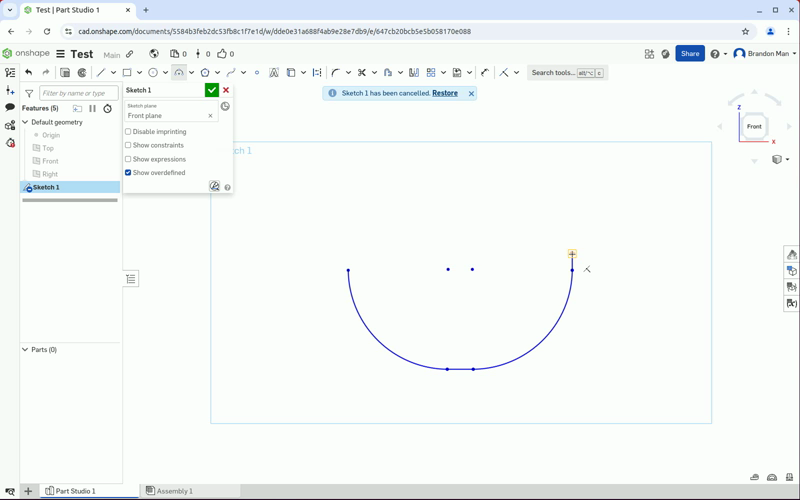
click(572, 253)
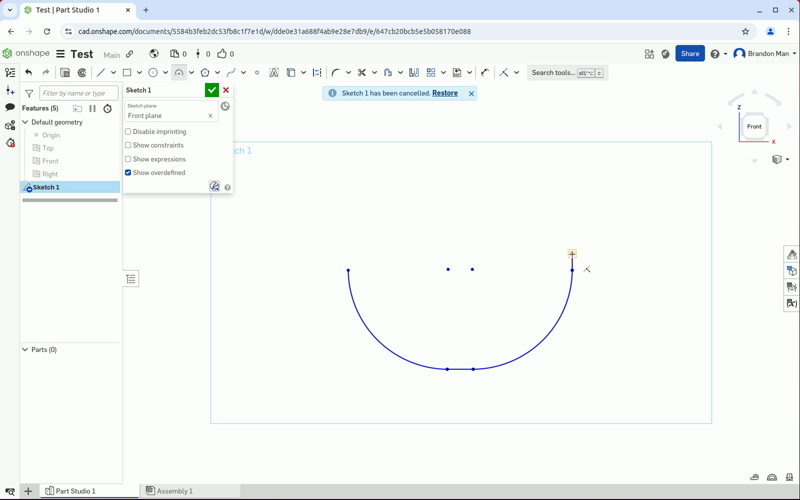
key_down(shift)
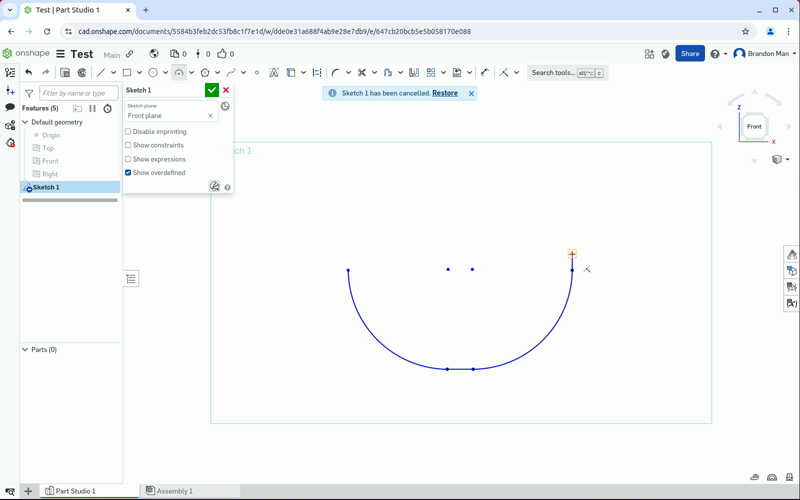
mouse_move(517, 197)
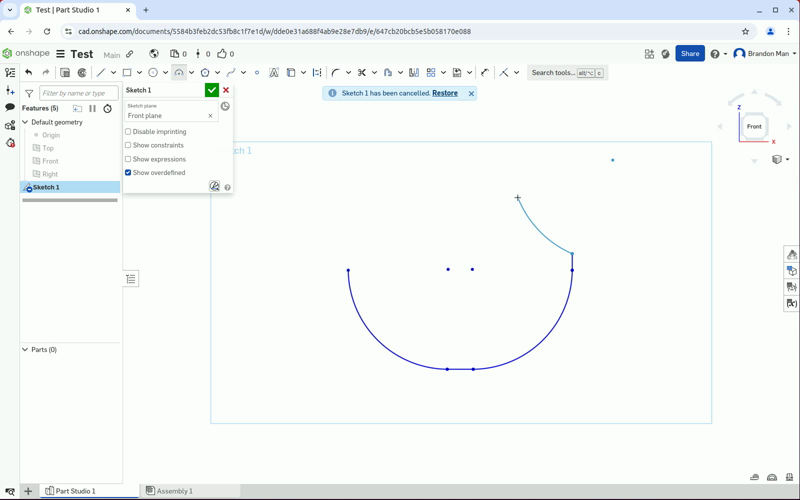
click(517, 197)
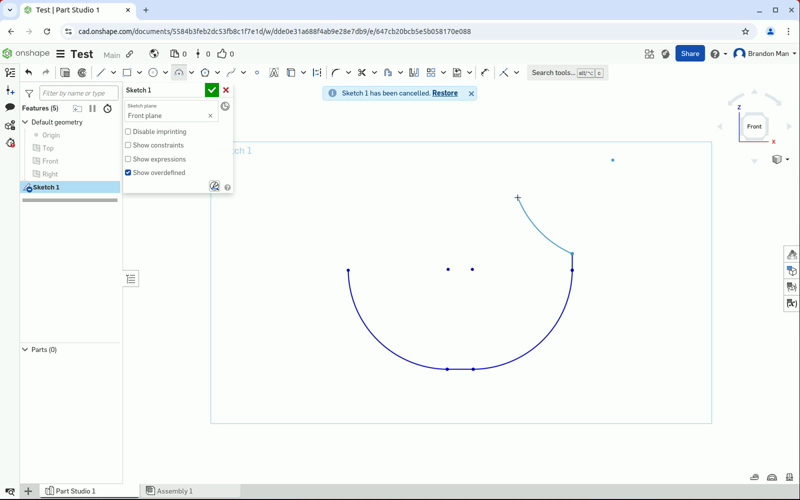
mouse_move(556, 213)
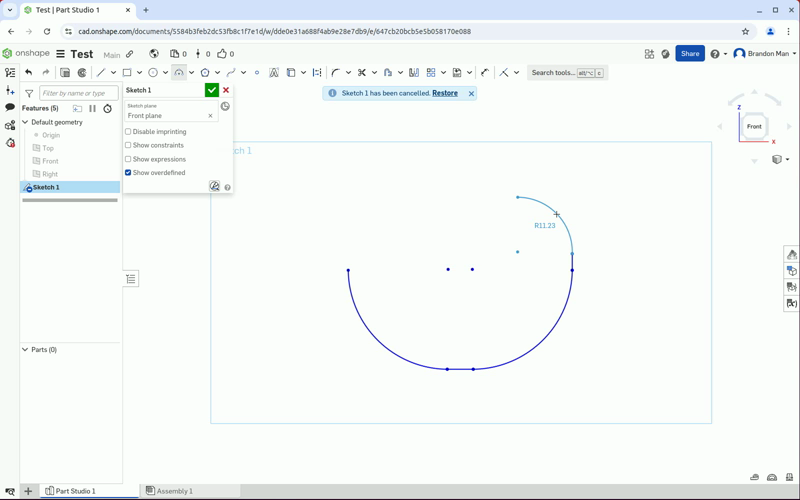
click(556, 213)
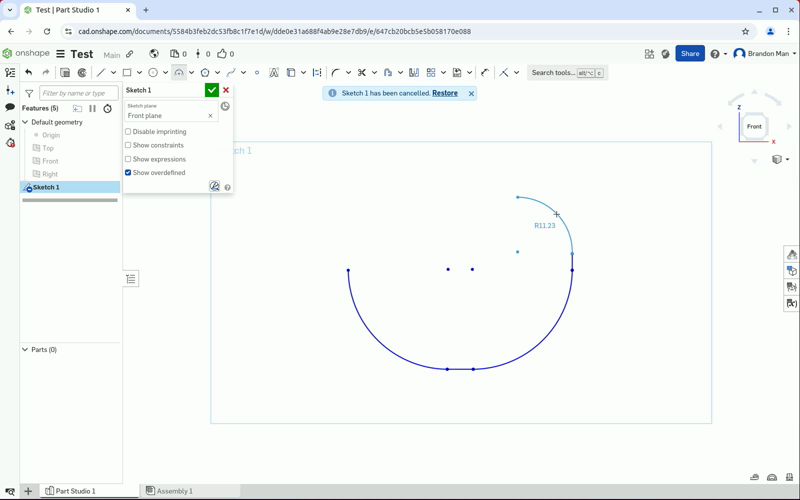
key_up(shift)
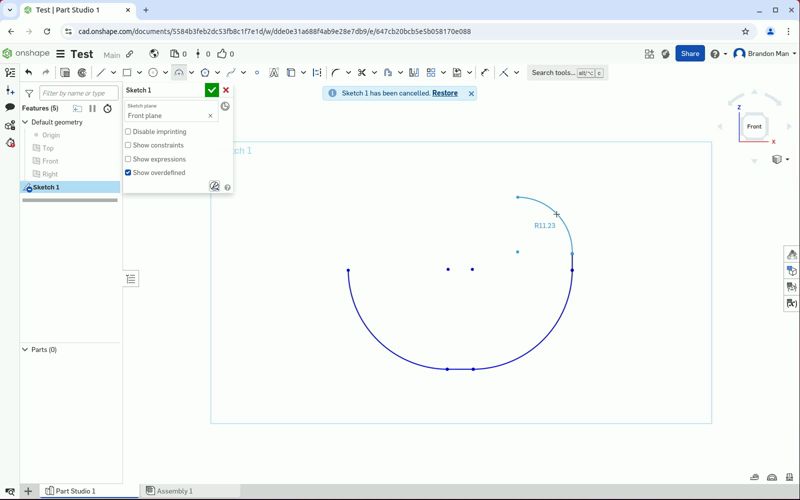
key(esc)
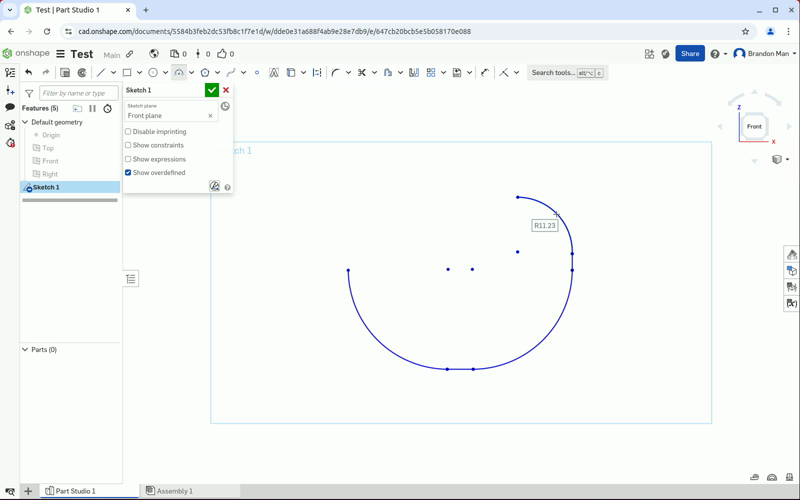
key(l)
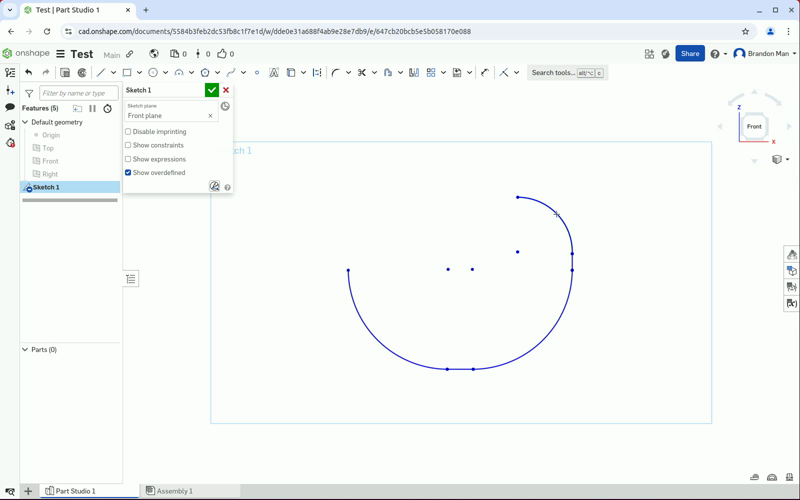
mouse_move(517, 197)
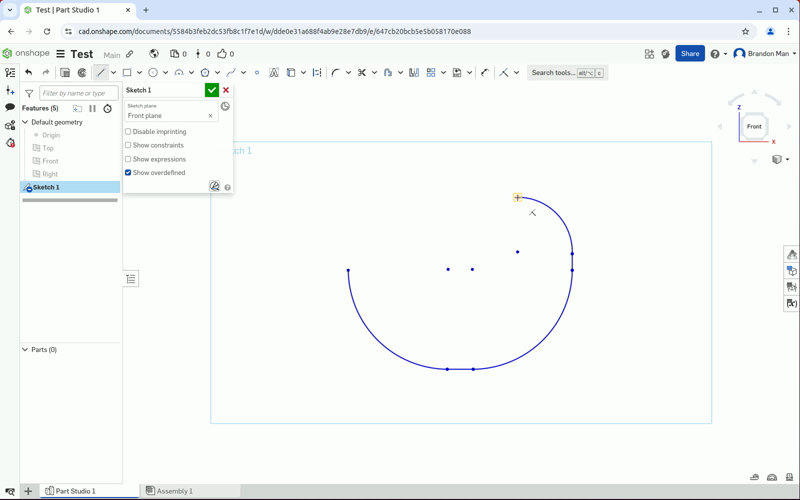
click(517, 197)
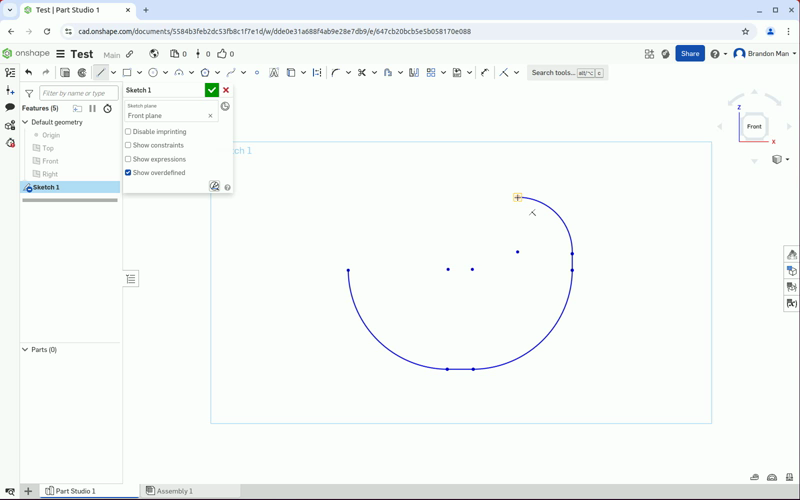
key_down(shift)
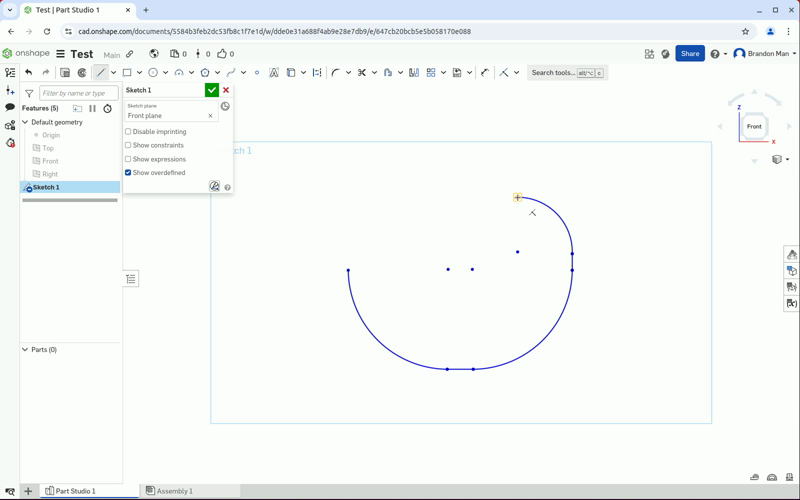
mouse_move(402, 197)
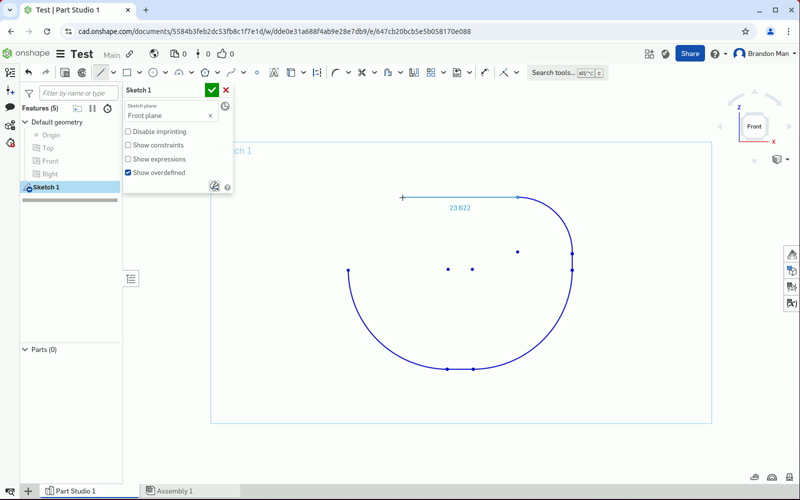
click(402, 197)
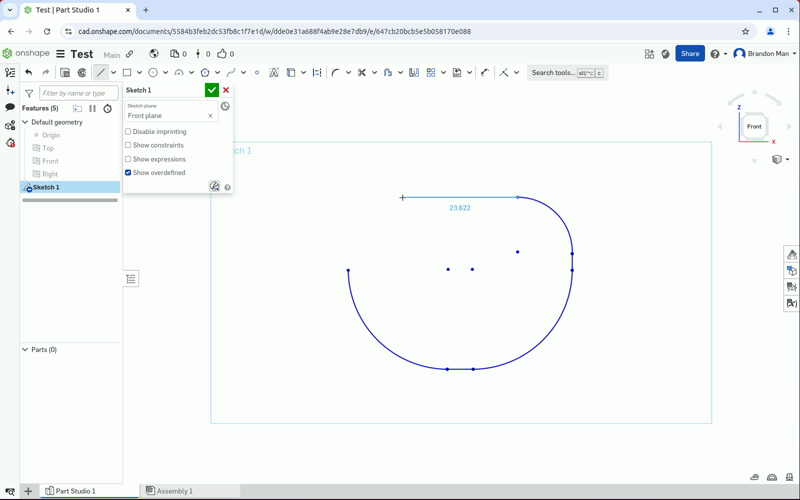
key_up(shift)
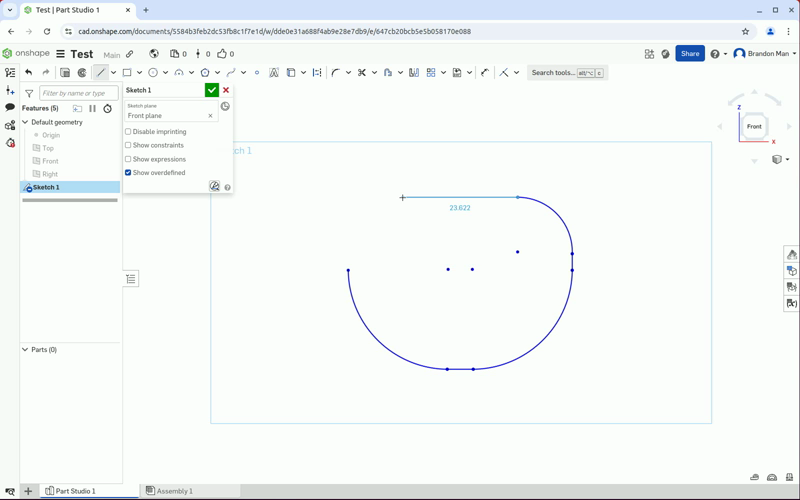
key(esc)
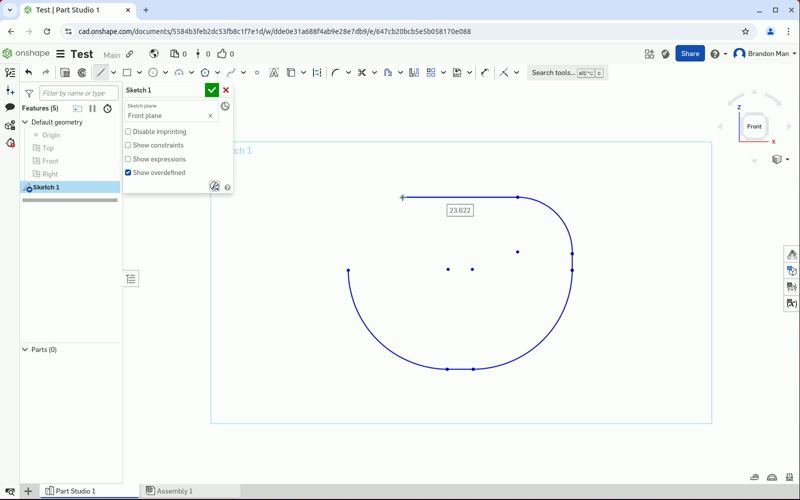
key(a)
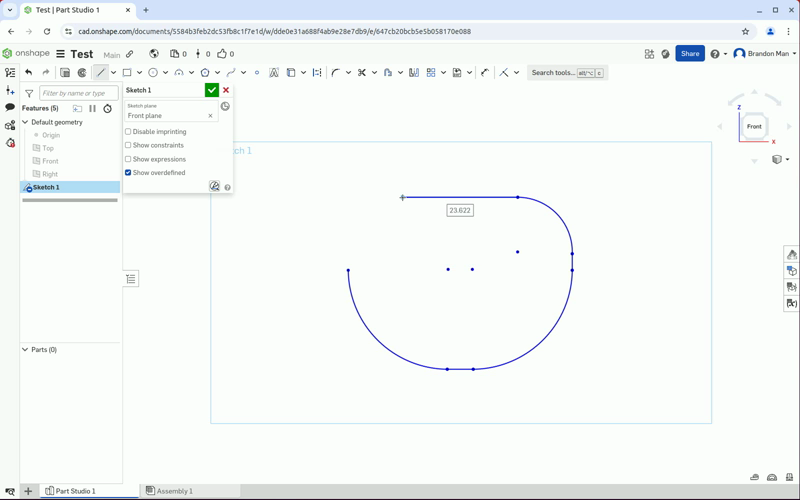
mouse_move(402, 197)
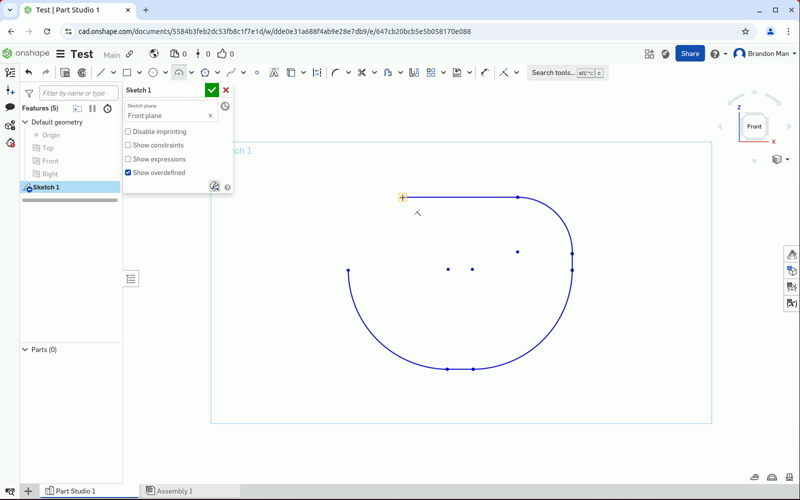
click(402, 197)
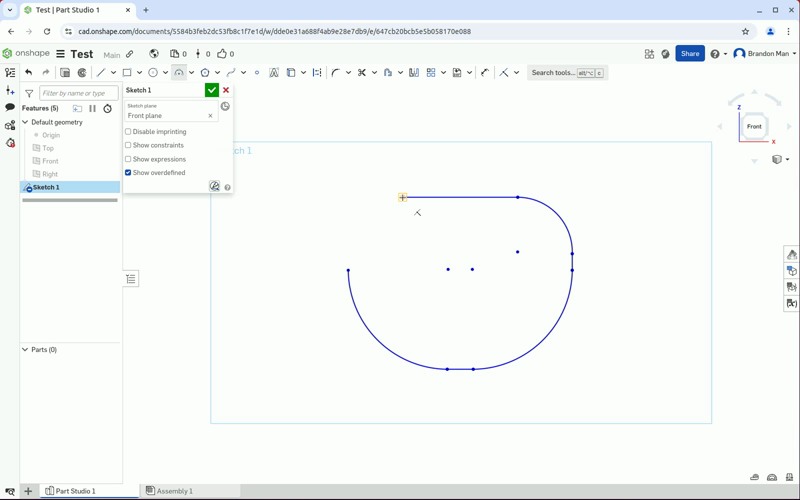
key_down(shift)
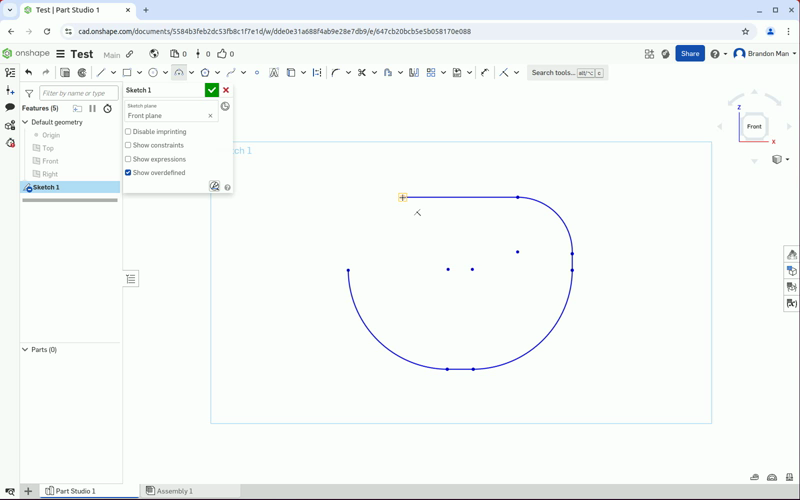
mouse_move(348, 253)
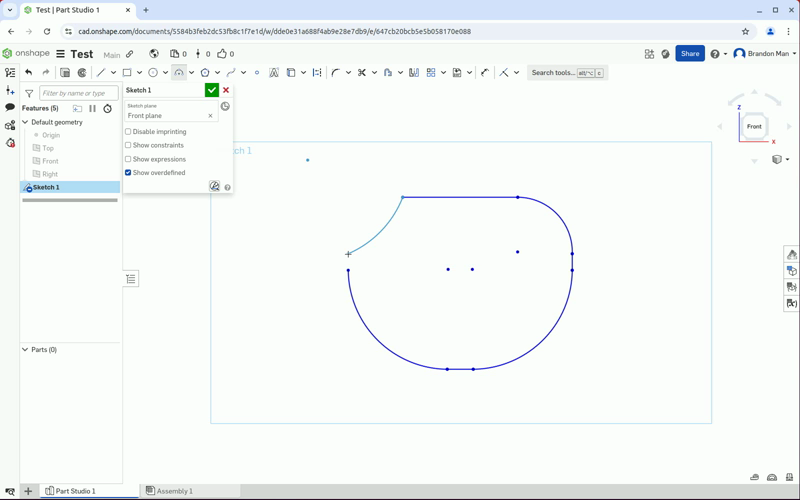
click(348, 253)
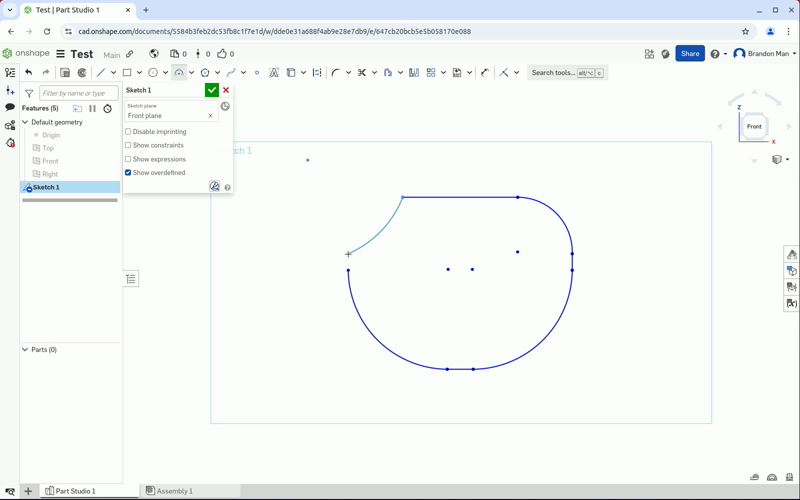
mouse_move(363, 213)
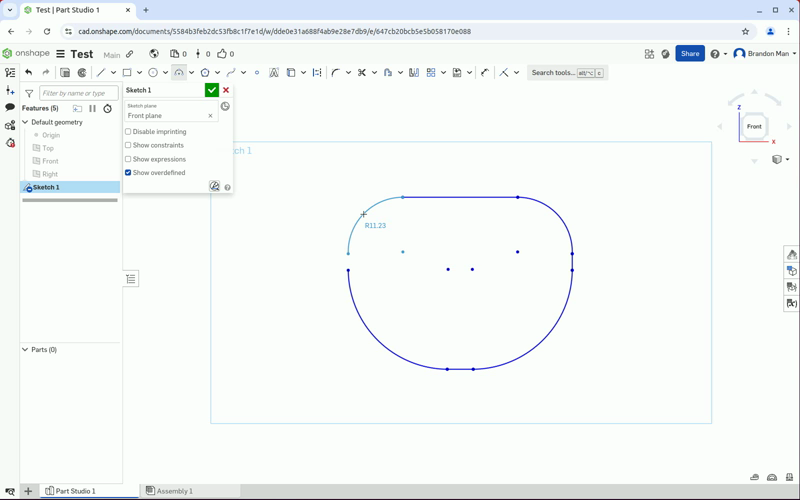
click(363, 213)
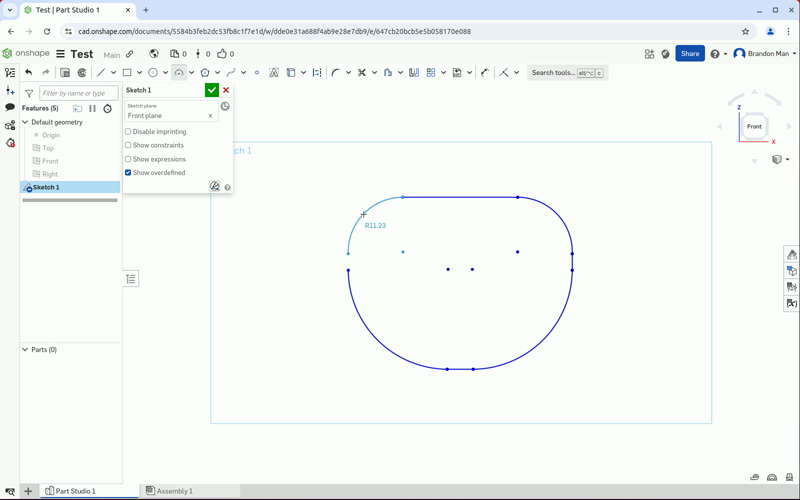
key_up(shift)
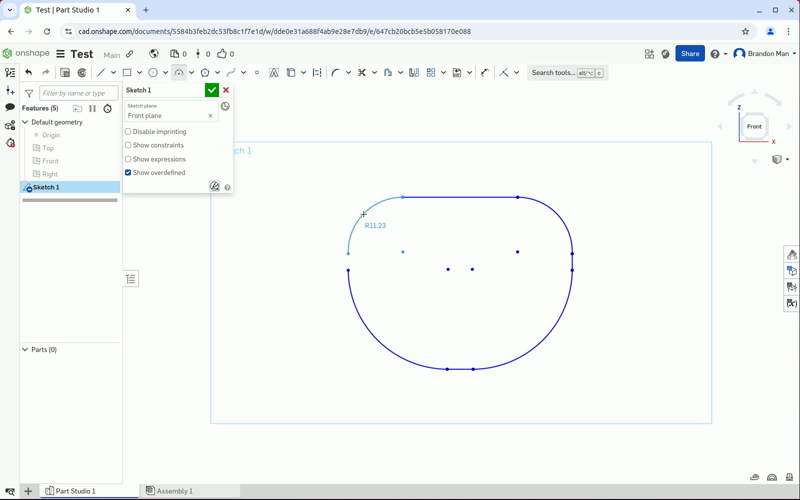
key(esc)
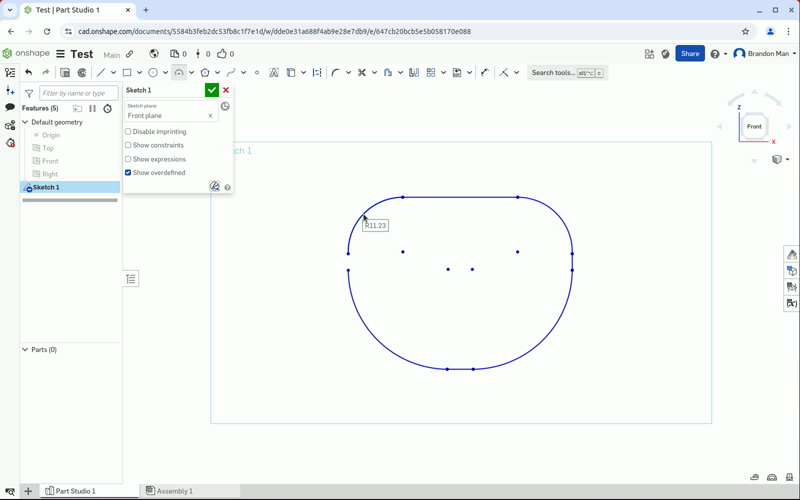
key(l)
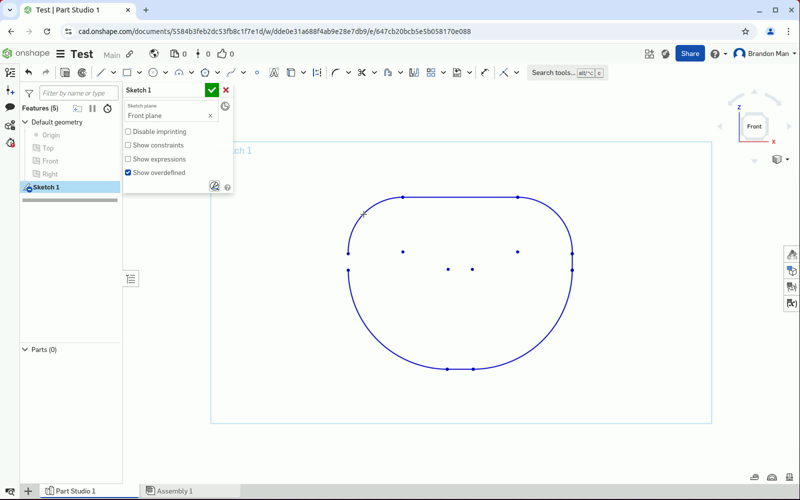
mouse_move(348, 253)
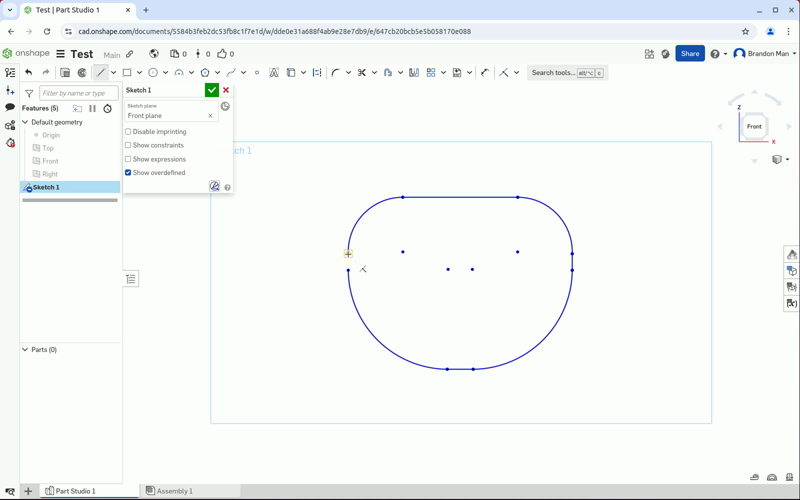
click(348, 253)
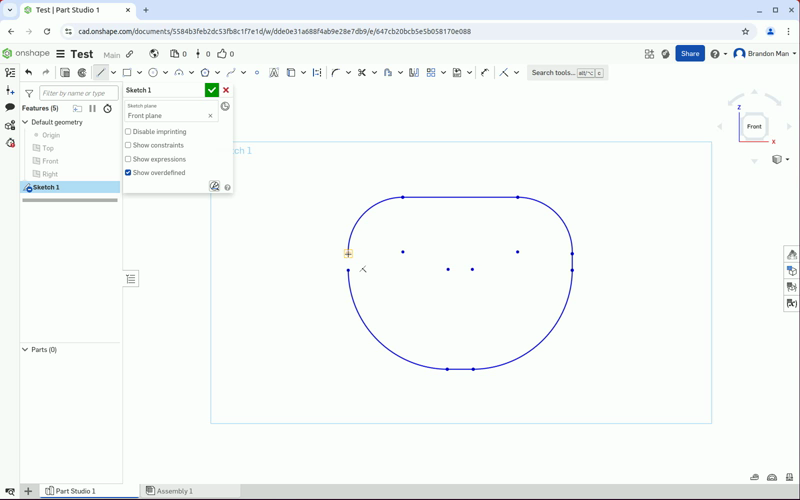
mouse_move(378, 253)
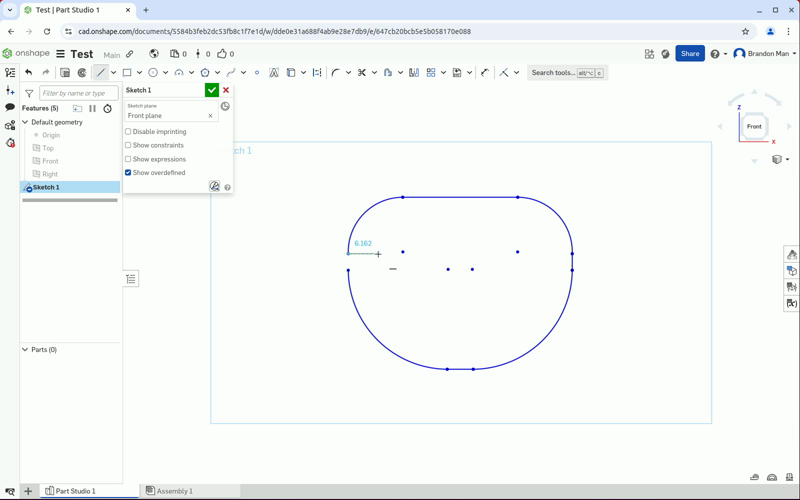
key_down(shift)
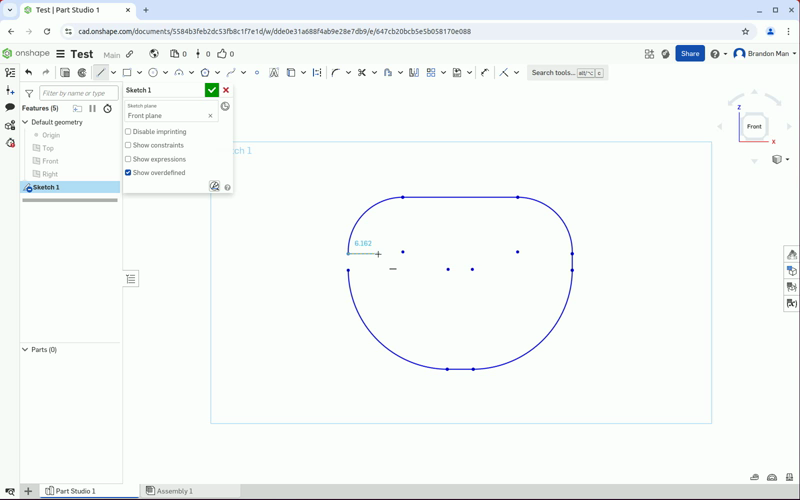
mouse_move(348, 270)
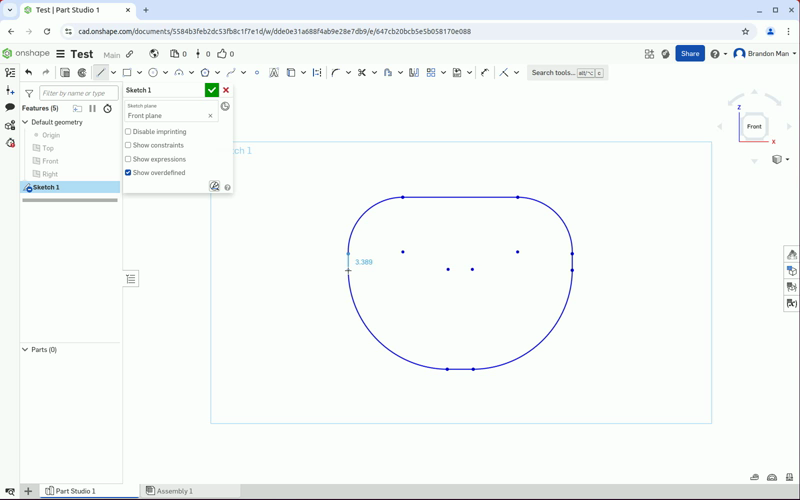
key_up(shift)
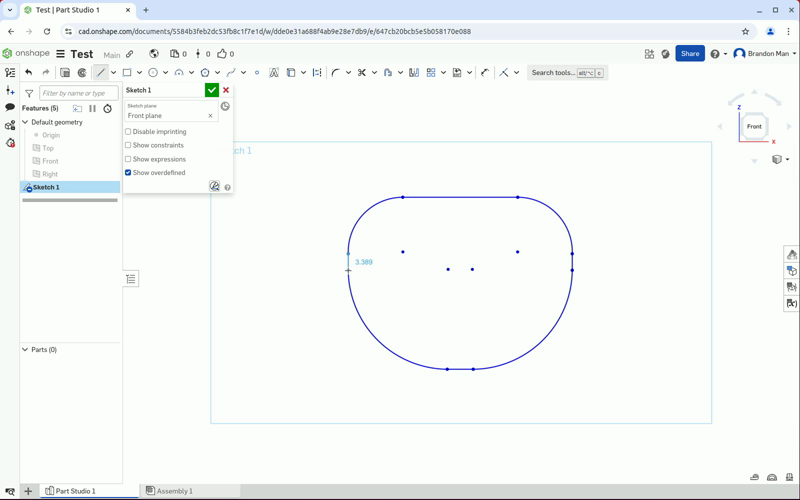
click(348, 270)
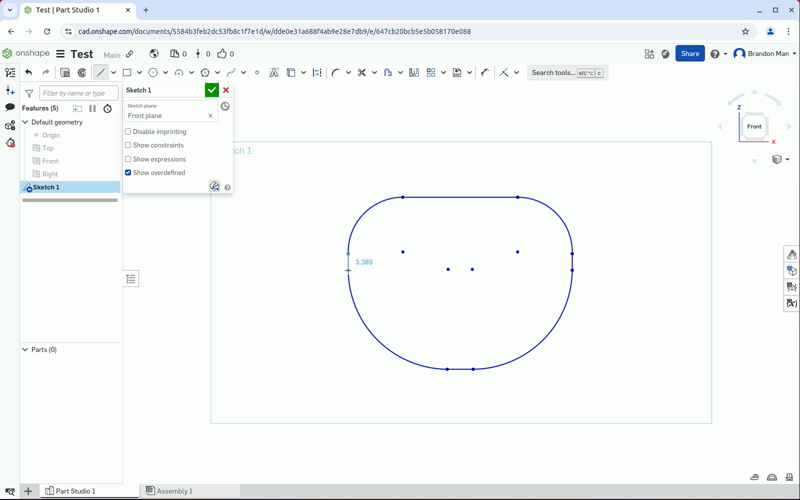
key(esc)
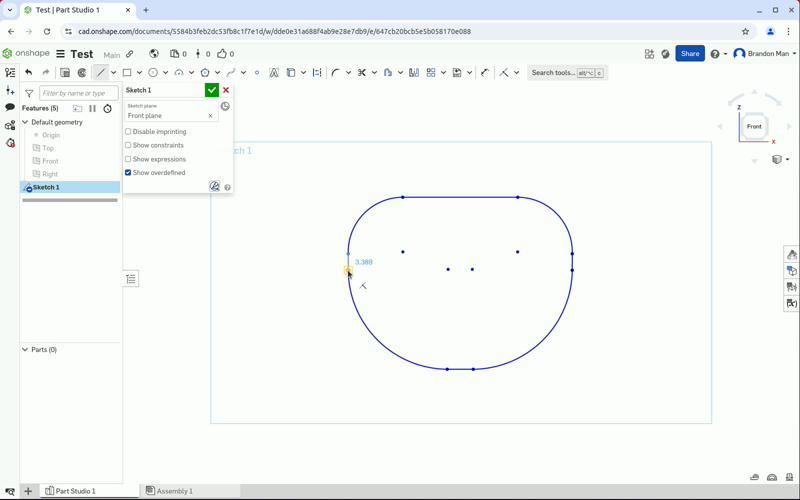
key(c)
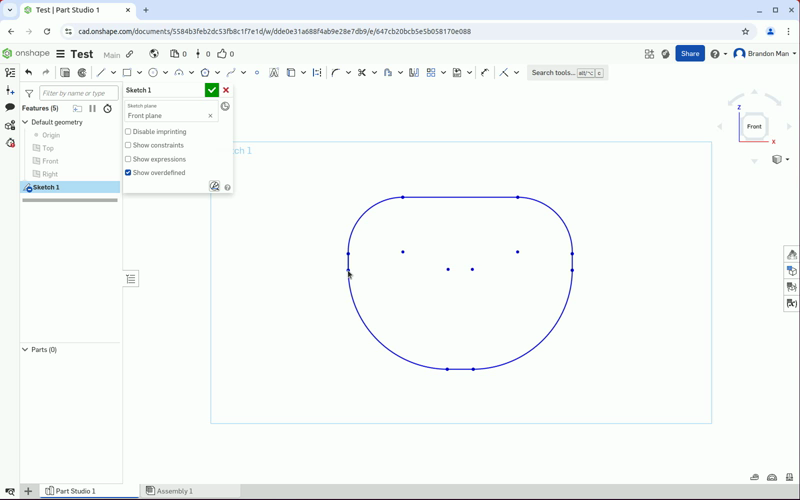
key_down(shift)
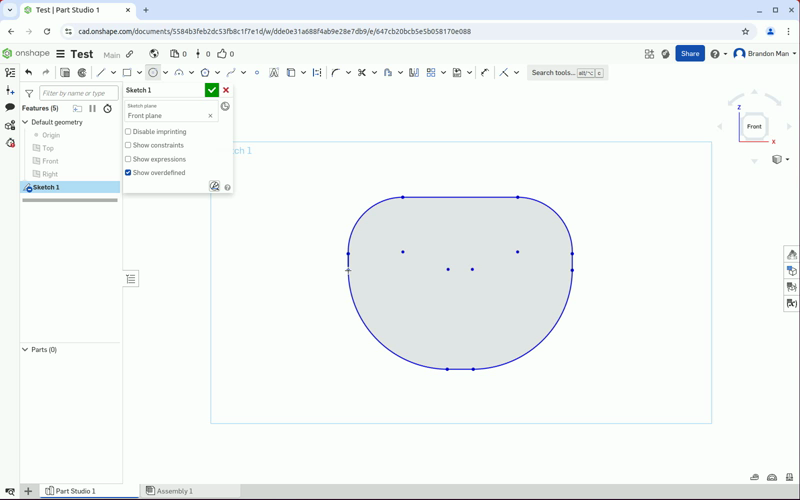
mouse_move(369, 284)
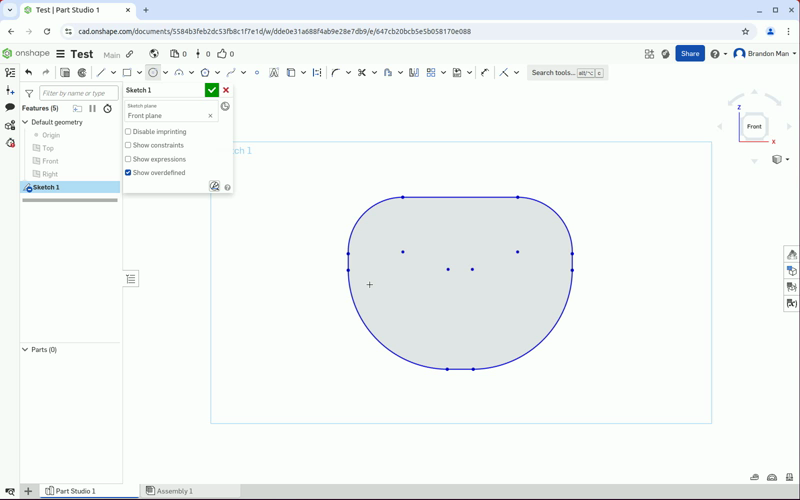
click(369, 284)
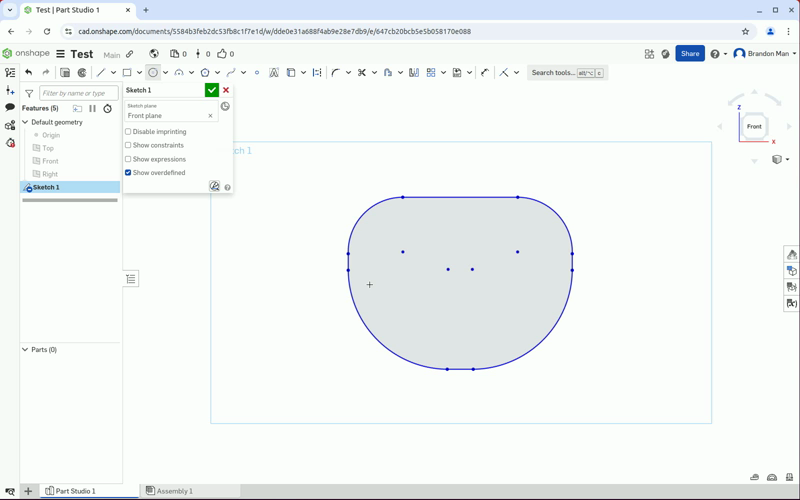
key_up(shift)
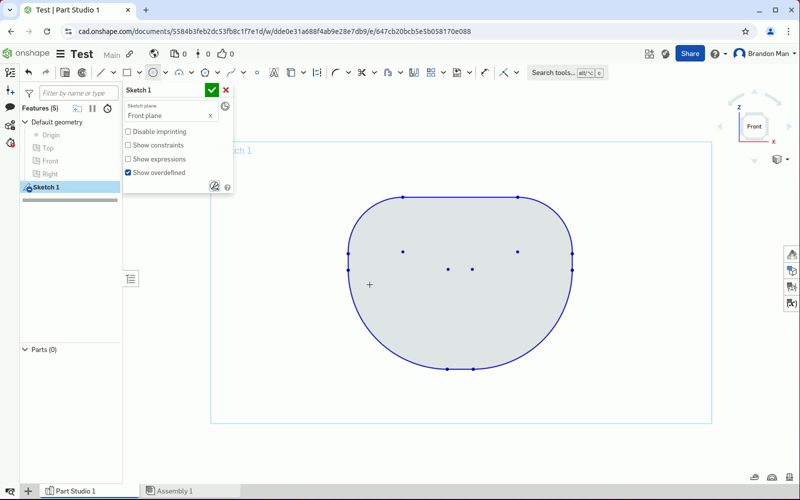
mouse_move(381, 284)
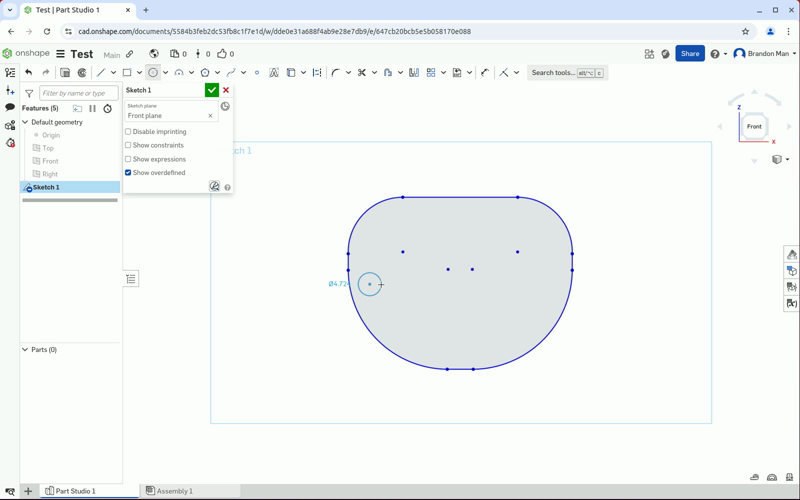
click(381, 284)
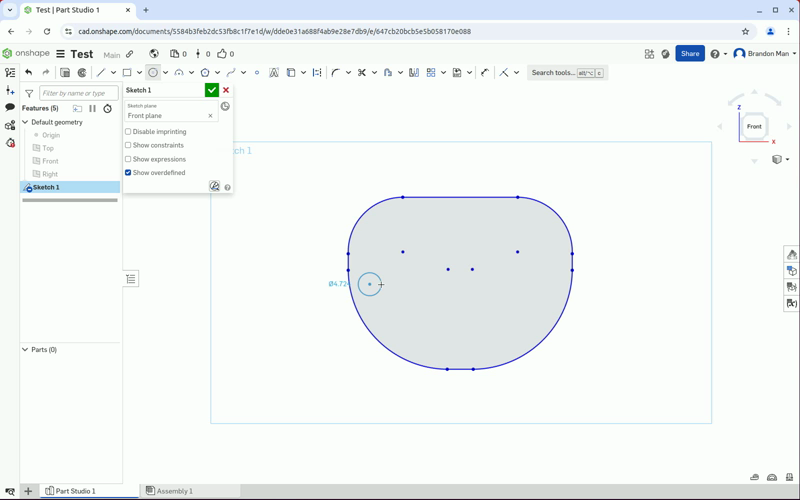
key(esc)
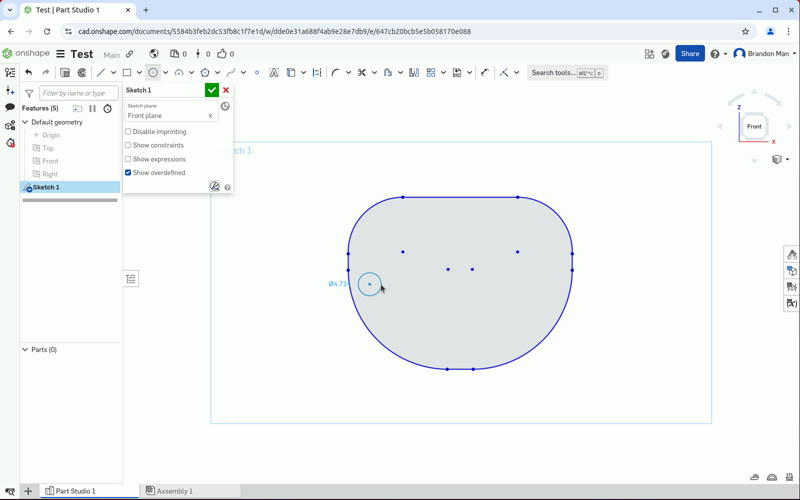
key(c)
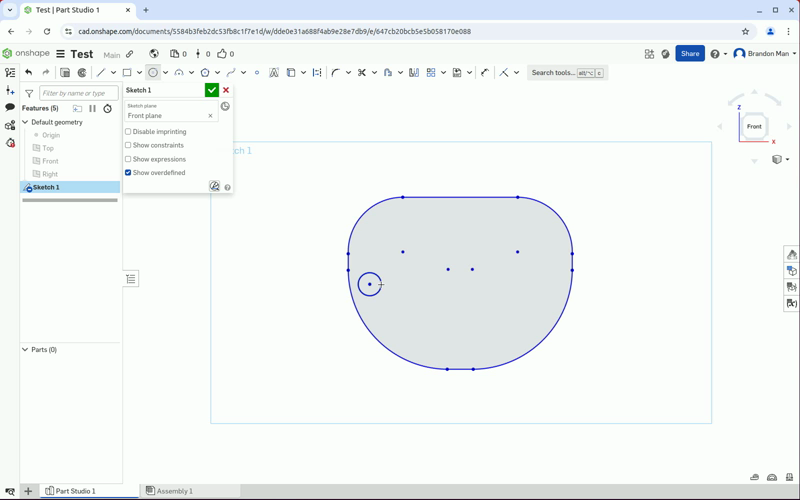
key_down(shift)
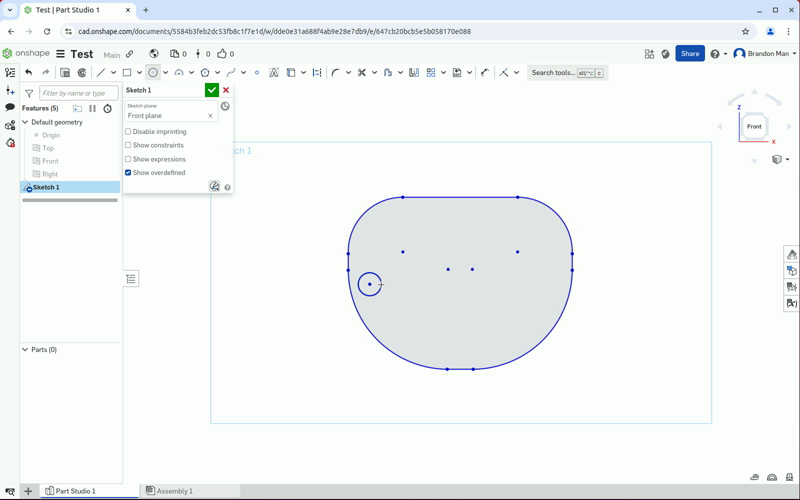
mouse_move(461, 284)
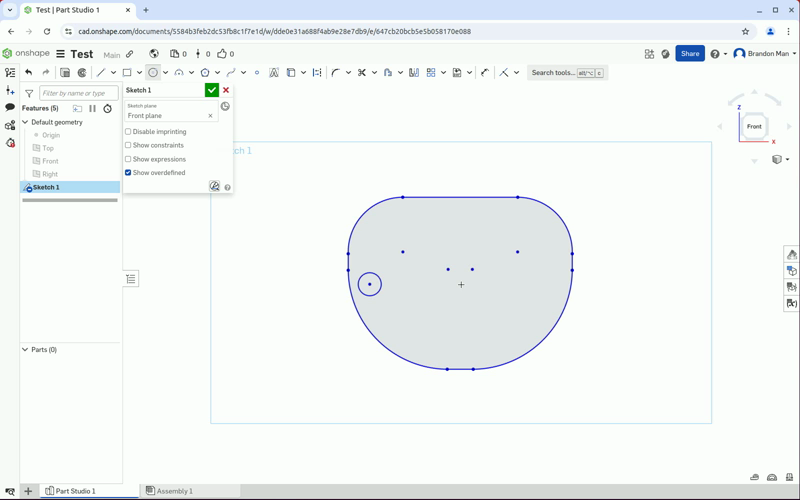
click(461, 284)
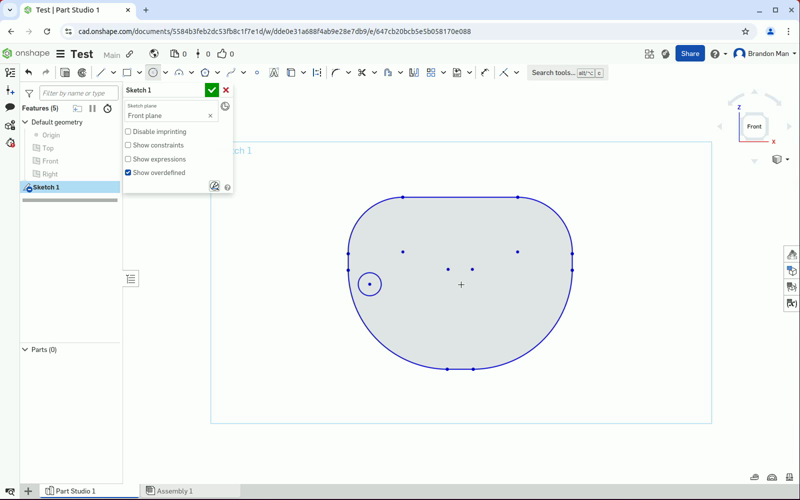
key_up(shift)
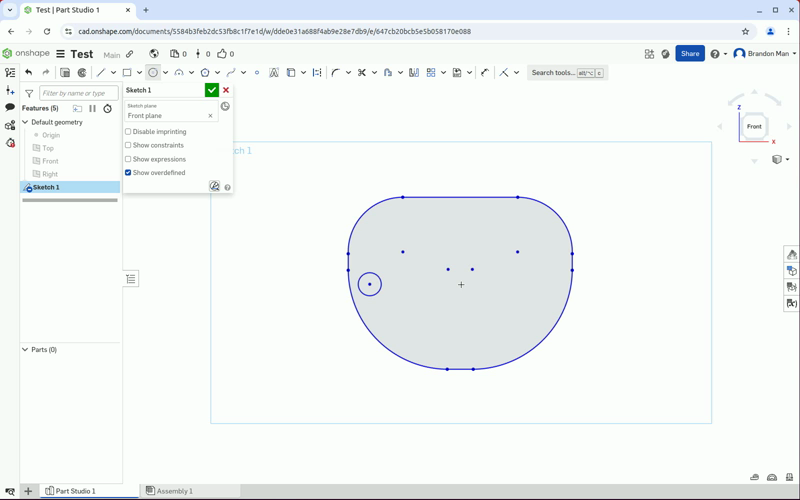
mouse_move(536, 284)
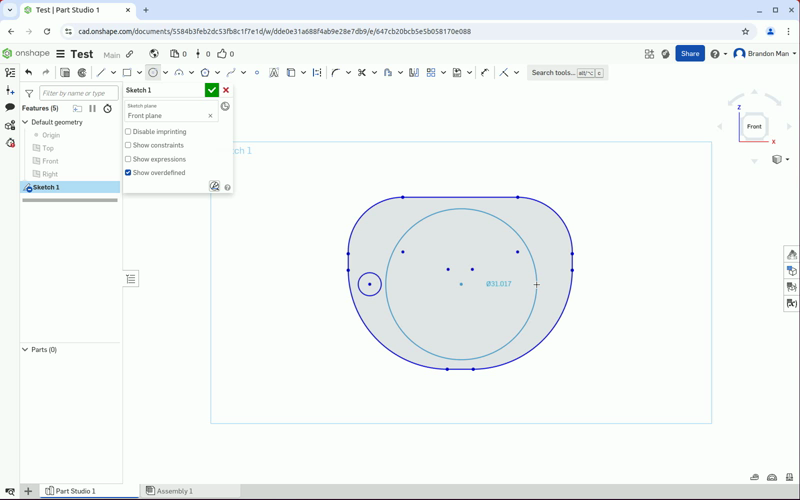
click(536, 284)
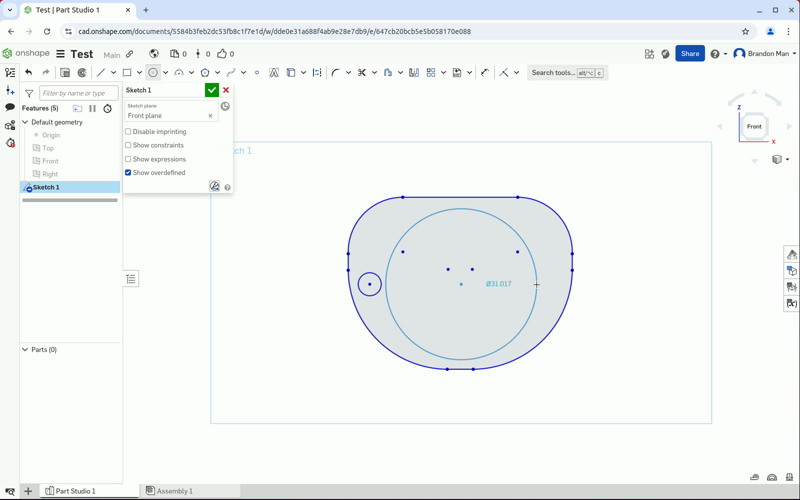
key(esc)
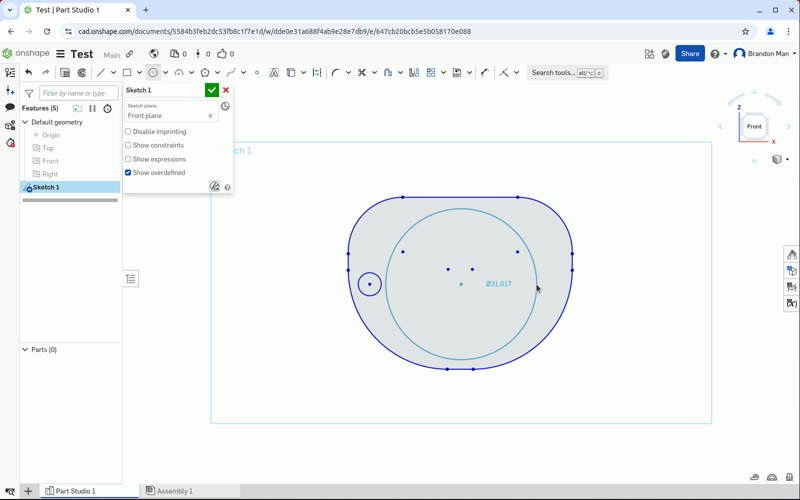
key(c)
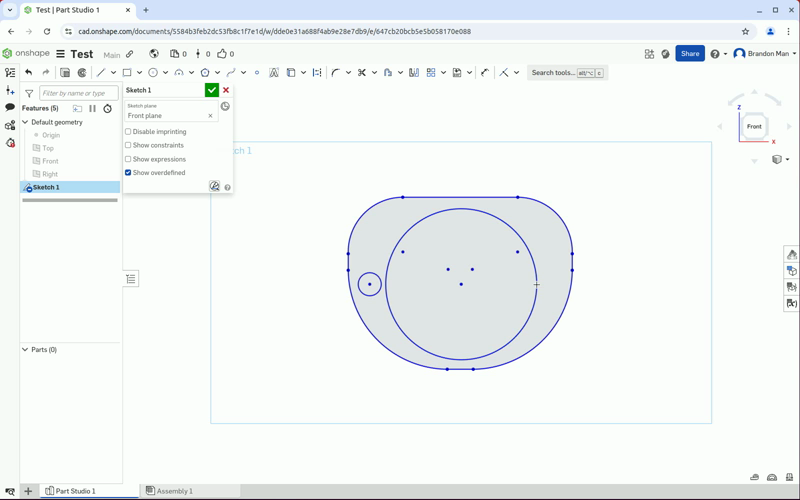
key_down(shift)
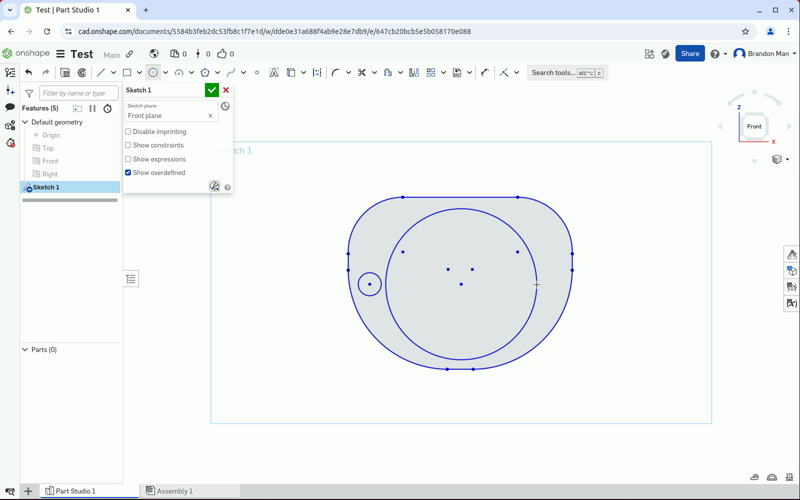
mouse_move(550, 284)
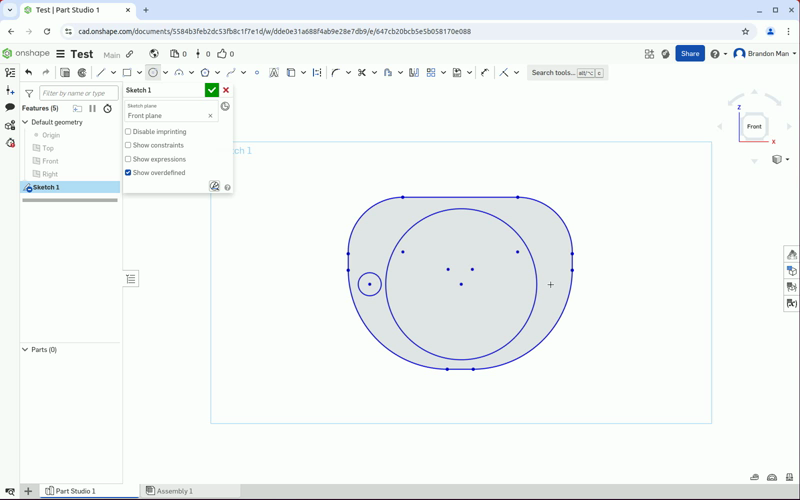
click(550, 284)
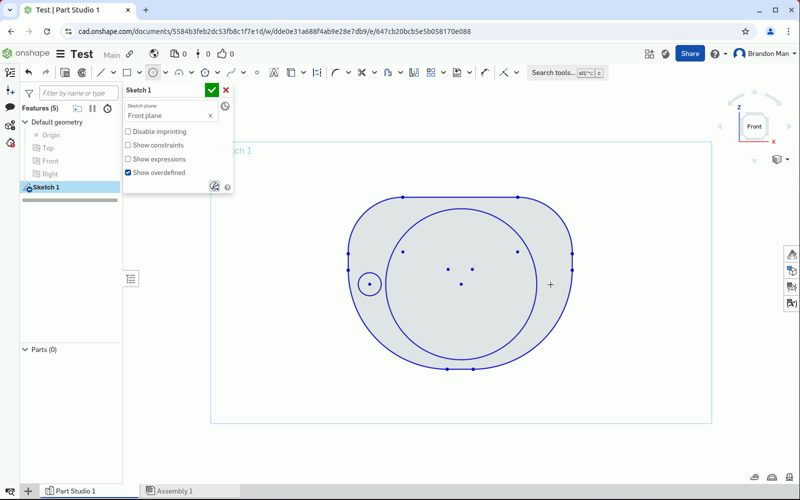
key_up(shift)
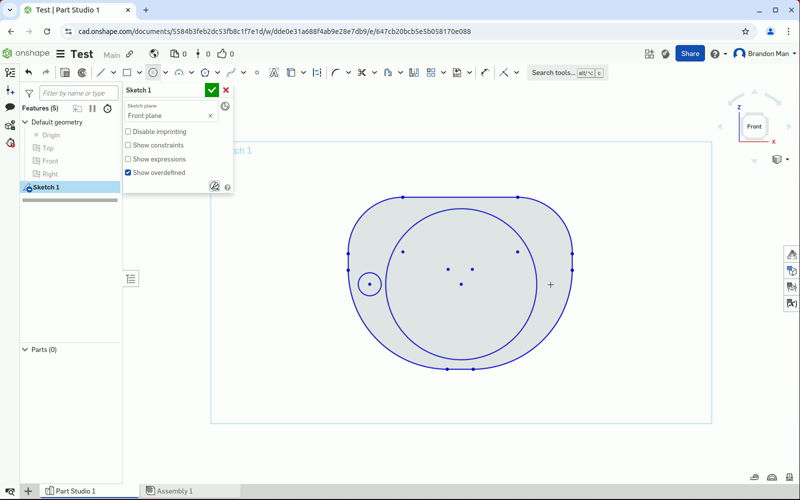
mouse_move(562, 284)
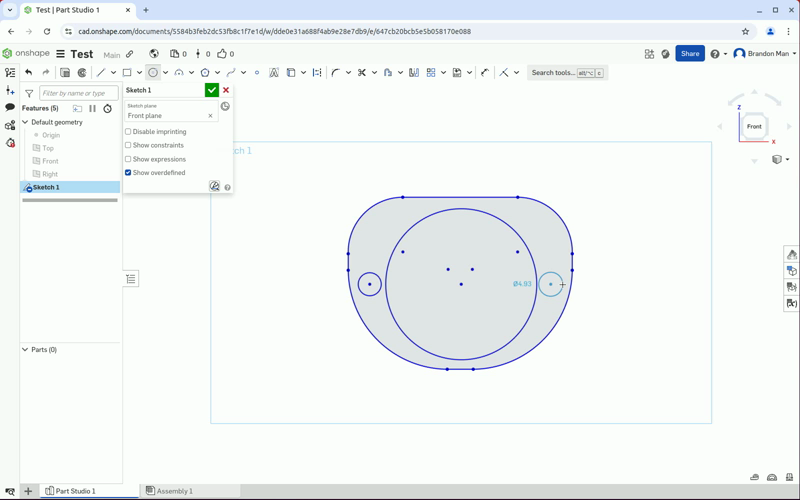
click(562, 284)
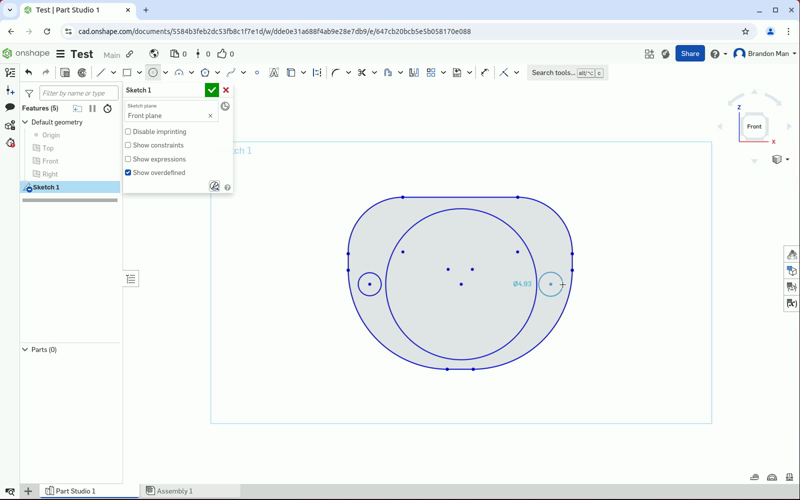
key(esc)
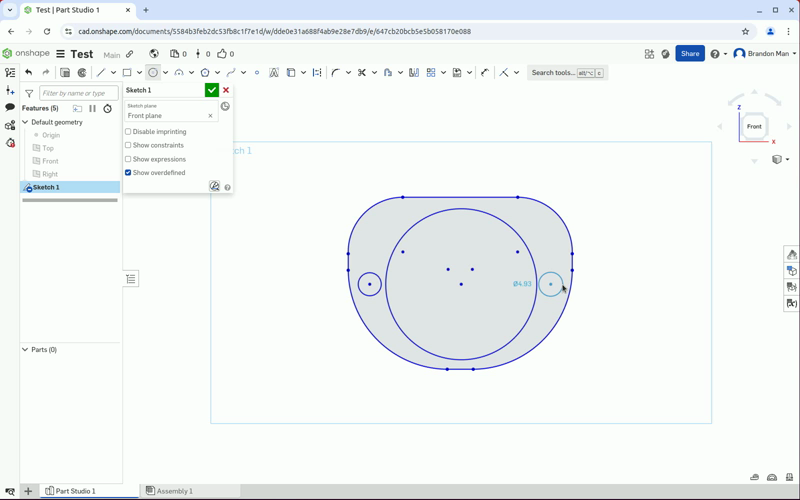
mouse_move(545, 248)
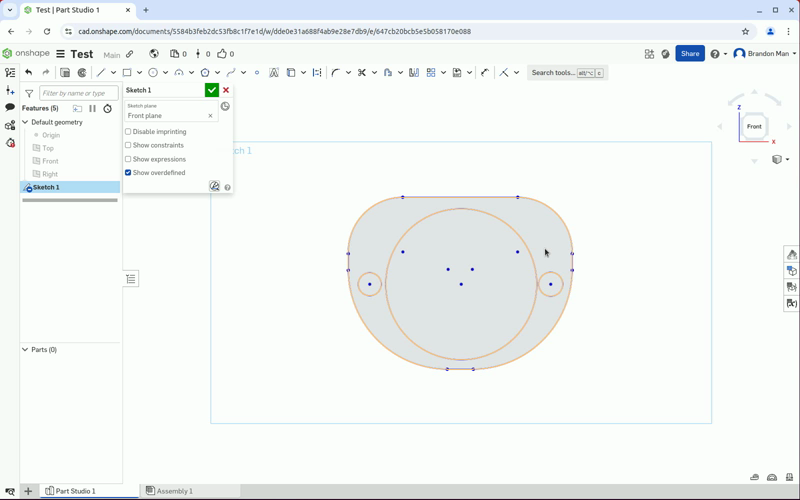
click(545, 248)
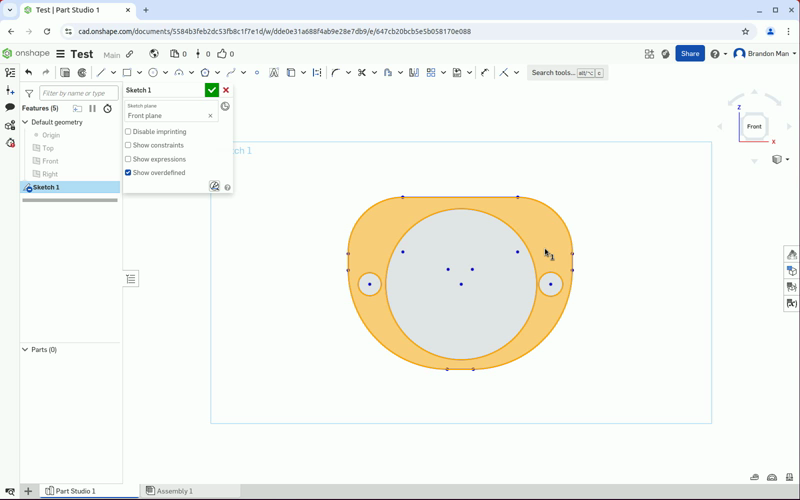
mouse_move(73, 352)
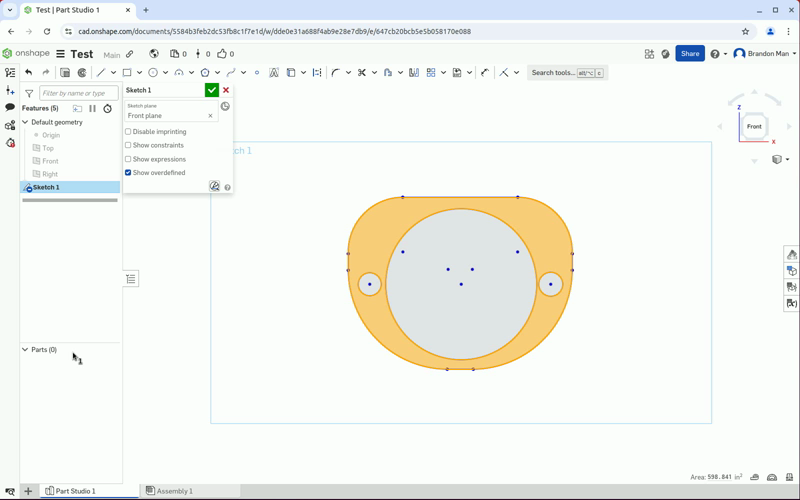
key(shift+y)
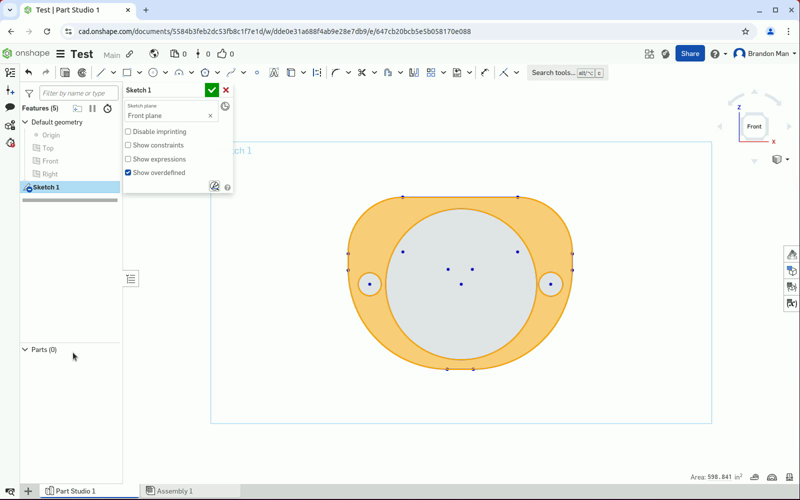
key(shift+e)
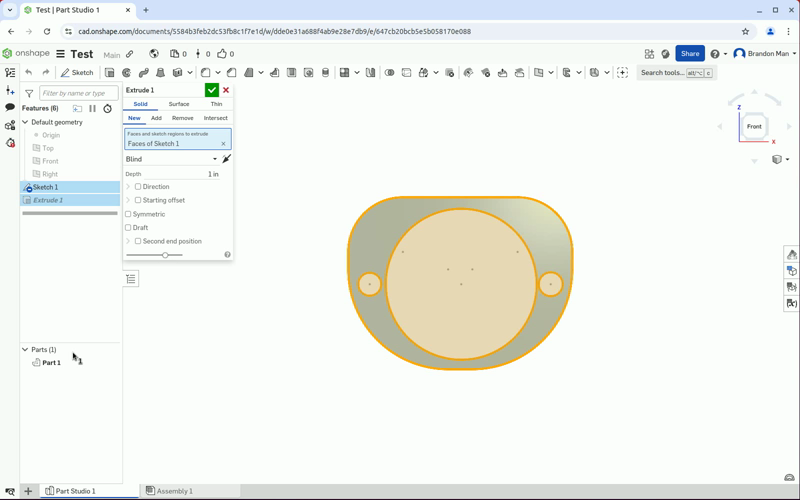
mouse_move(143, 106)
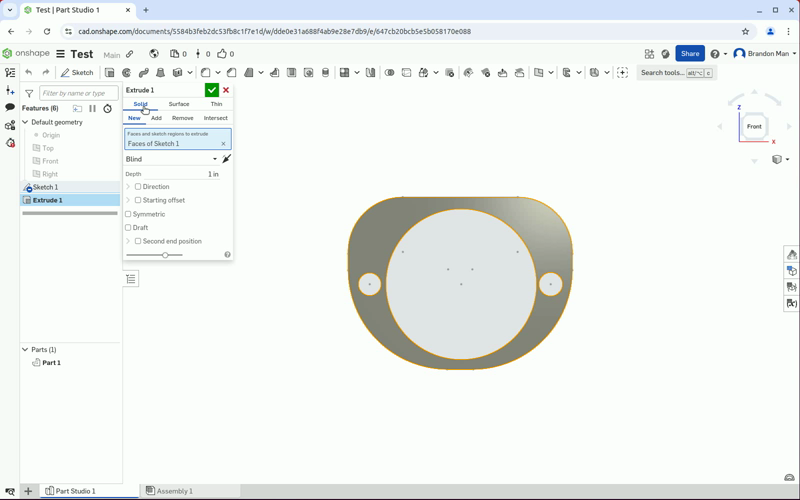
click(143, 106)
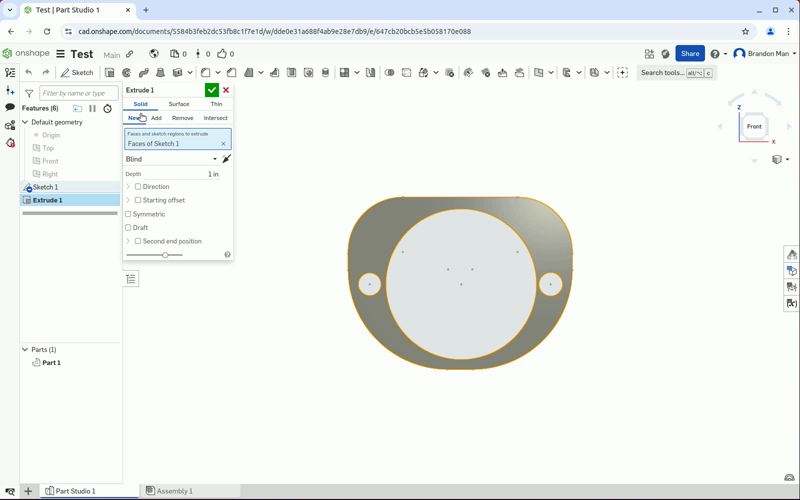
mouse_move(137, 120)
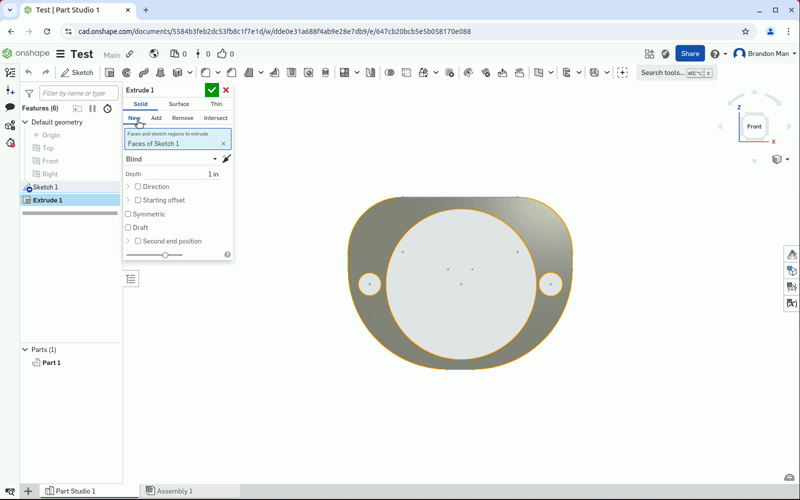
click(137, 120)
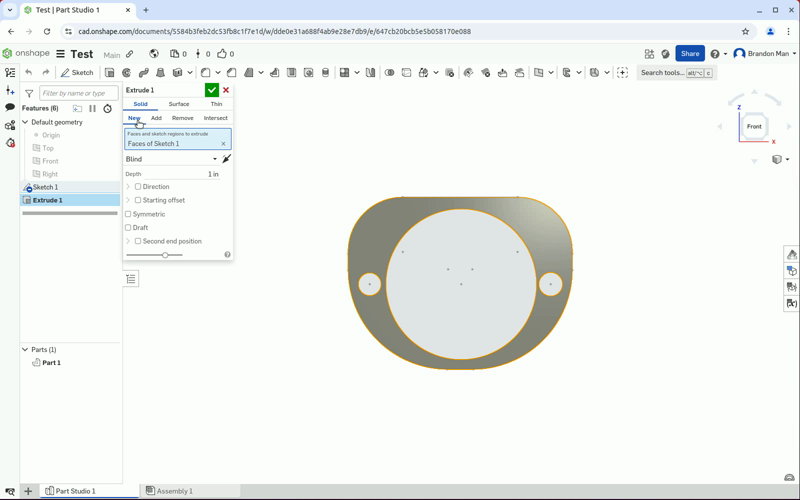
key(tab, 4)
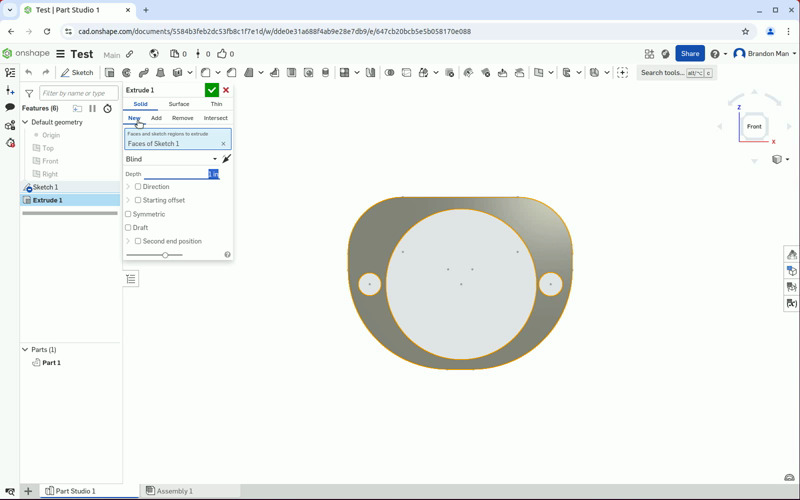
text(15.887)
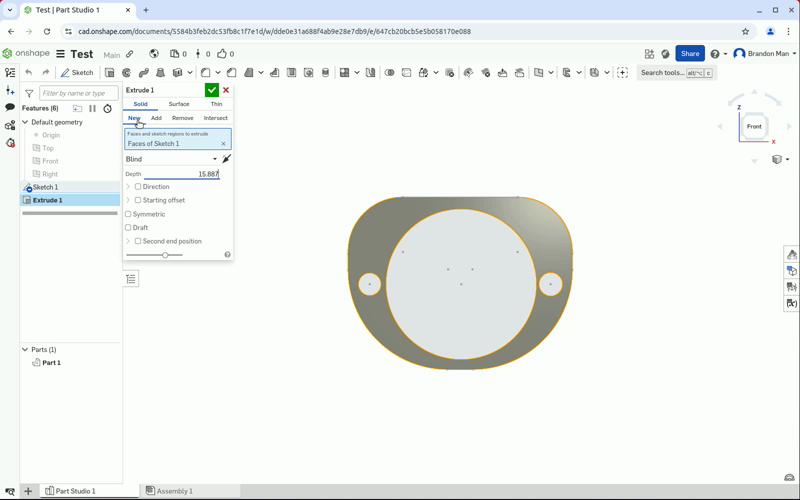
key(enter)
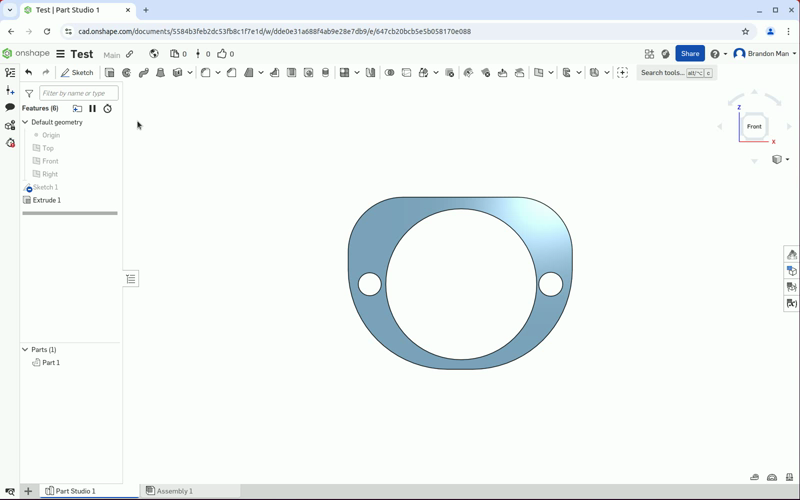
key(shift+h)
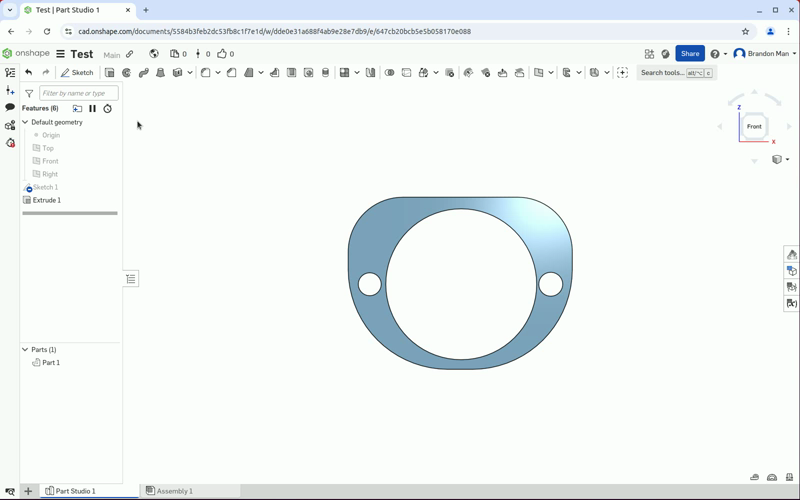
key(shift+h)
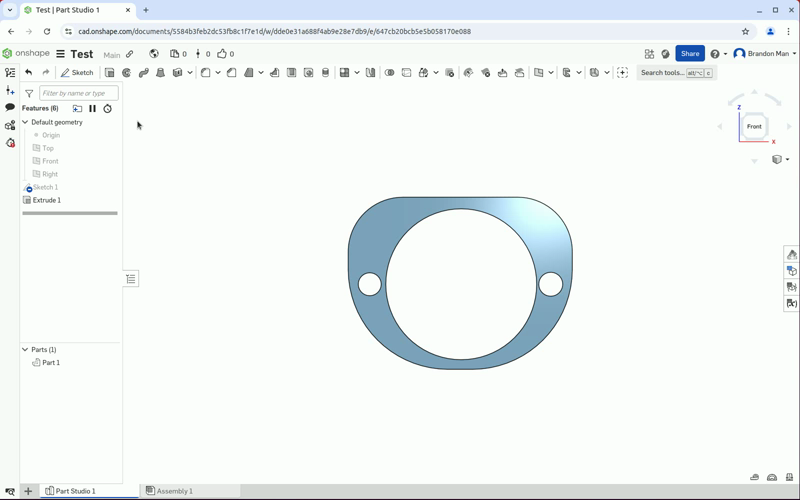
mouse_move(73, 189)
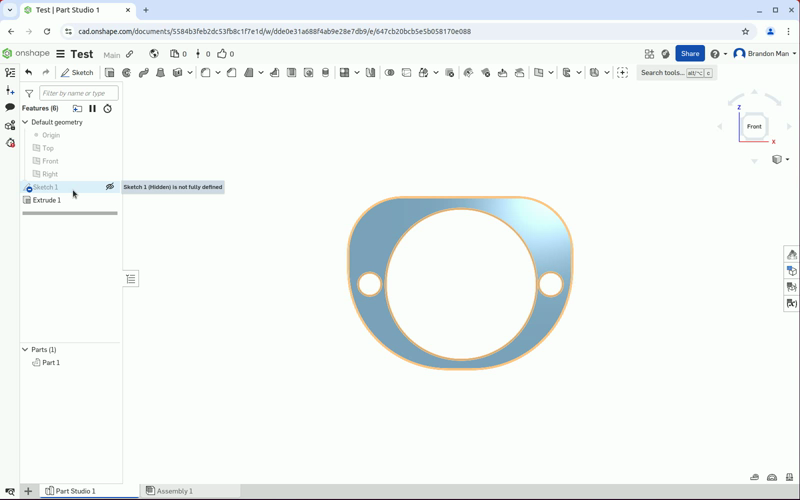
click(73, 189)
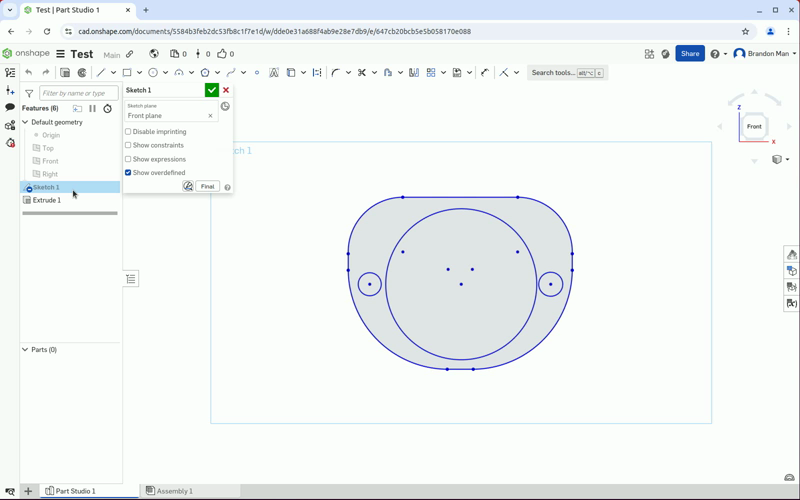
mouse_move(229, 92)
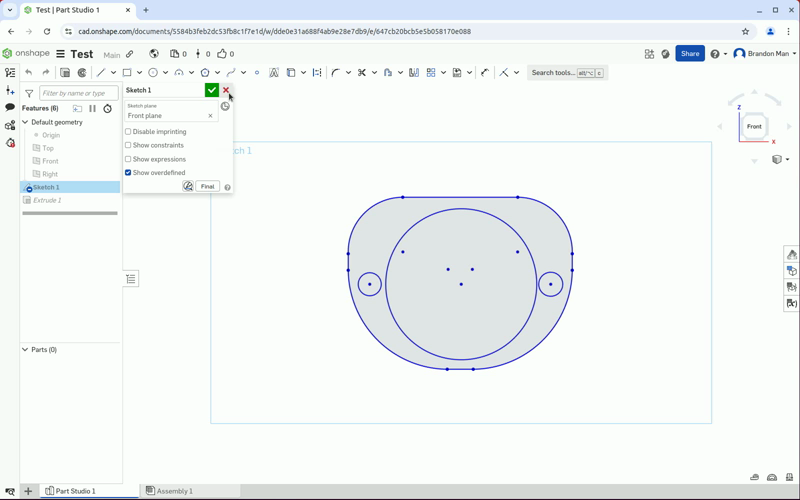
click(229, 92)
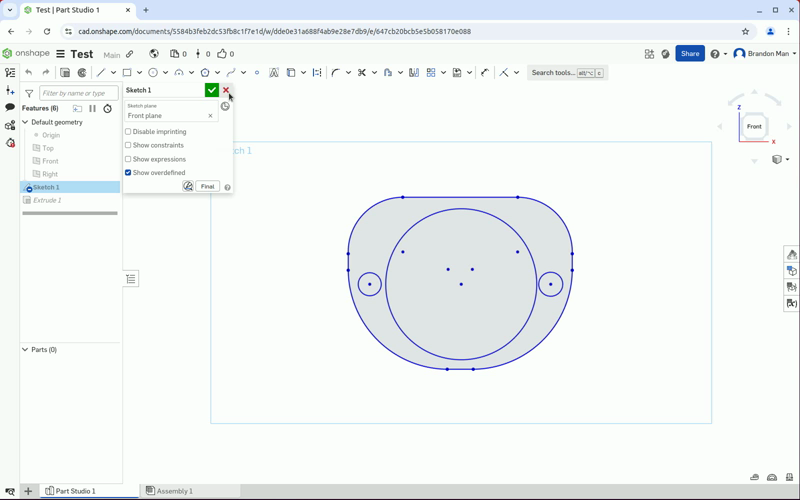
key(shift+s)
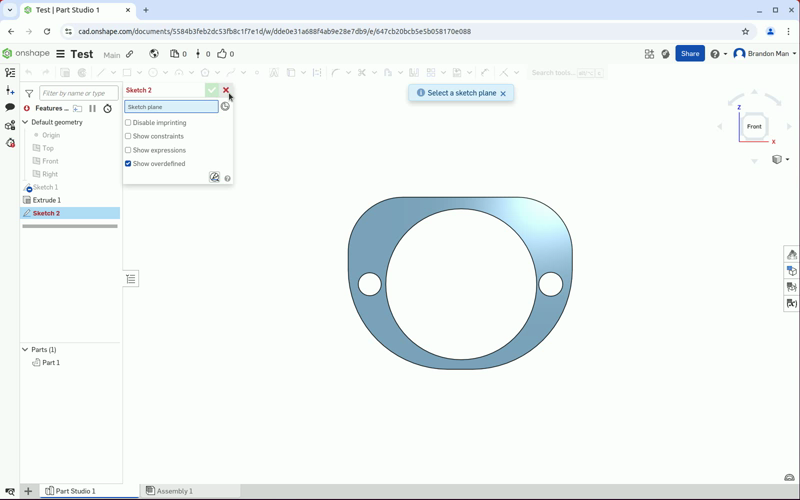
mouse_move(73, 163)
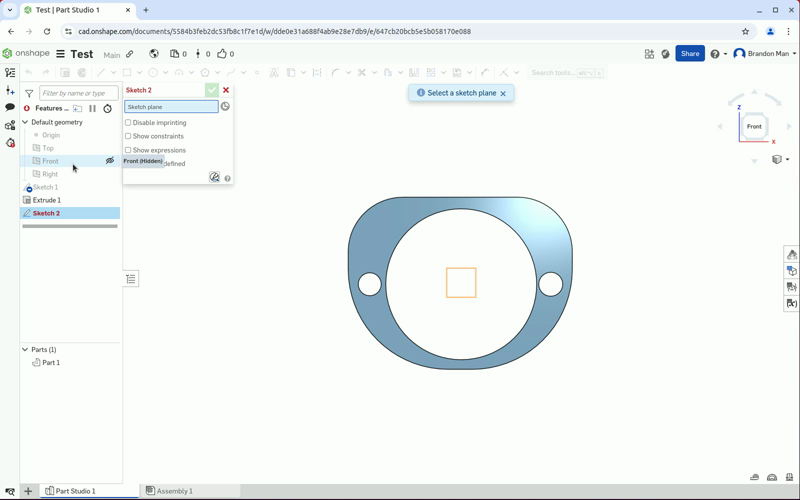
click(73, 163)
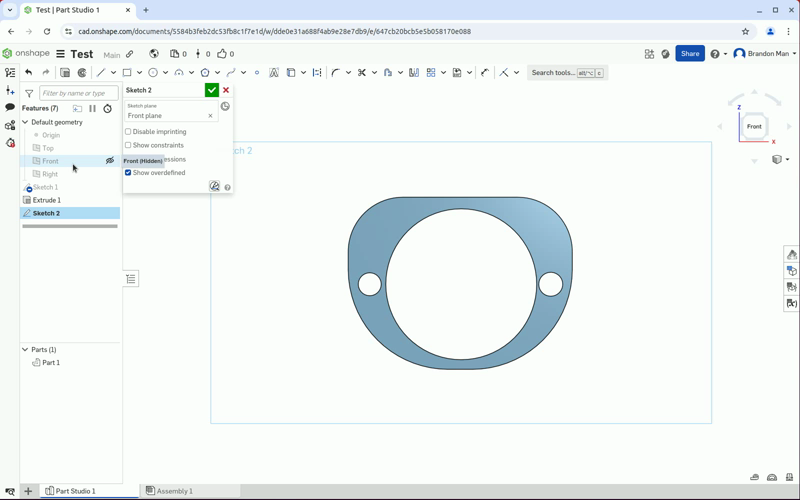
mouse_move(73, 352)
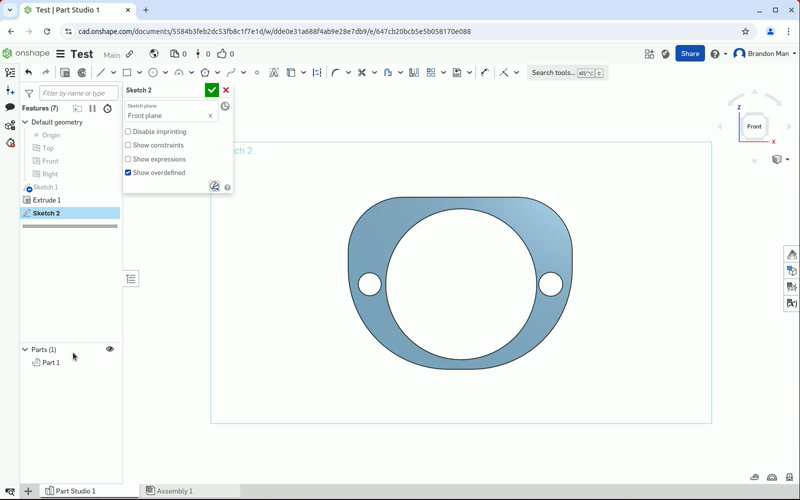
key(y)
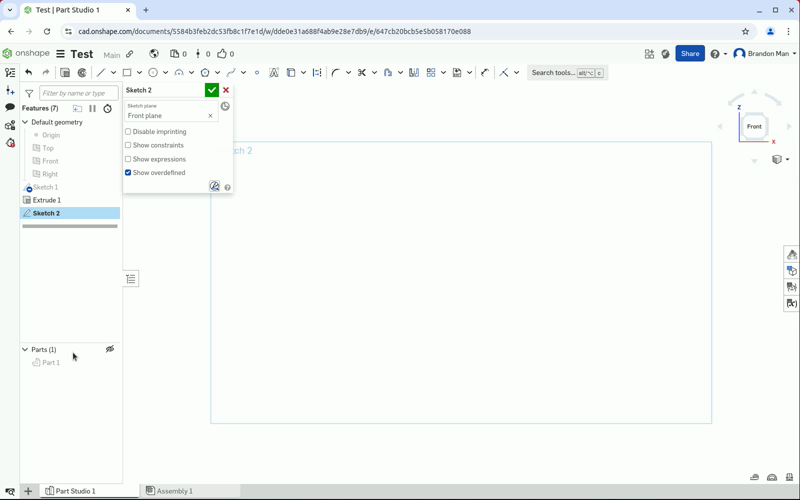
key(c)
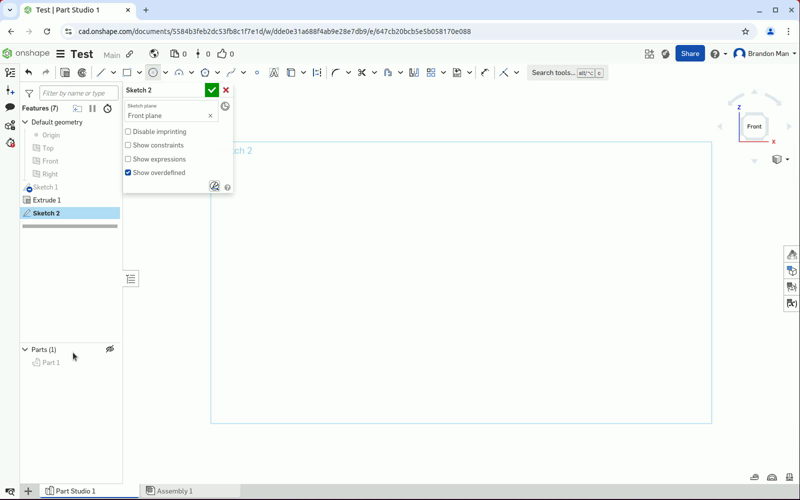
key_down(shift)
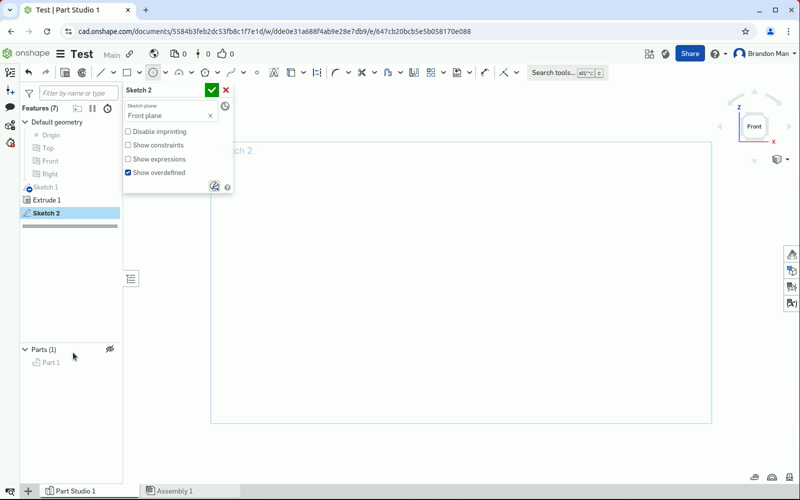
mouse_move(461, 282)
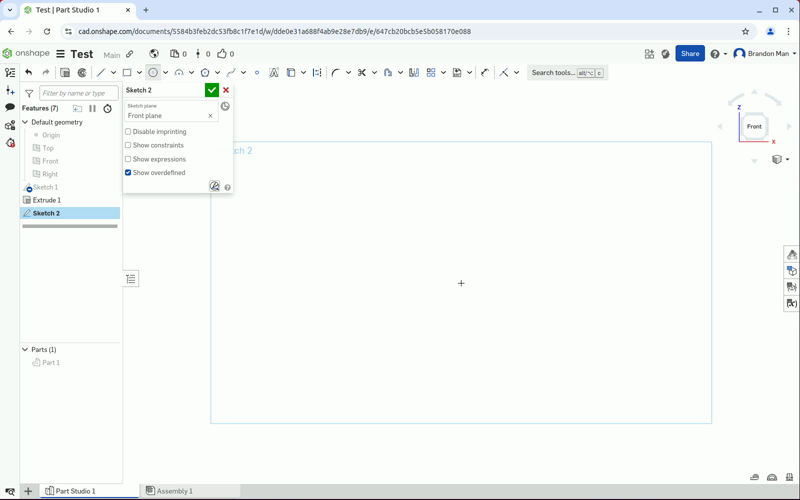
click(461, 282)
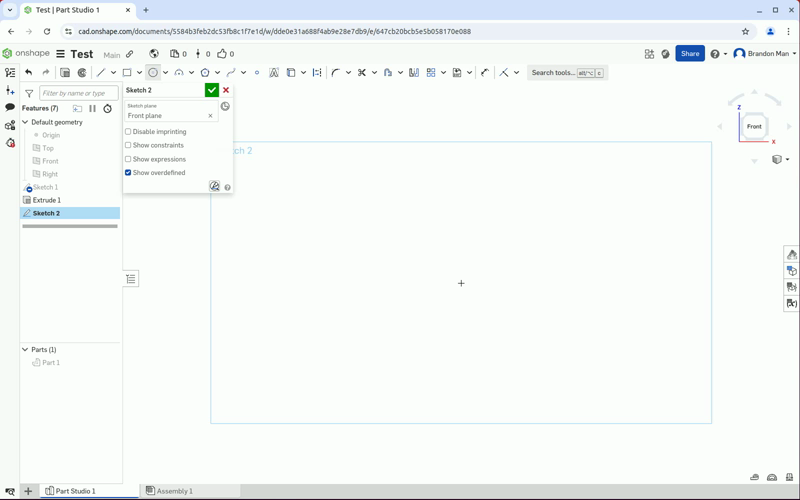
key_up(shift)
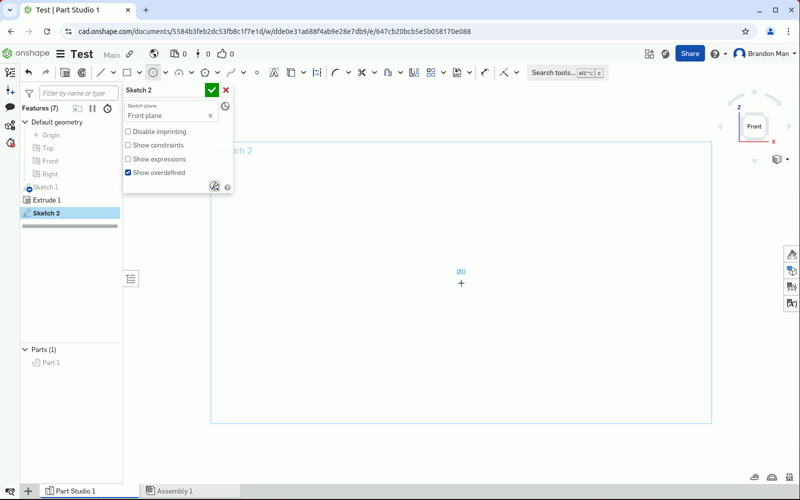
mouse_move(537, 282)
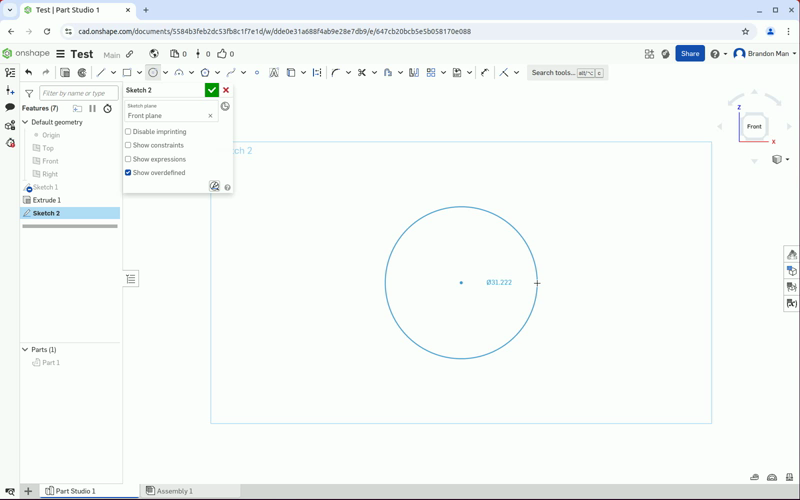
click(537, 282)
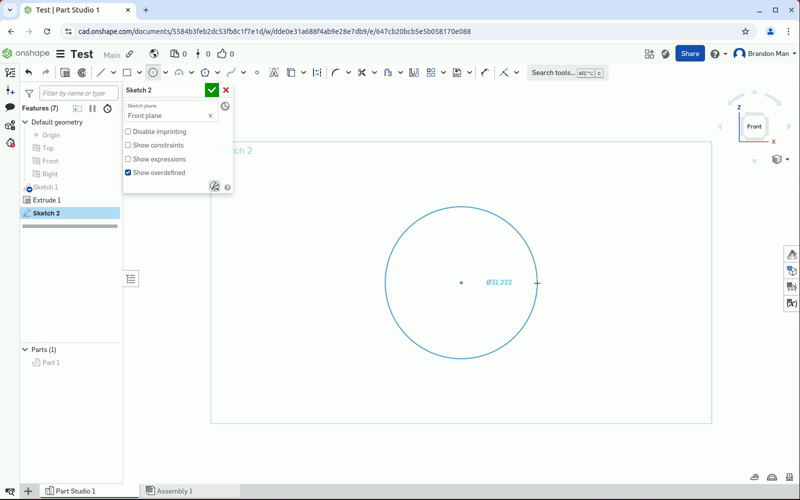
key(esc)
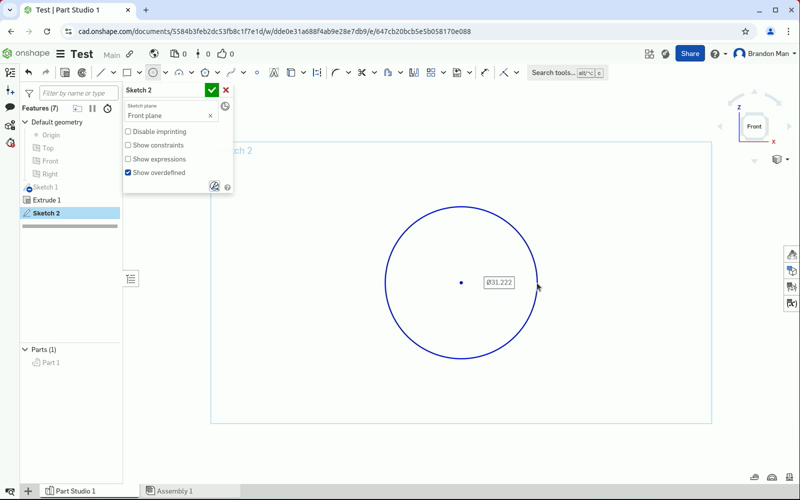
key(c)
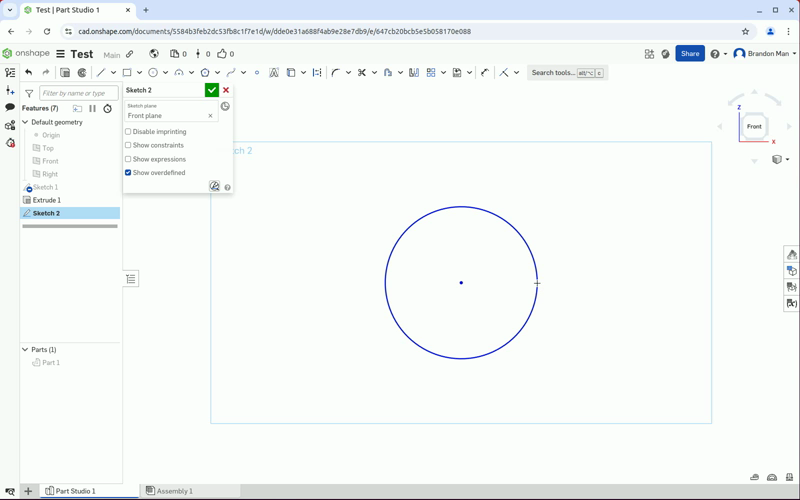
key_down(shift)
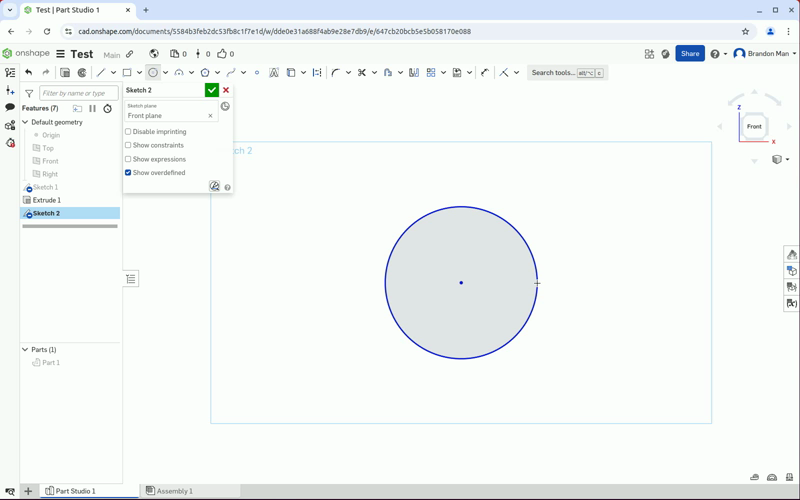
mouse_move(461, 282)
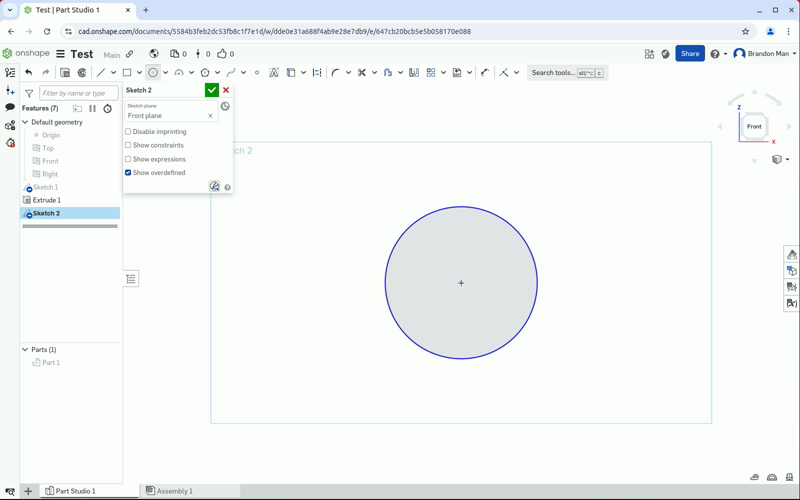
click(461, 282)
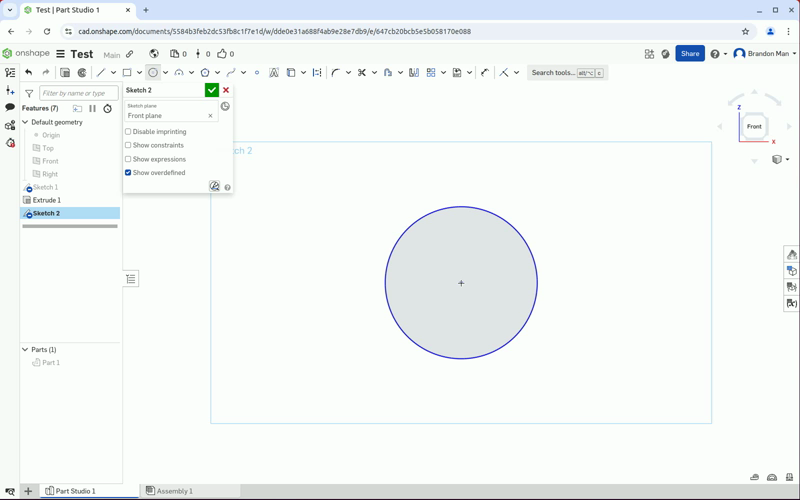
key_up(shift)
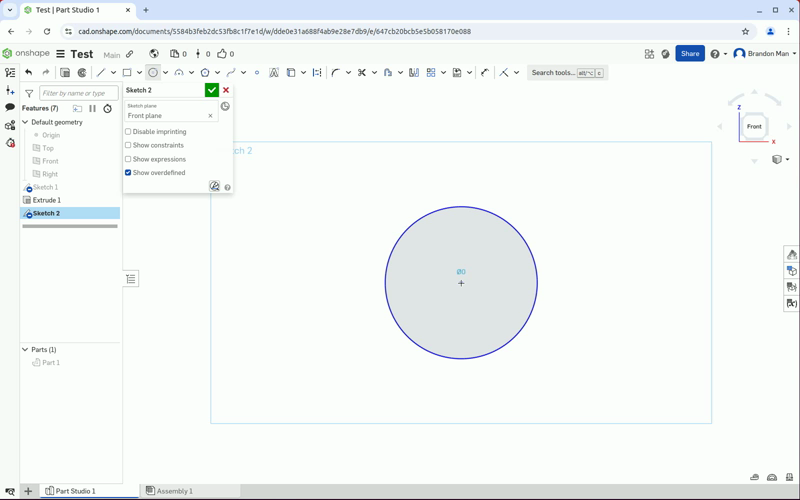
mouse_move(535, 282)
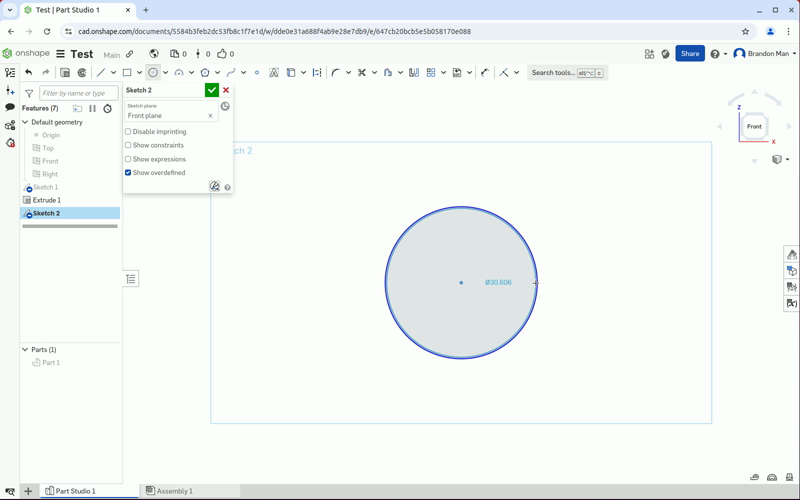
scroll(6)
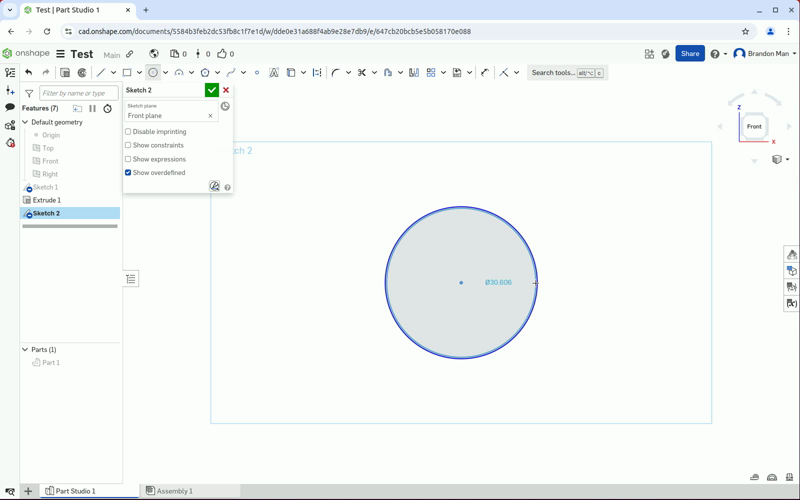
scroll(6)
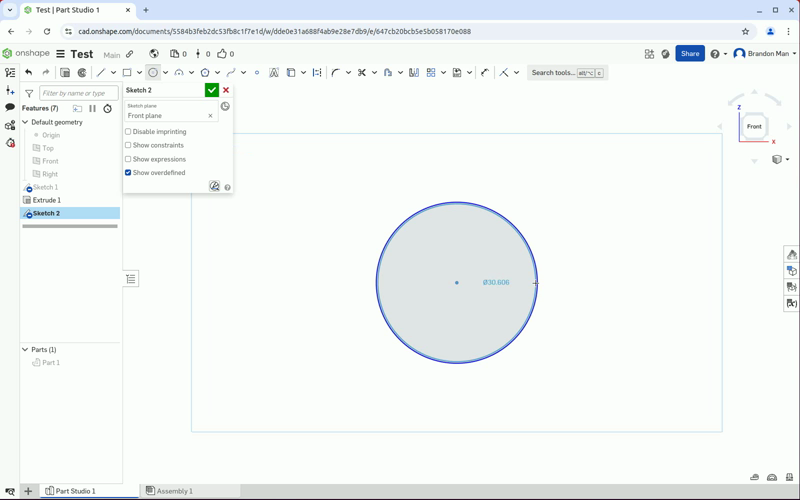
scroll(6)
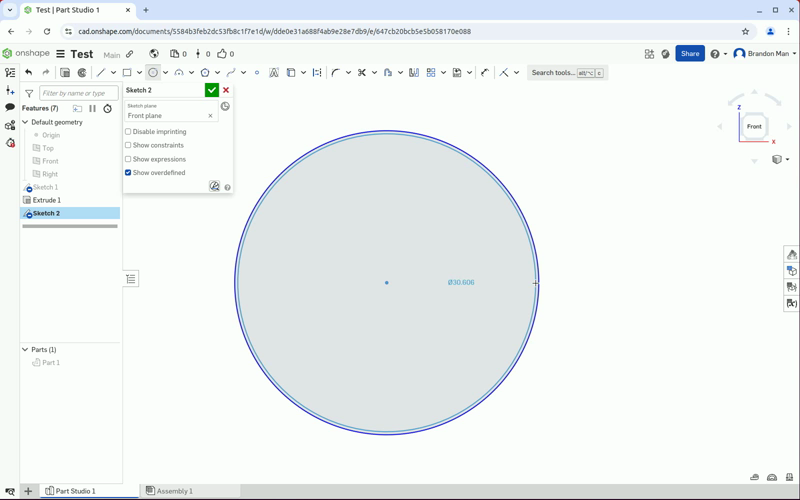
scroll(6)
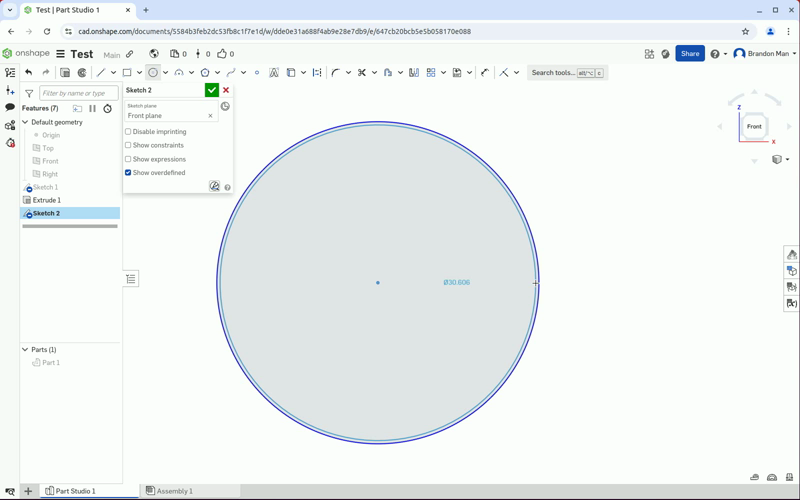
scroll(6)
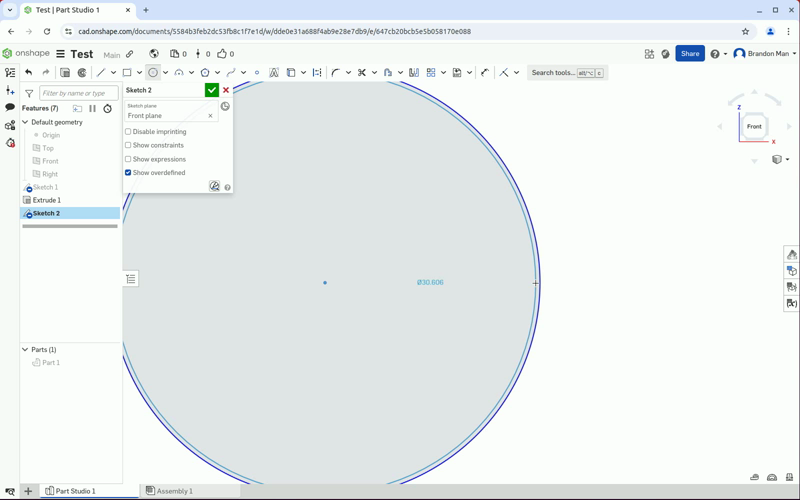
scroll(6)
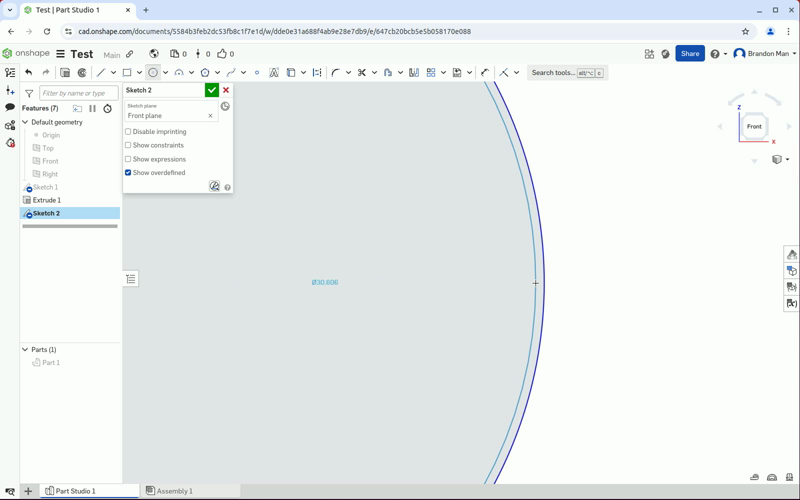
scroll(6)
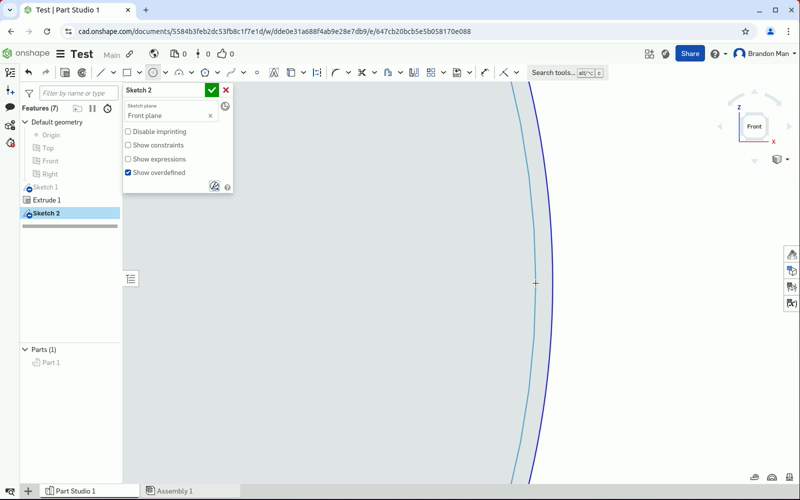
click(535, 282)
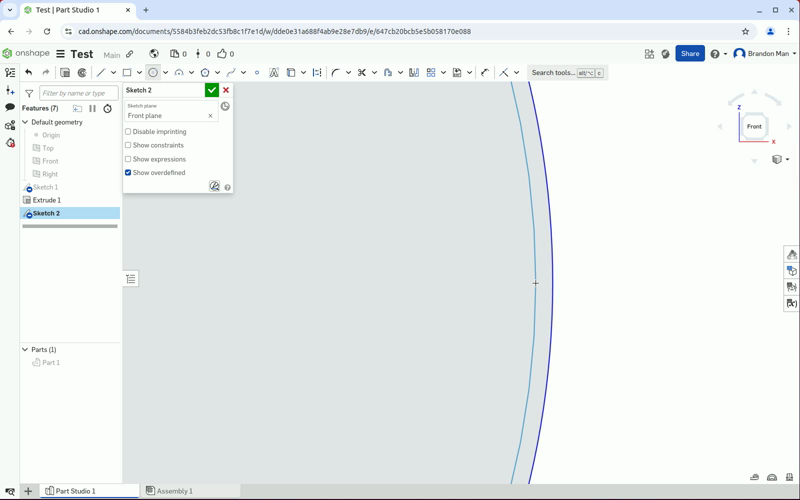
scroll(-6)
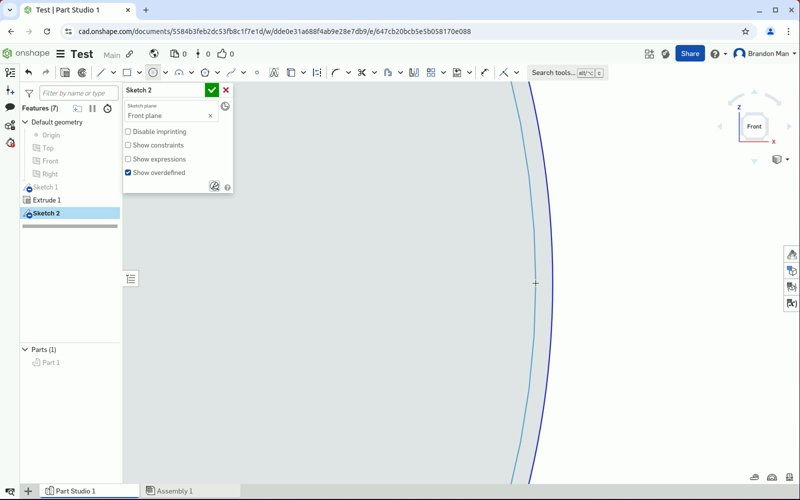
scroll(-6)
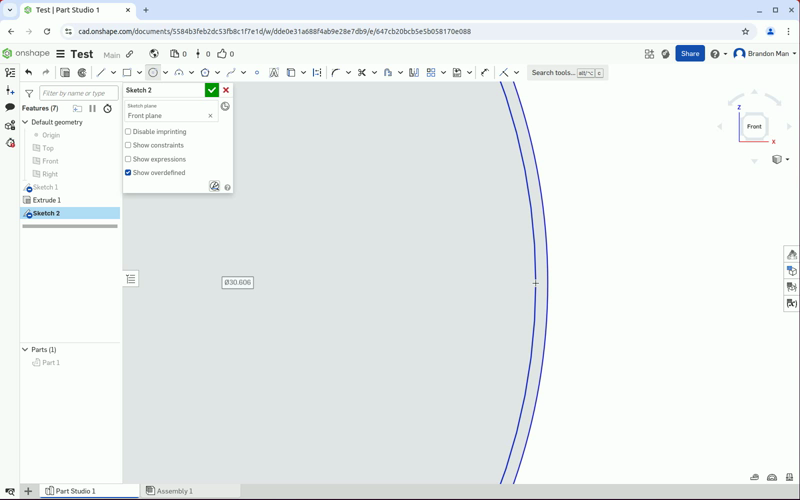
scroll(-6)
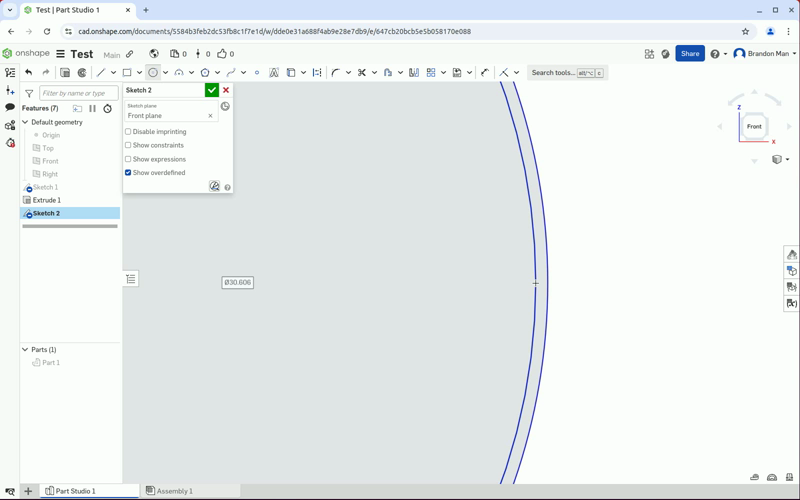
scroll(-6)
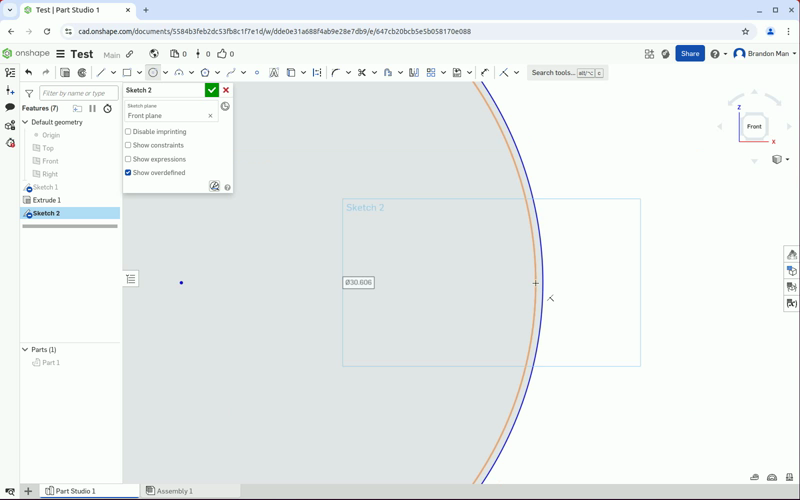
scroll(-6)
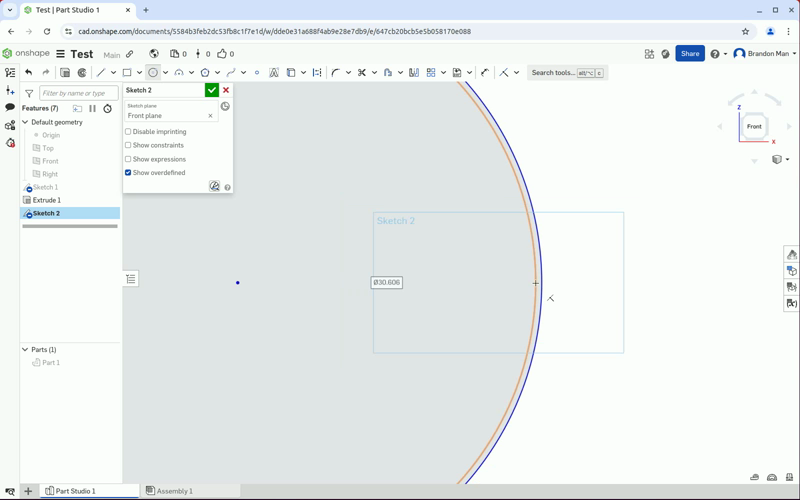
scroll(-6)
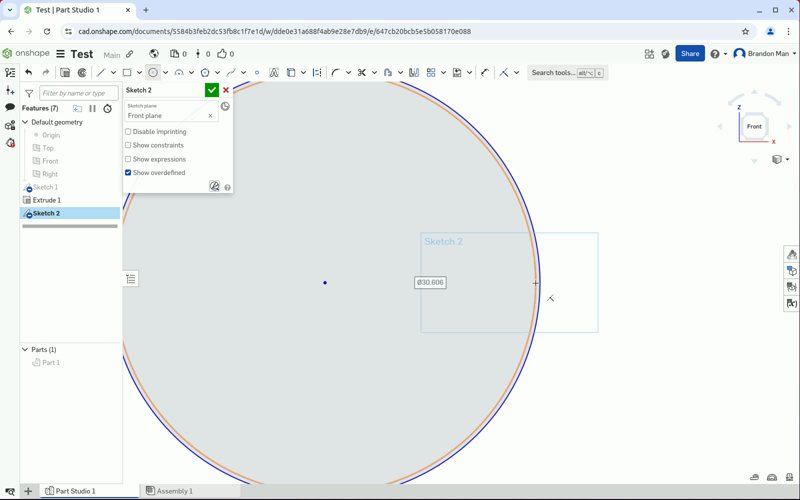
scroll(-6)
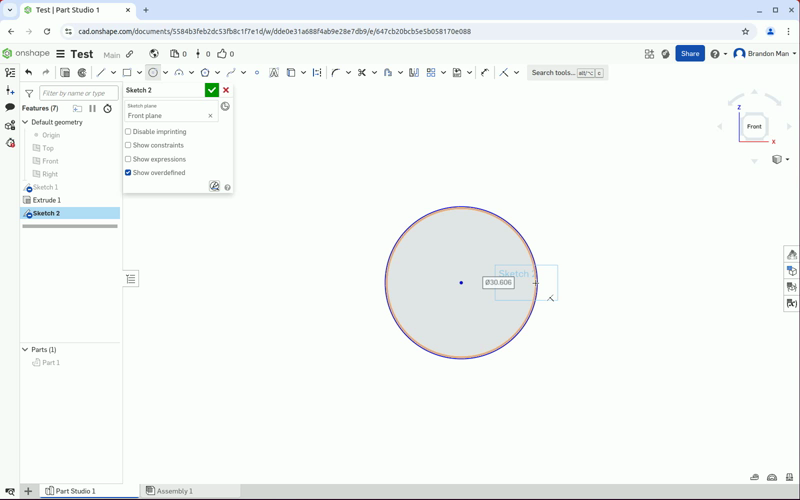
key(esc)
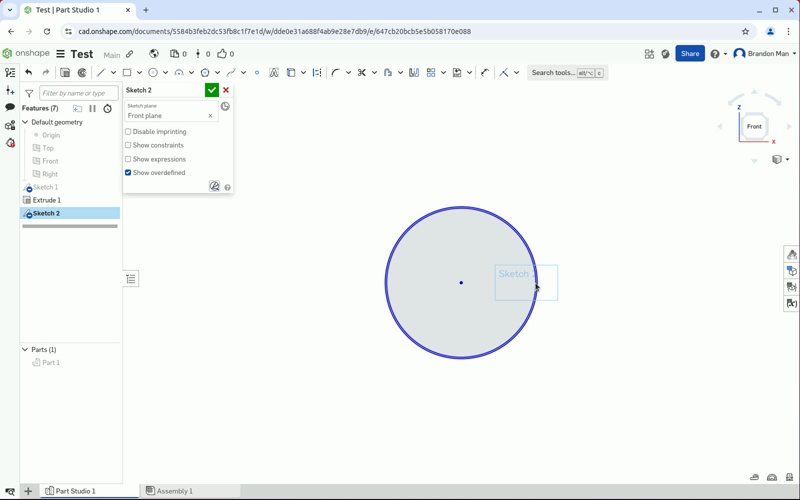
mouse_move(536, 286)
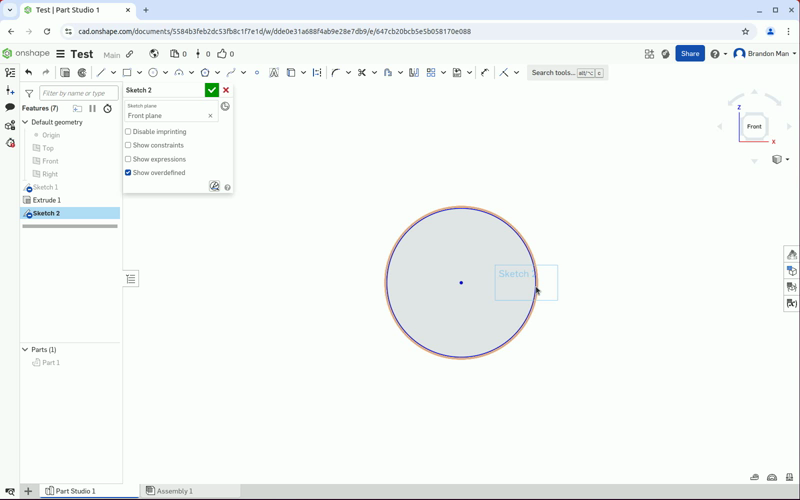
scroll(6)
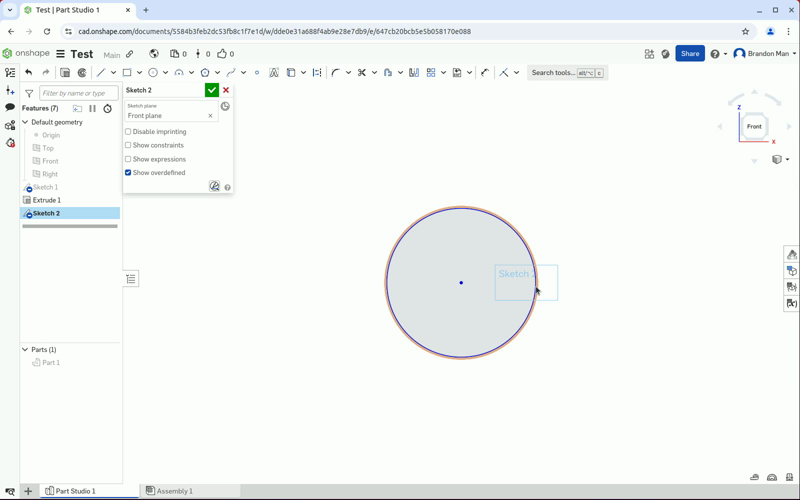
scroll(6)
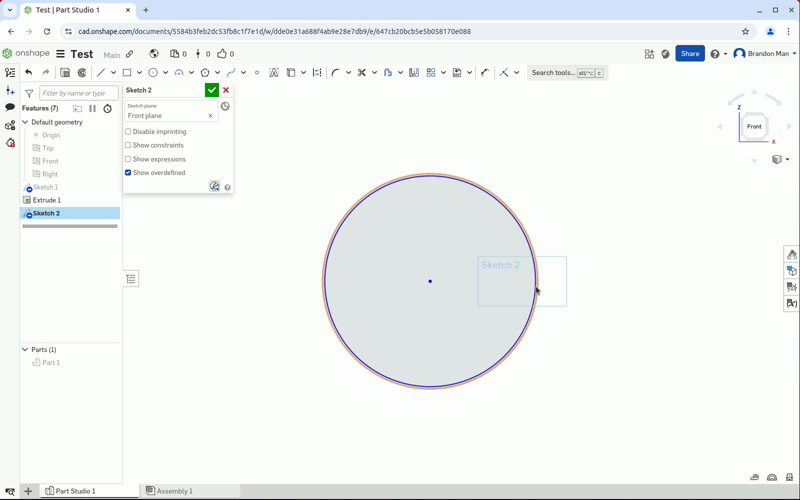
scroll(6)
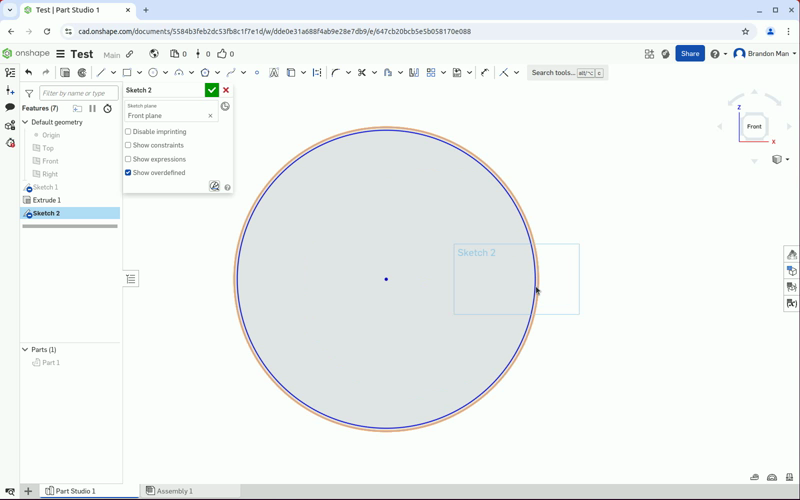
scroll(6)
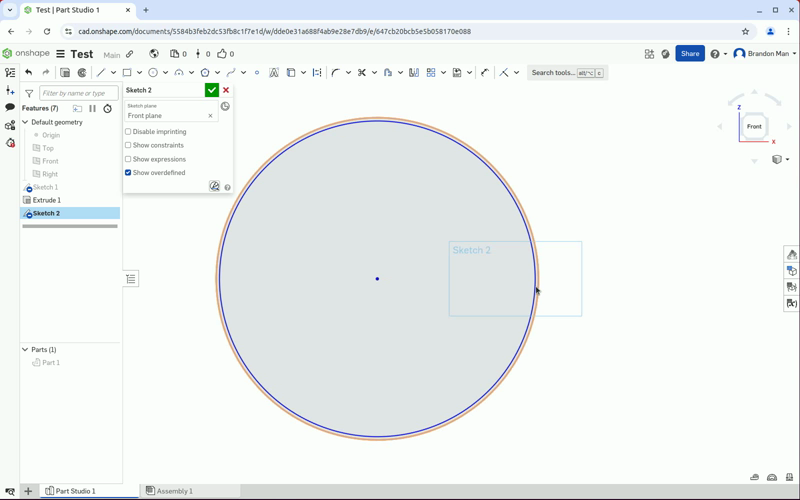
scroll(6)
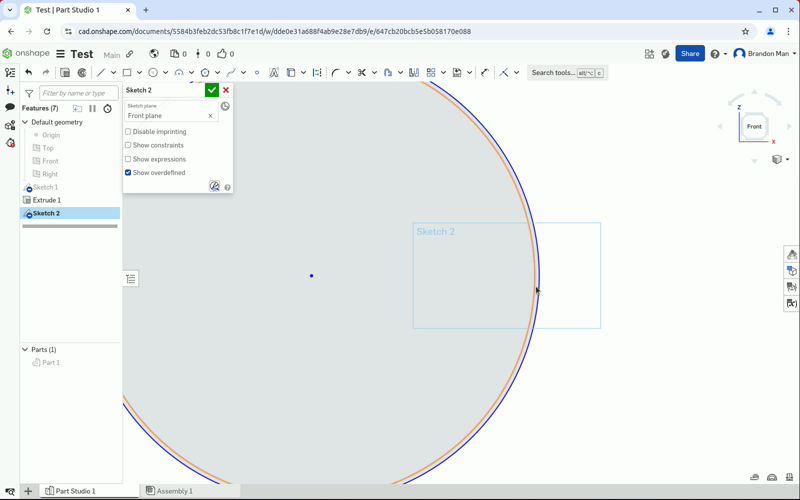
scroll(6)
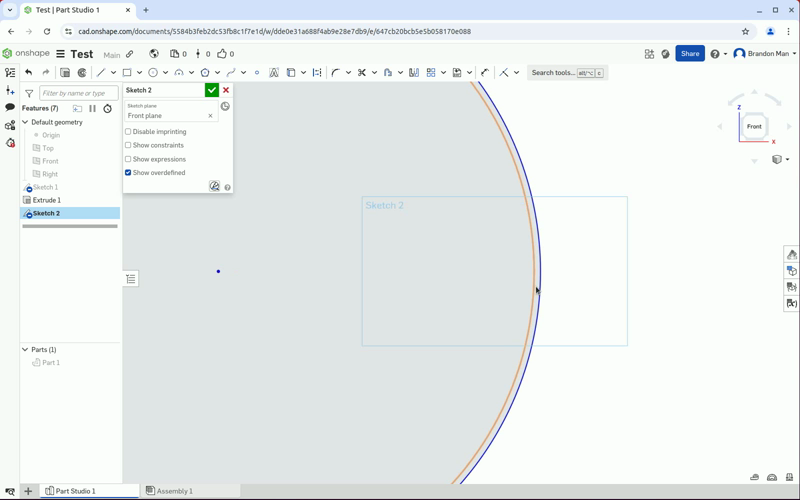
scroll(6)
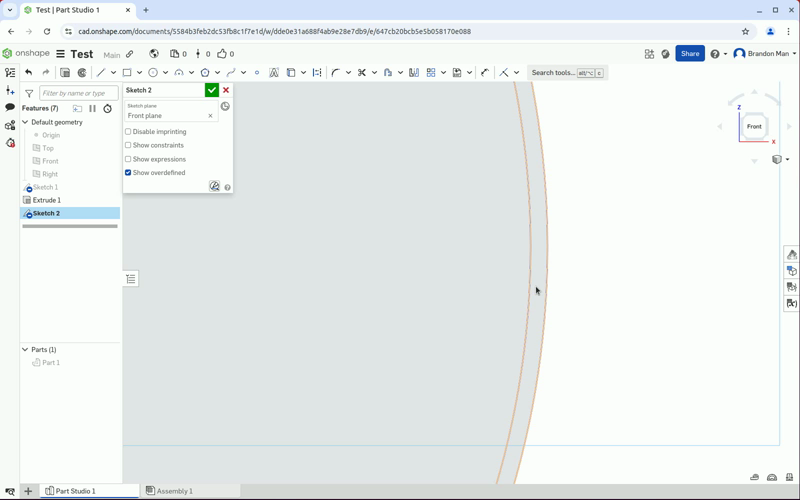
click(536, 286)
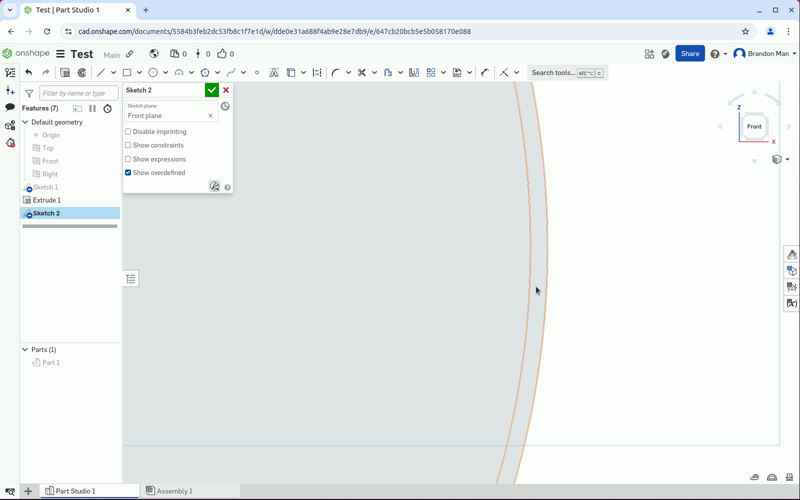
scroll(-6)
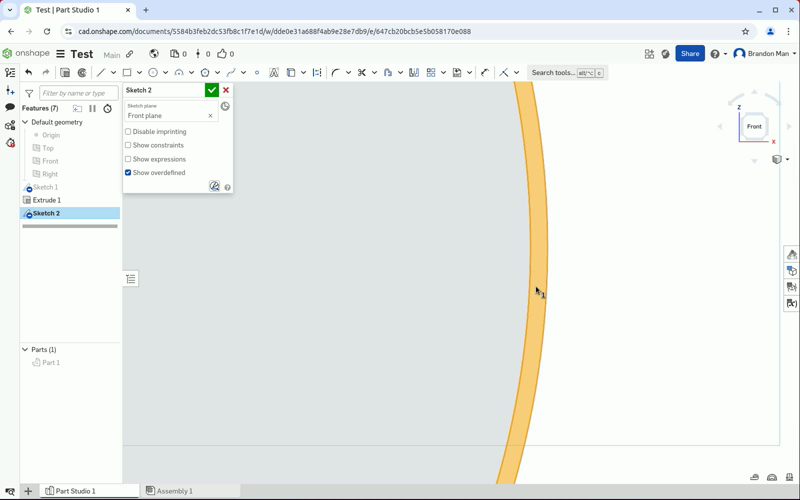
scroll(-6)
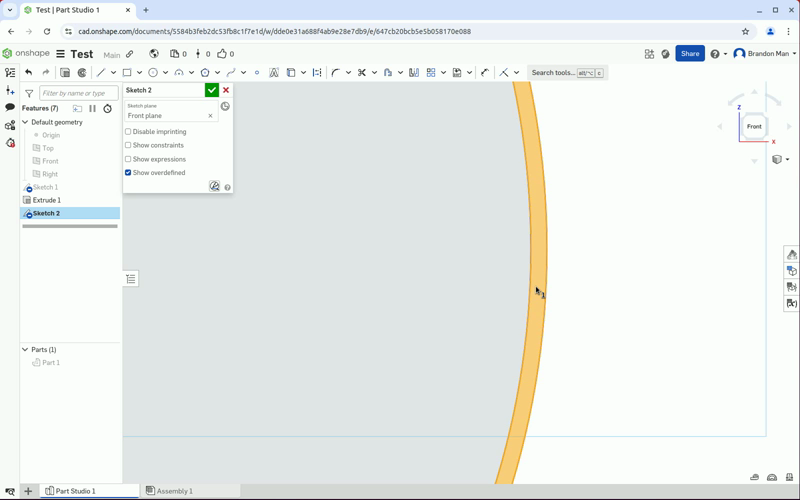
scroll(-6)
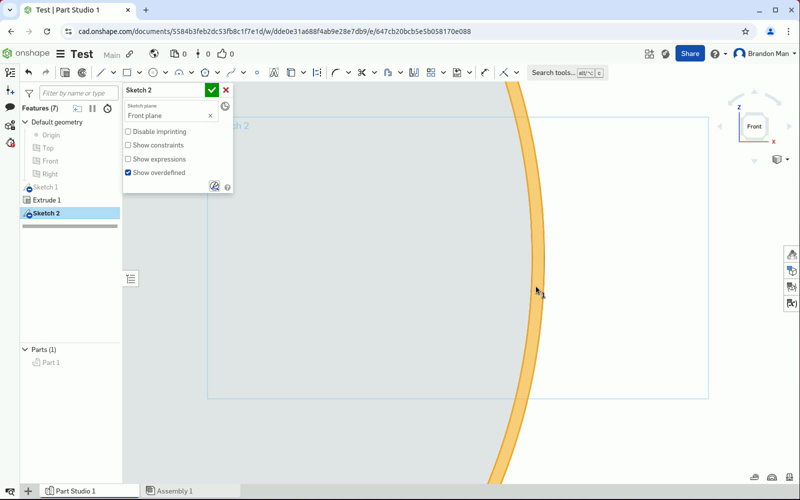
scroll(-6)
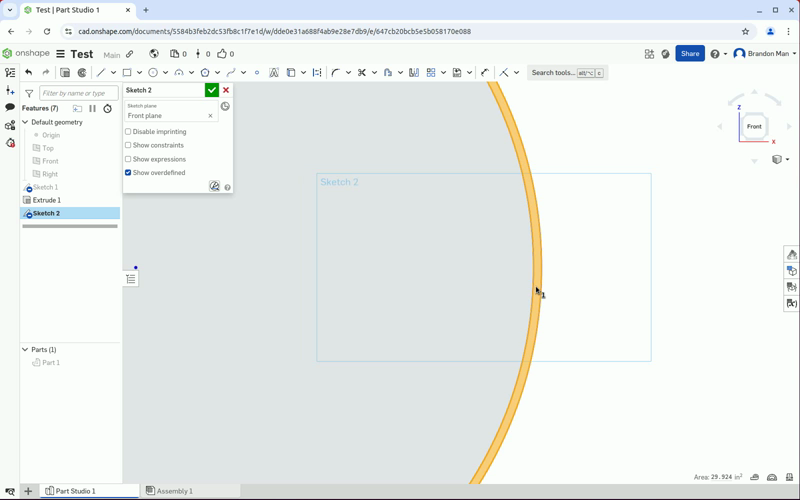
scroll(-6)
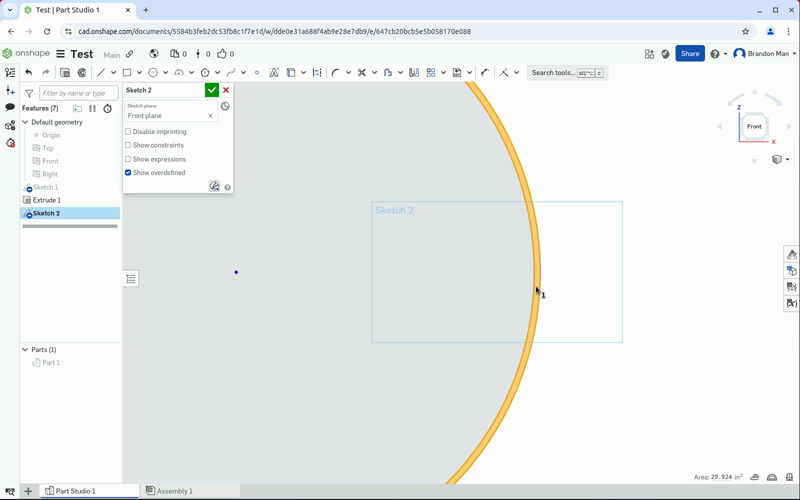
scroll(-6)
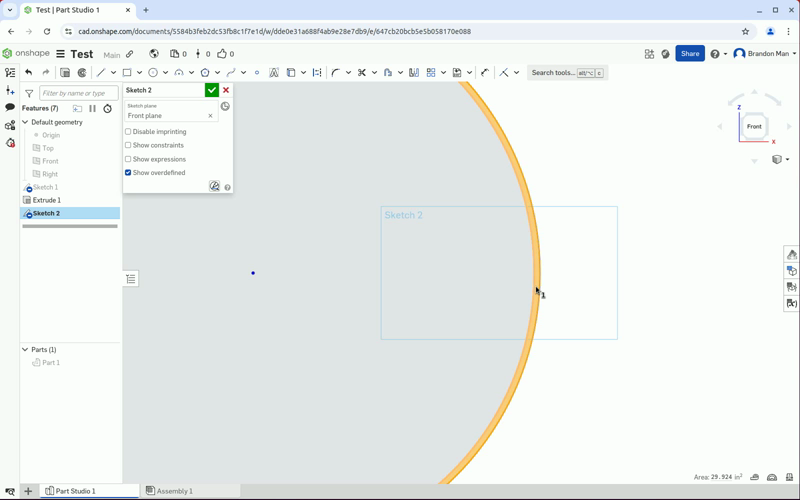
scroll(-6)
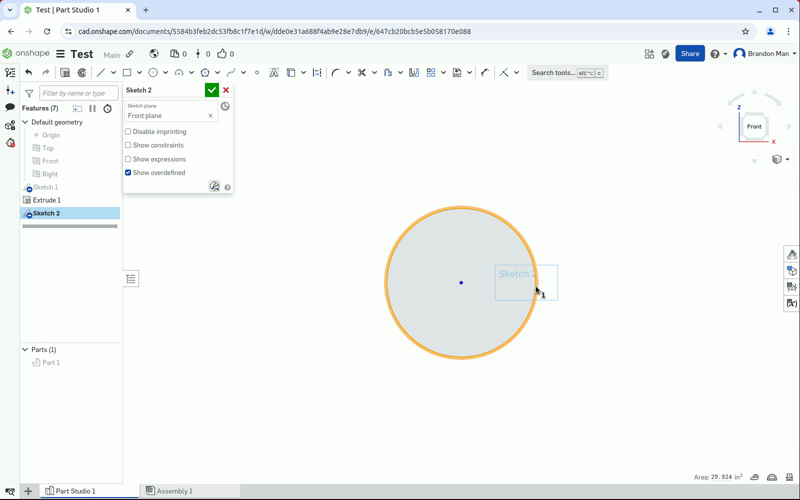
mouse_move(73, 352)
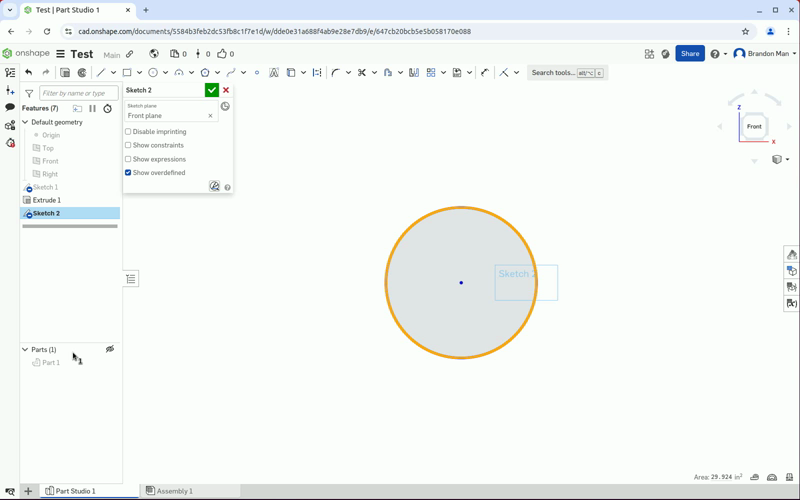
key(shift+y)
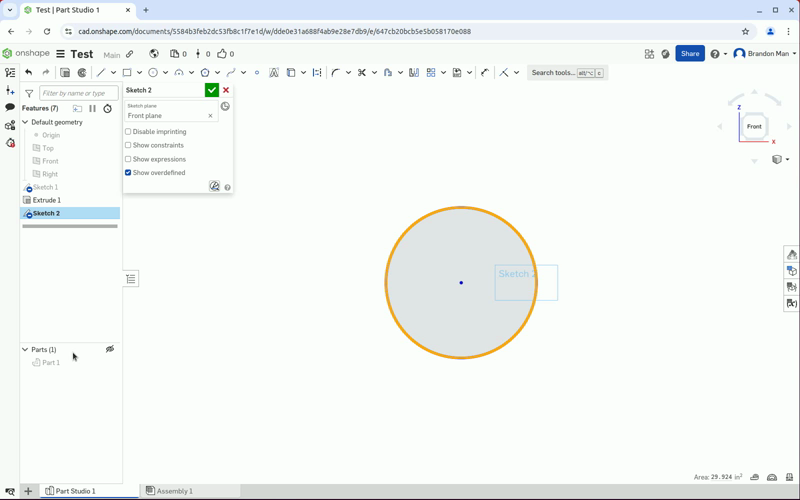
key(shift+e)
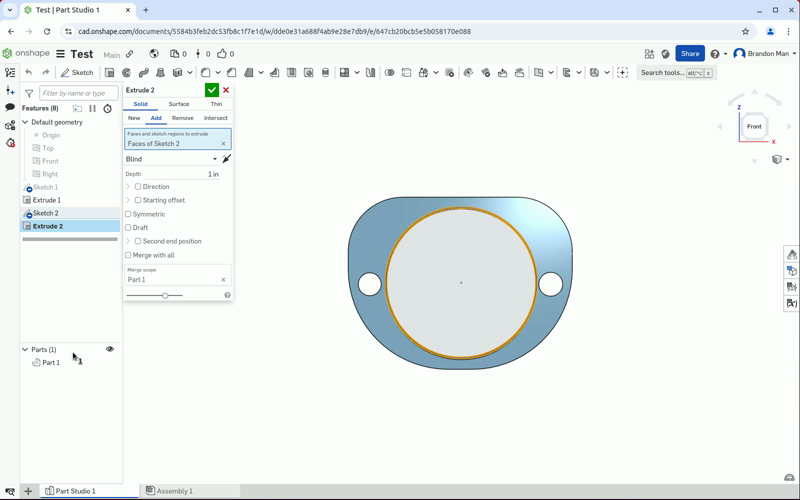
mouse_move(143, 106)
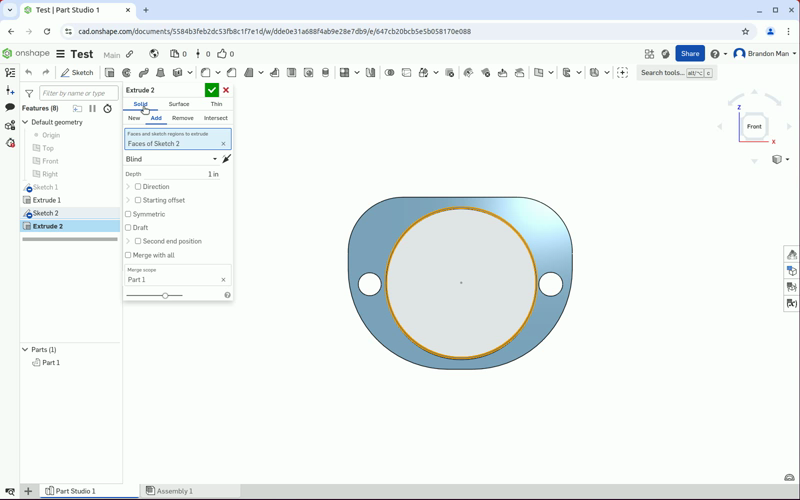
click(143, 106)
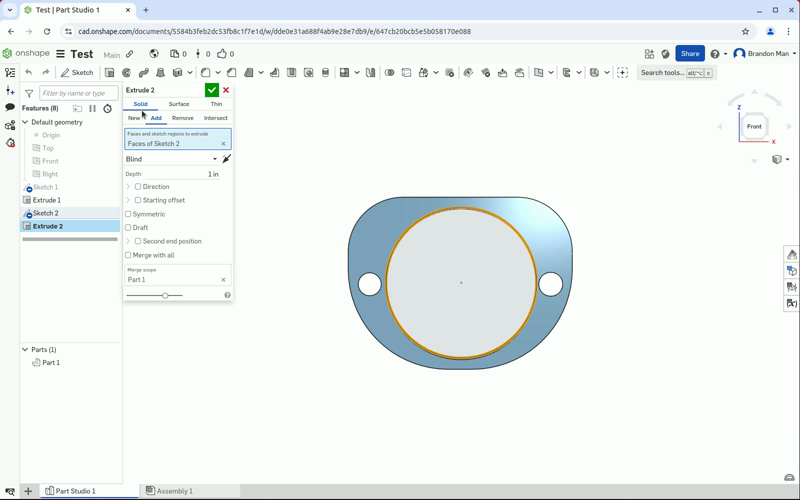
mouse_move(137, 120)
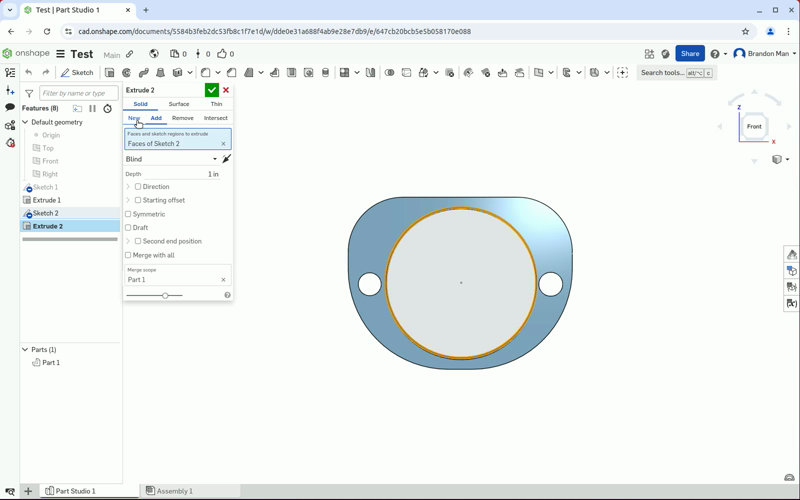
click(137, 120)
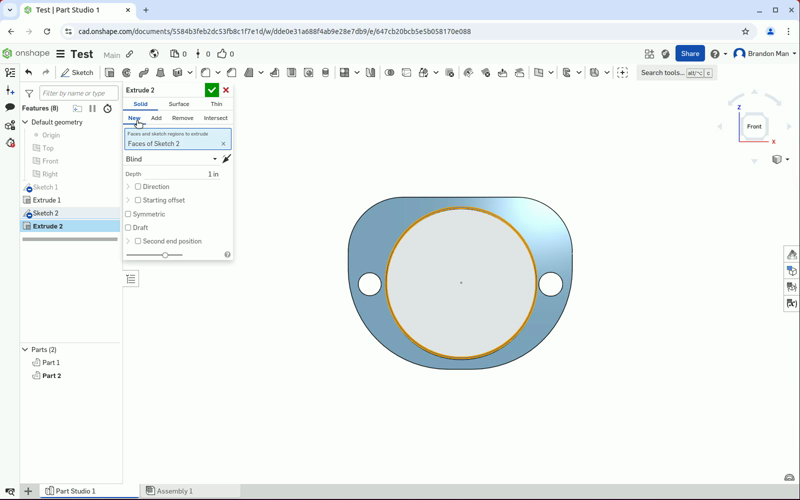
key(tab, 4)
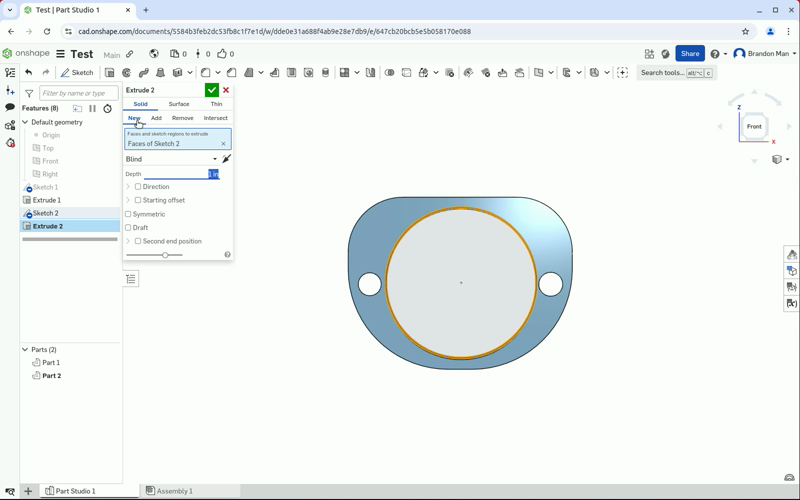
text(5.536)
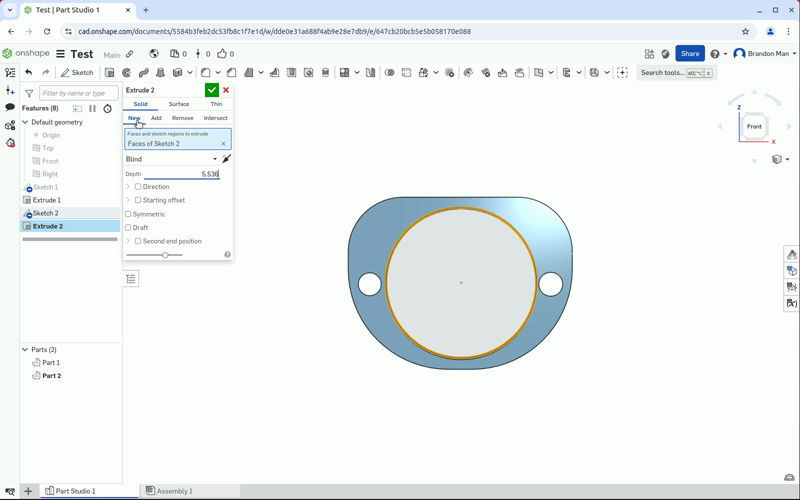
key(enter)
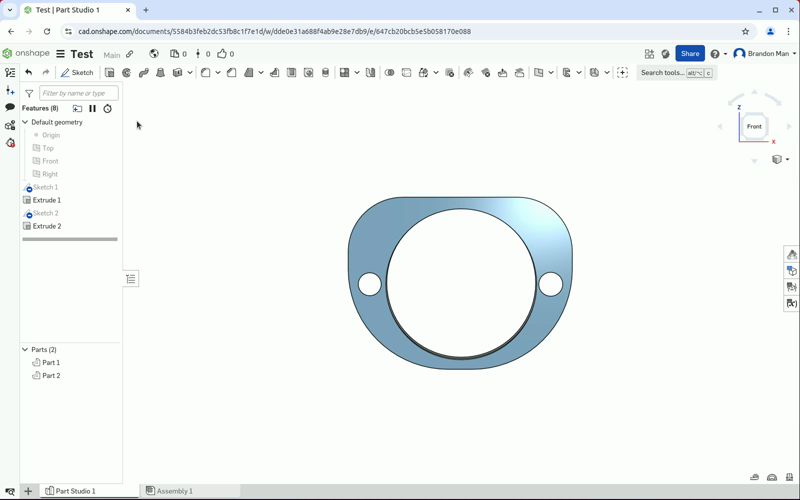
key(shift+h)
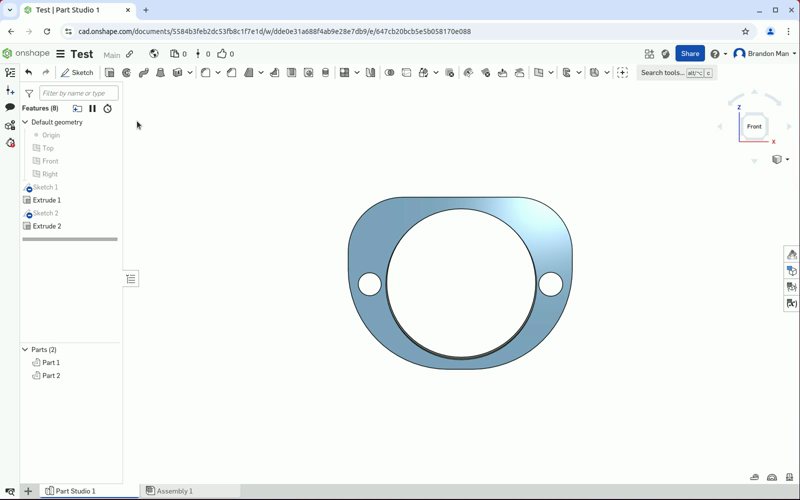
key(shift+h)
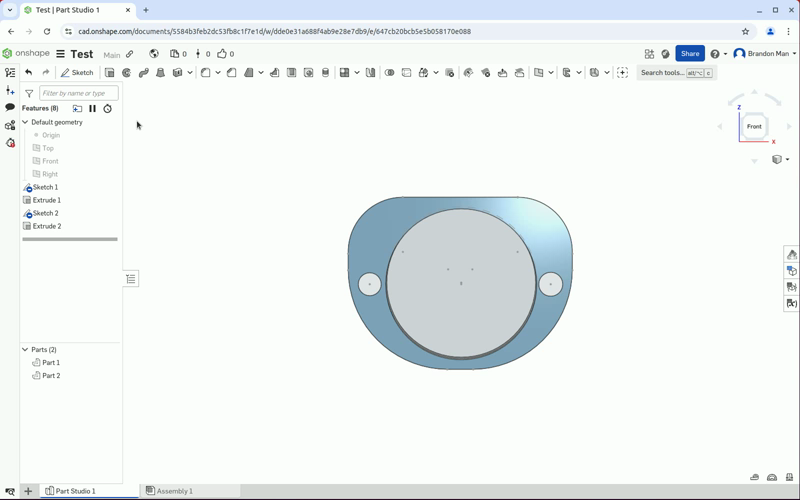
key(shift+7)
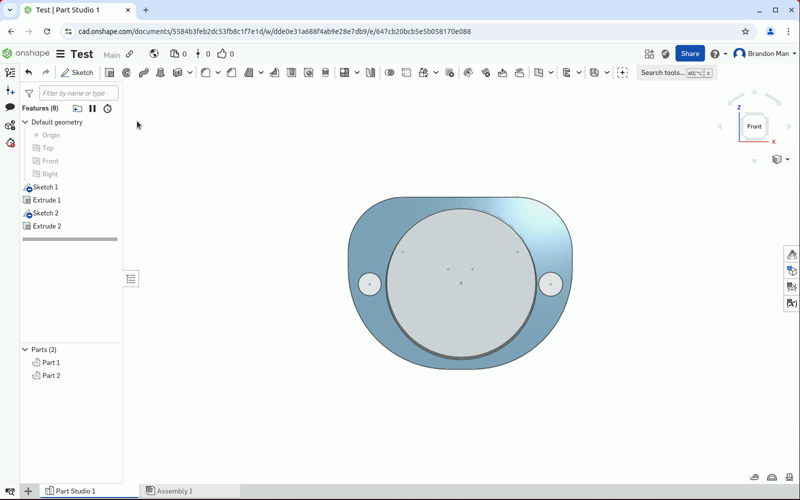
key(left, 2)
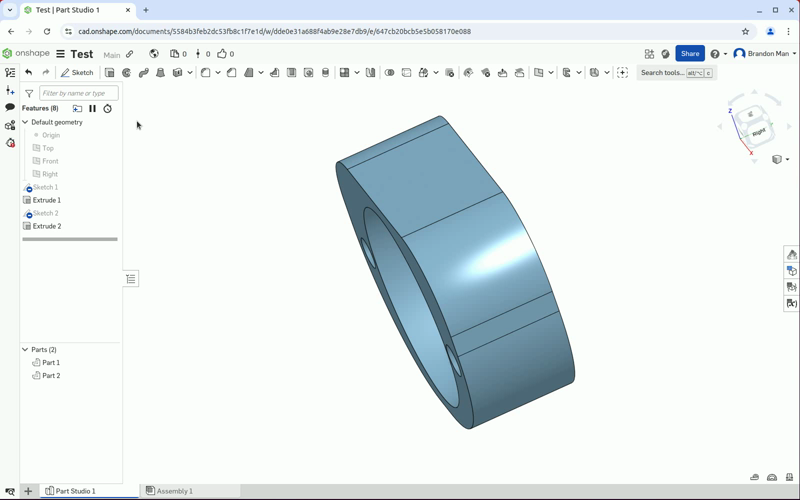
key(down, 2)
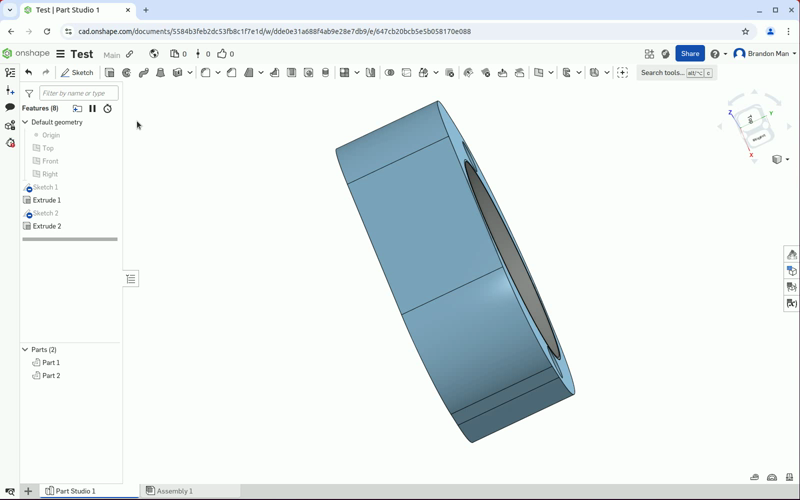
key(up, 2)
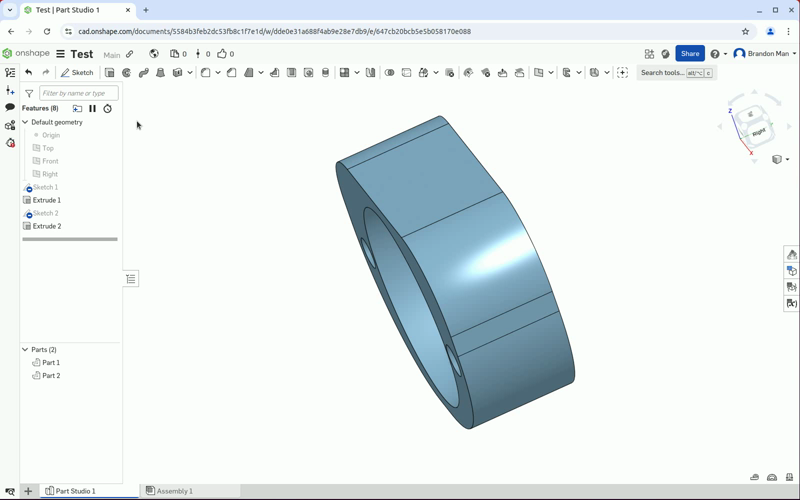
key(right, 2)
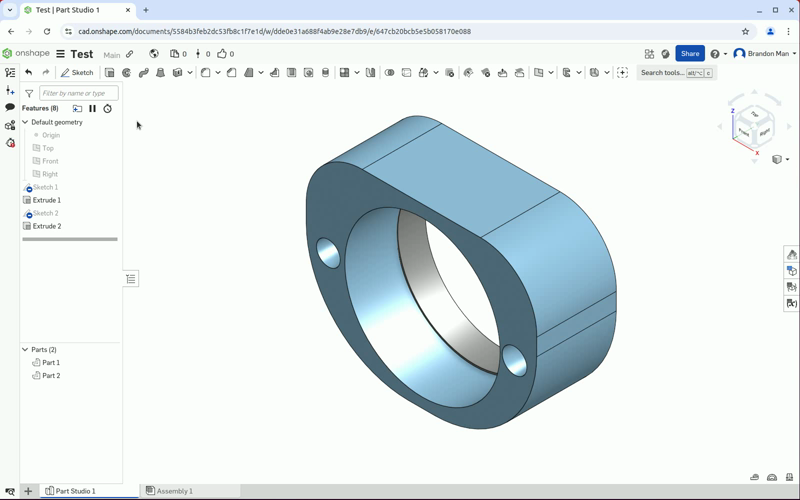
mouse_move(73, 189)
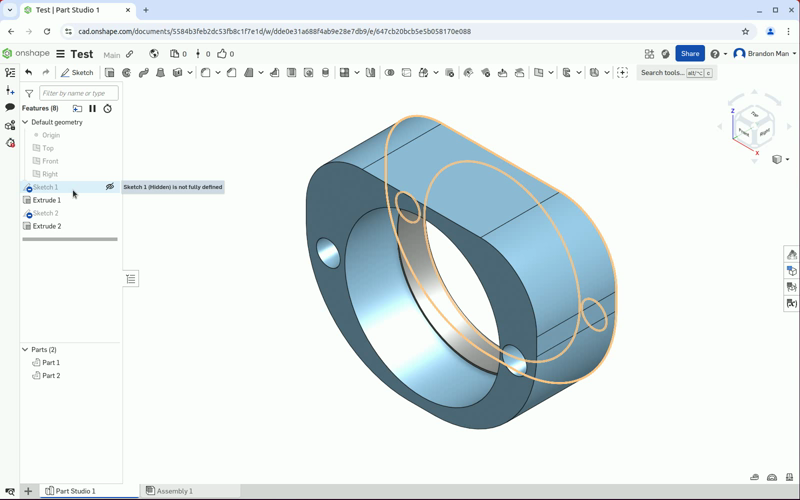
click(73, 189)